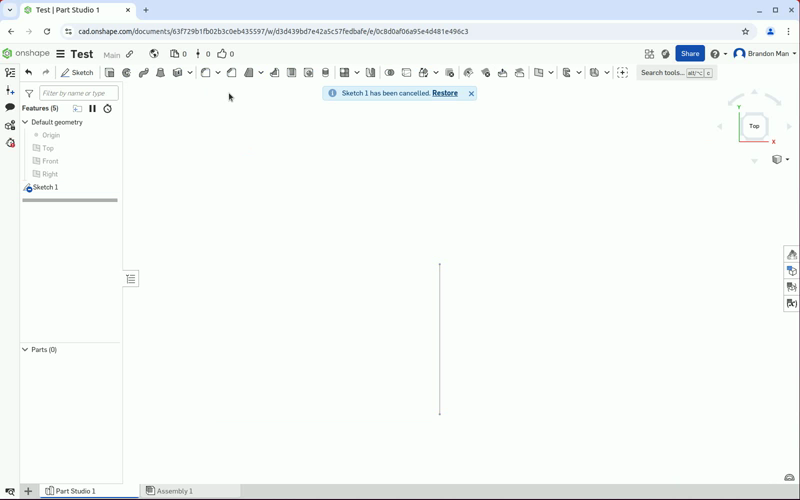
key(shift+h)
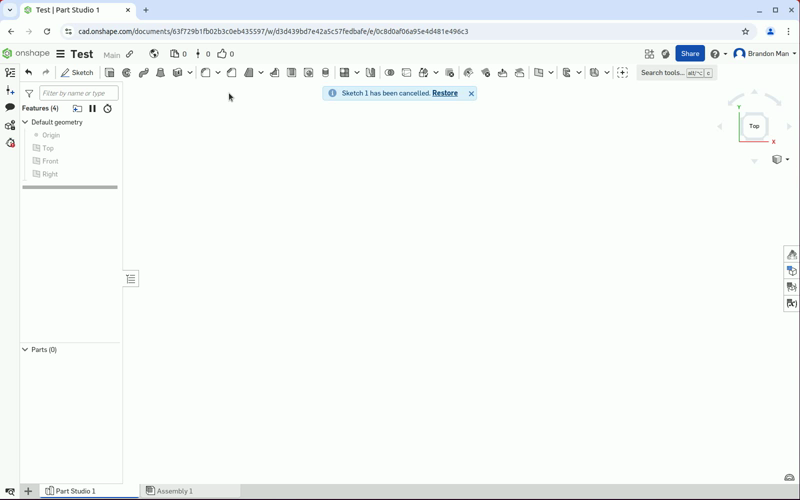
mouse_move(73, 352)
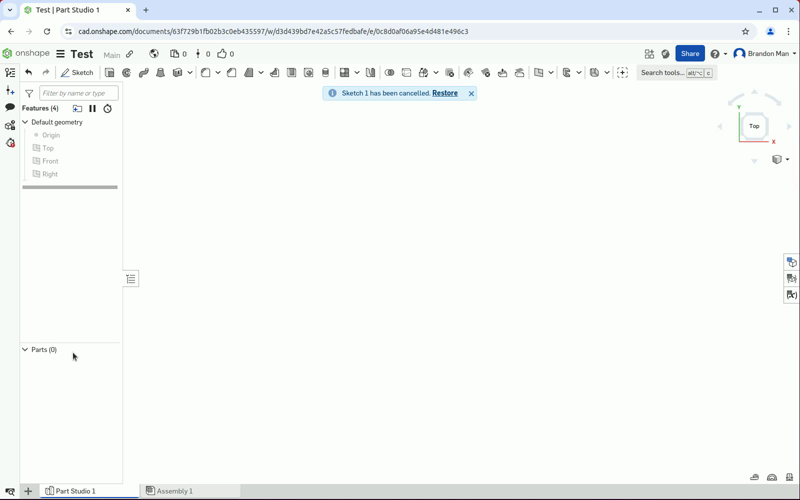
key(y)
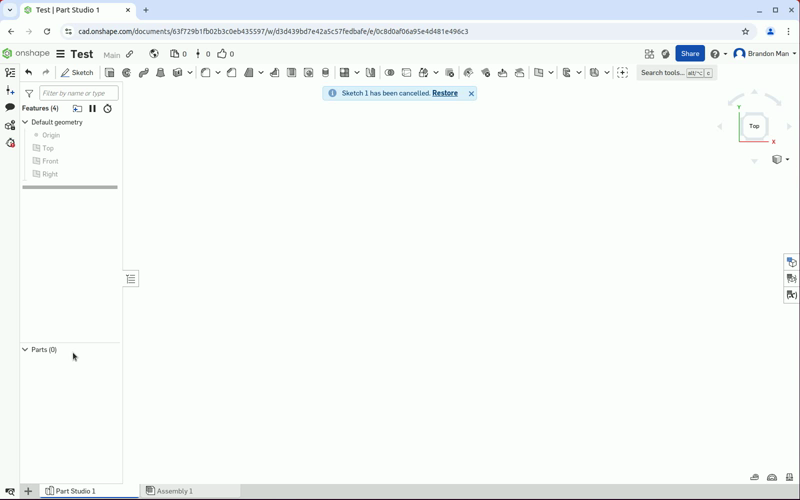
key(shift+p)
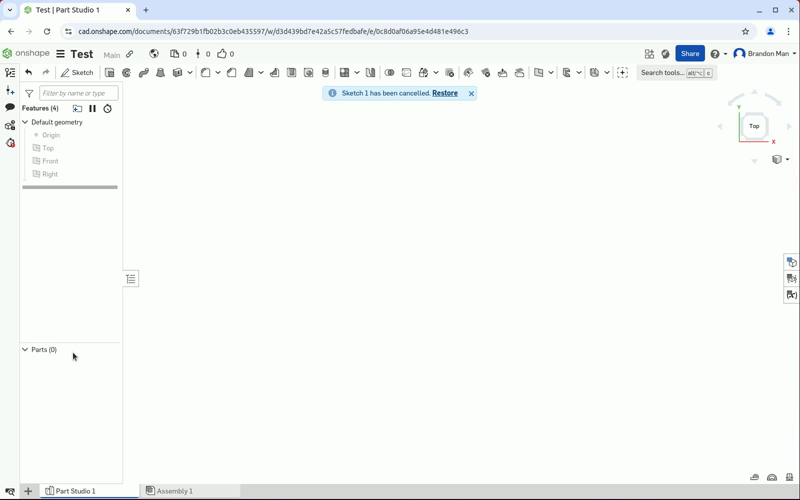
key(space)
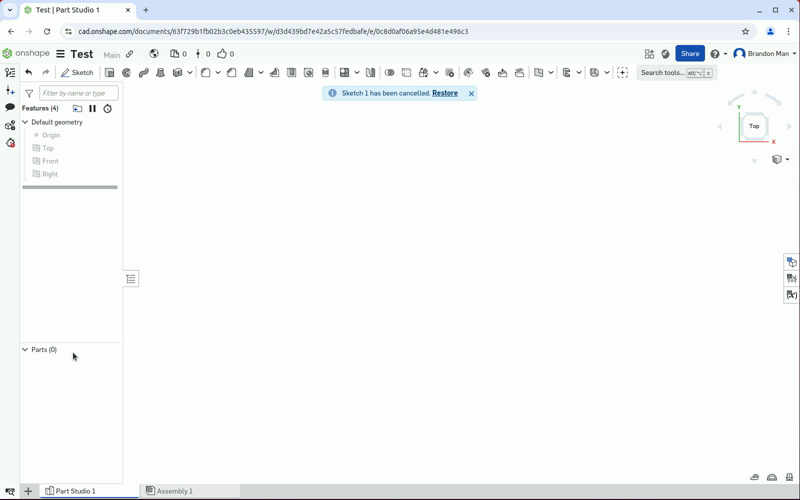
key_down(shift)
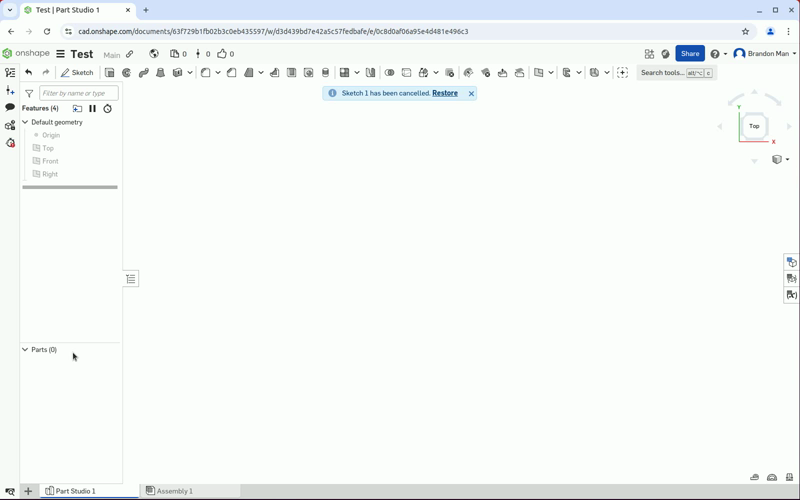
key(up)
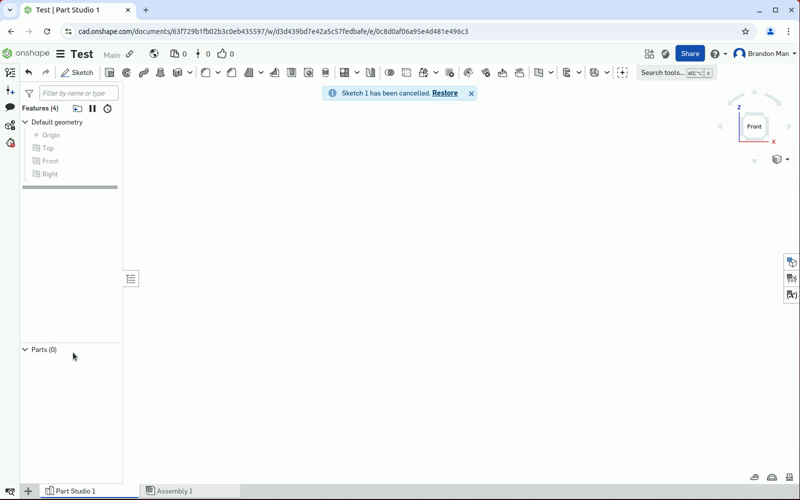
key_up(shift)
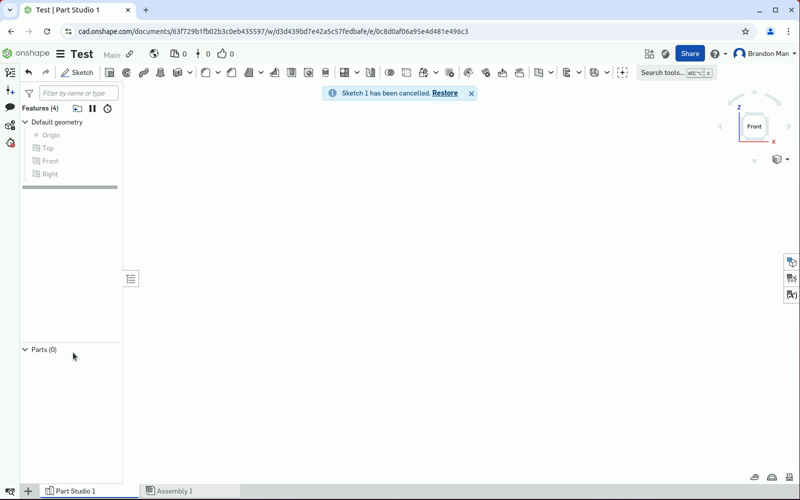
mouse_move(73, 352)
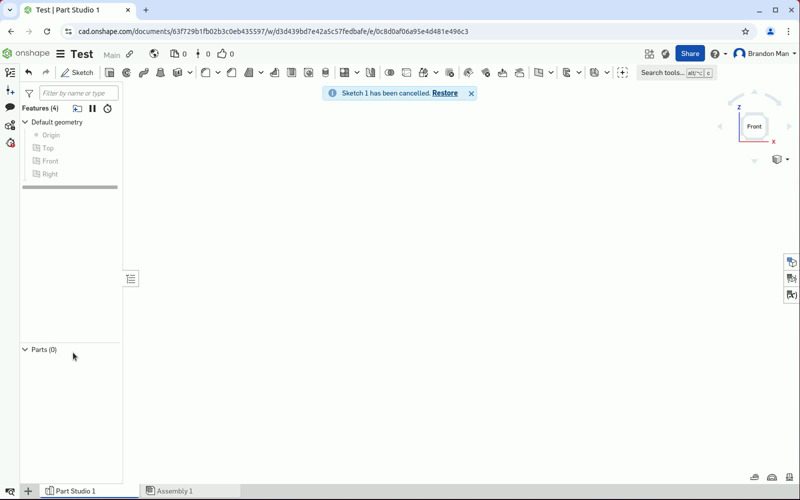
key(shift+y)
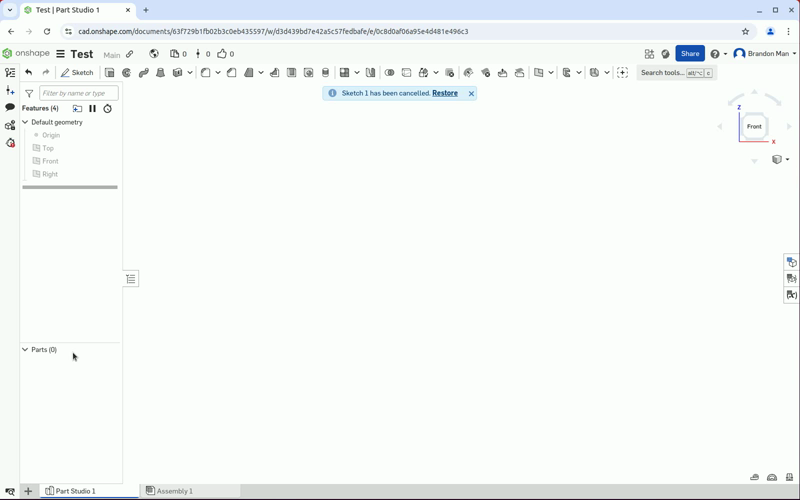
key(shift+s)
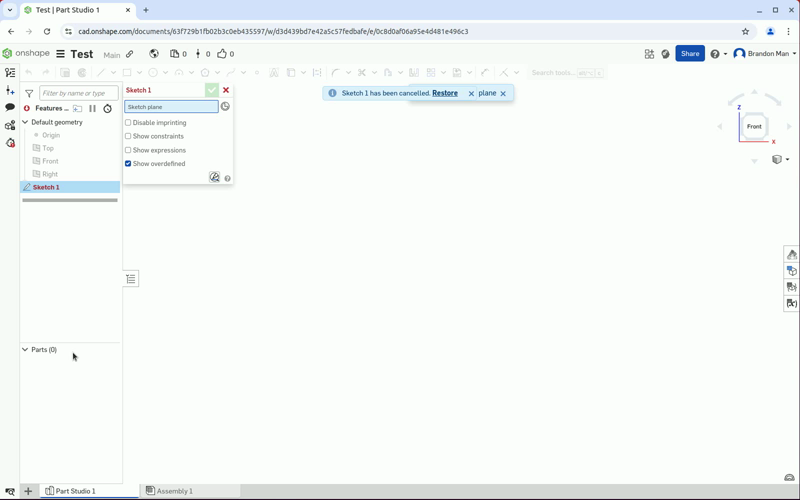
mouse_move(73, 163)
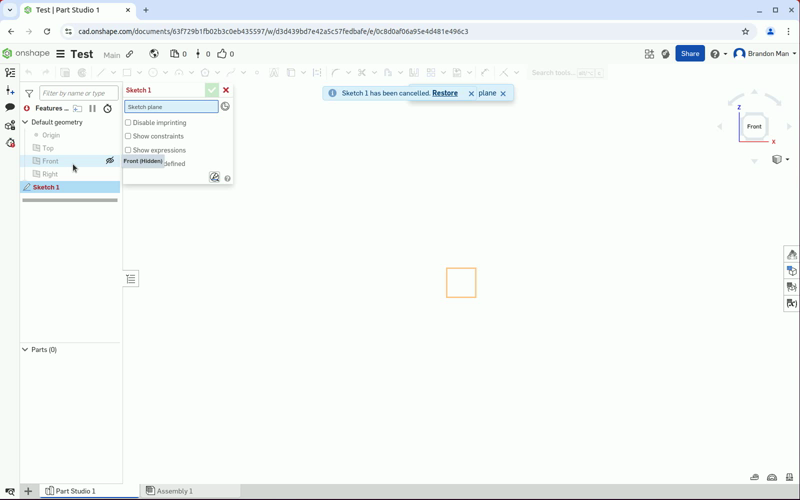
click(73, 163)
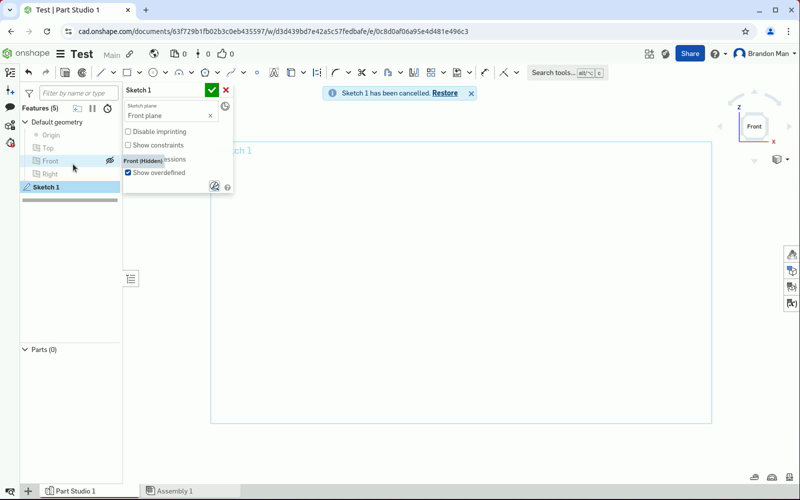
mouse_move(73, 352)
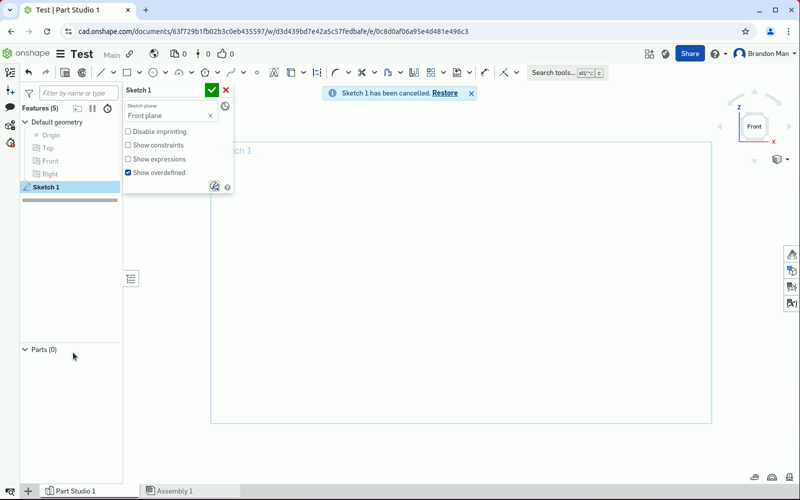
key(y)
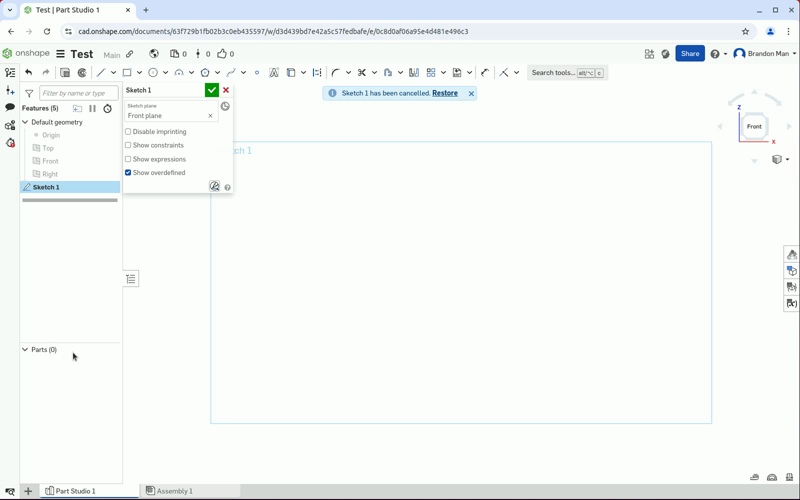
key(l)
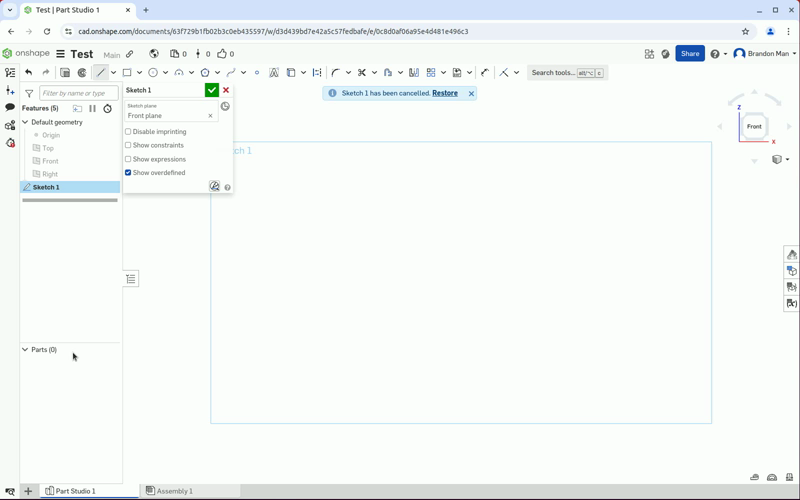
key_down(shift)
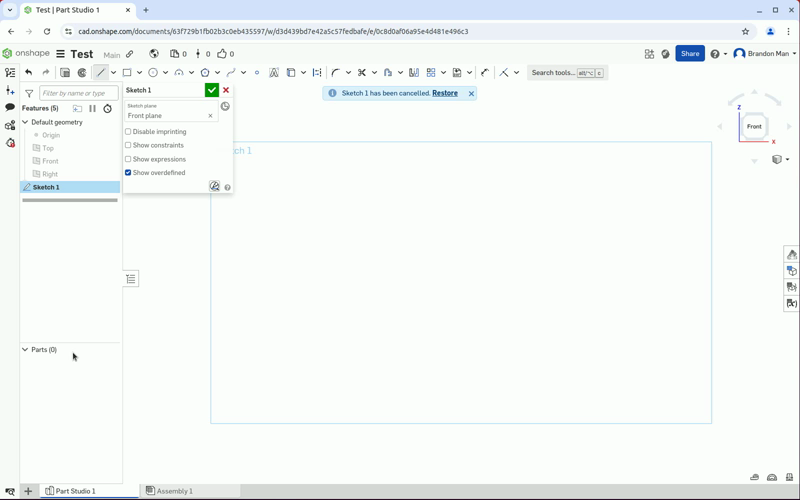
mouse_move(349, 231)
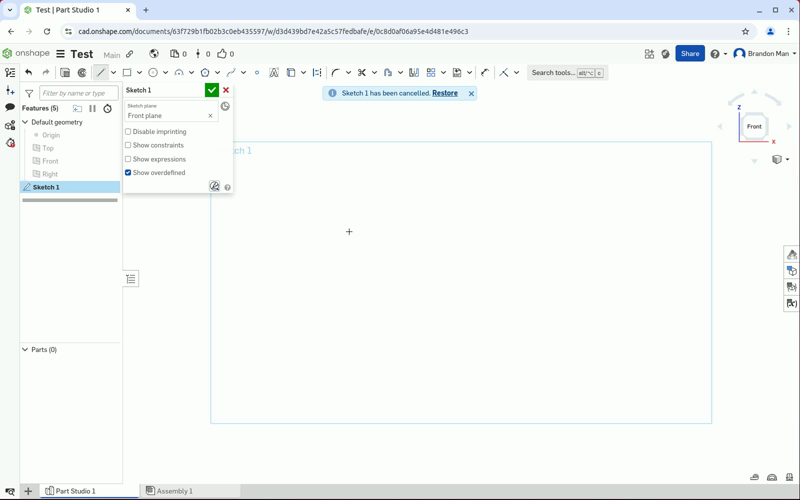
click(349, 231)
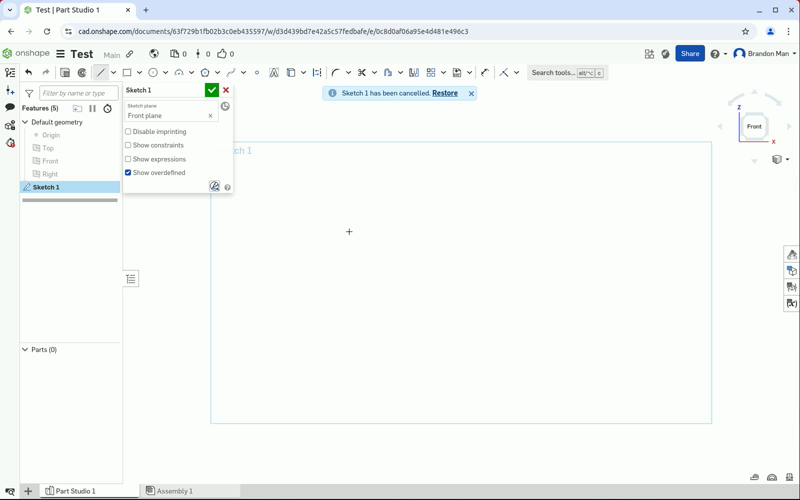
key_up(shift)
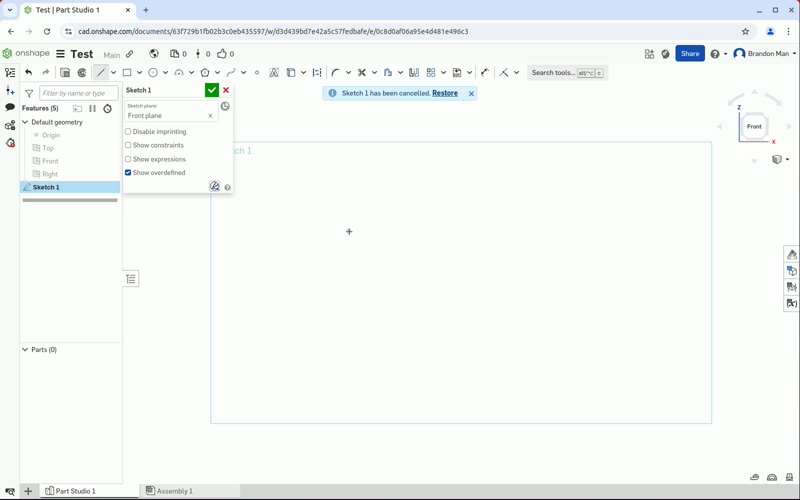
key_down(shift)
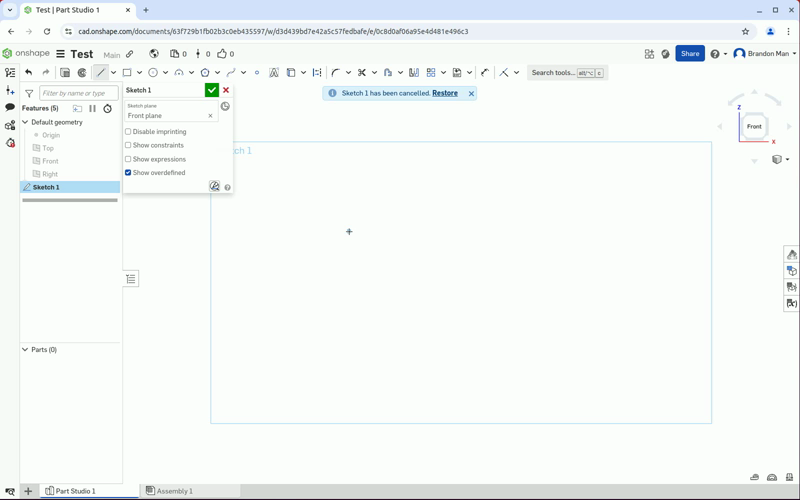
mouse_move(379, 231)
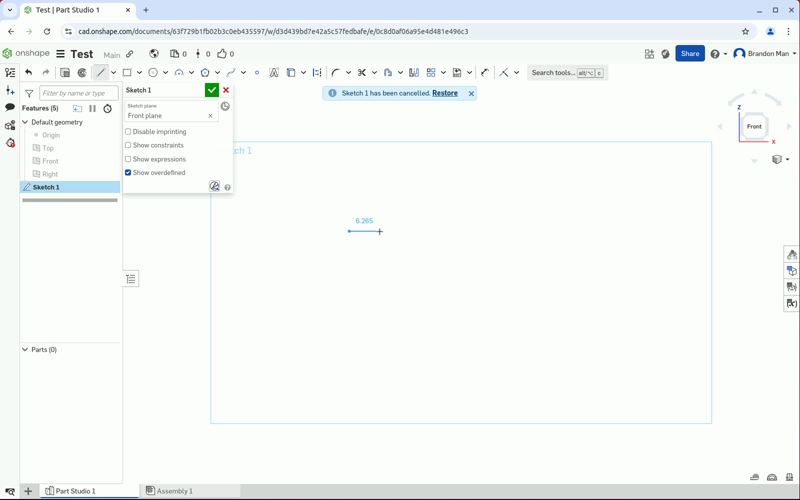
mouse_move(399, 231)
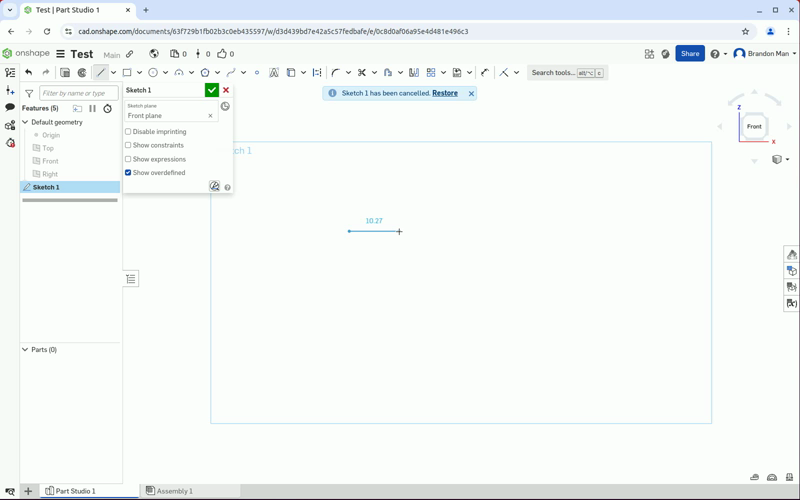
click(399, 231)
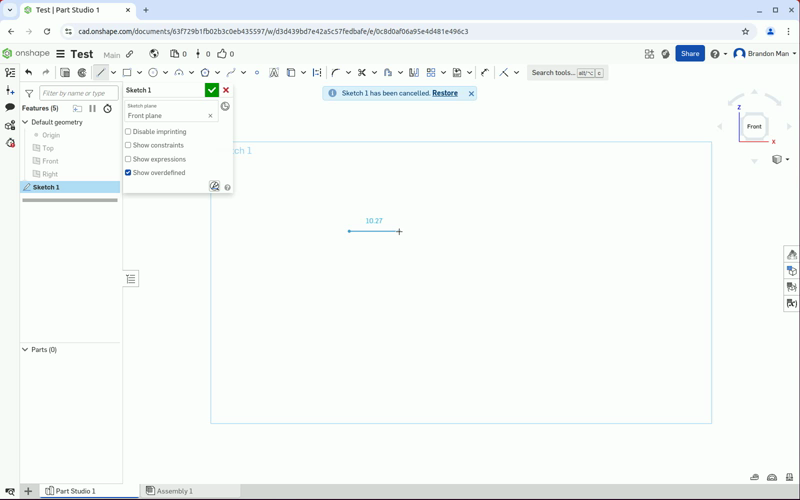
key_up(shift)
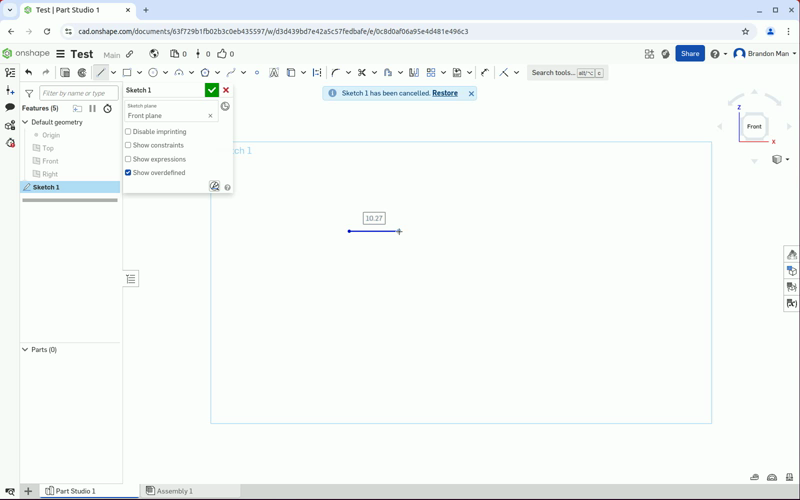
key(esc)
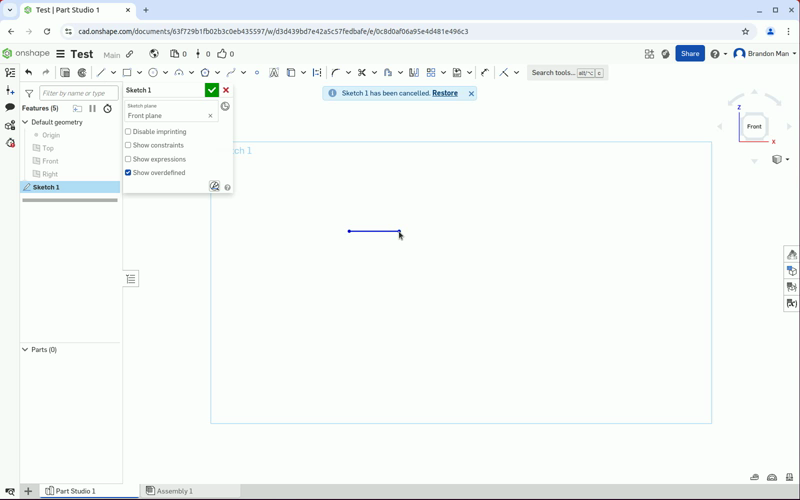
key(a)
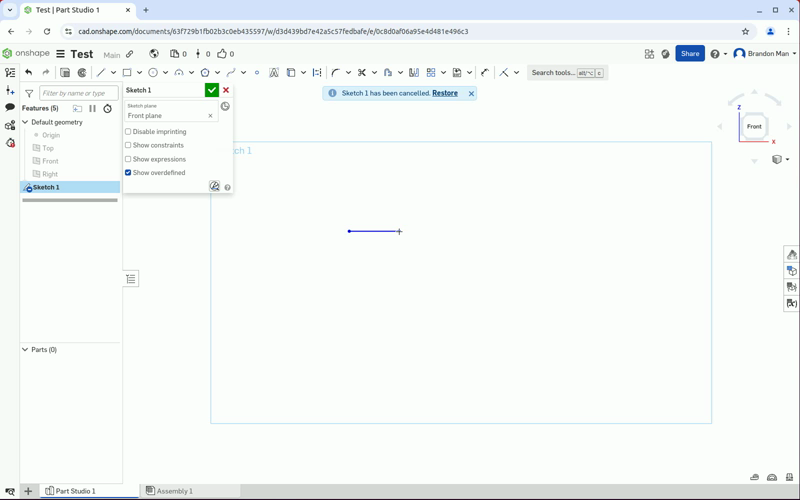
mouse_move(399, 231)
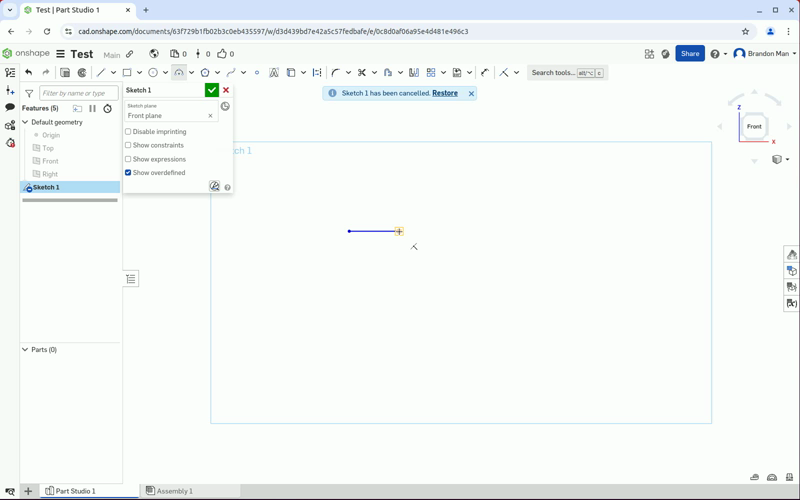
click(399, 231)
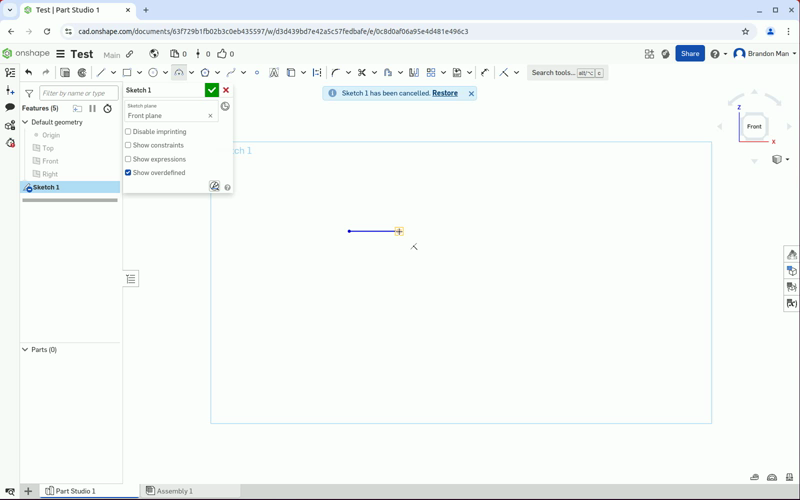
key_down(shift)
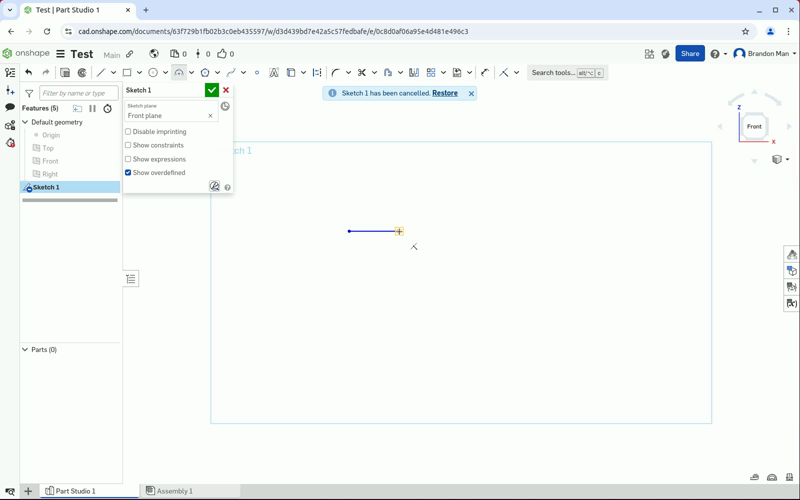
mouse_move(429, 209)
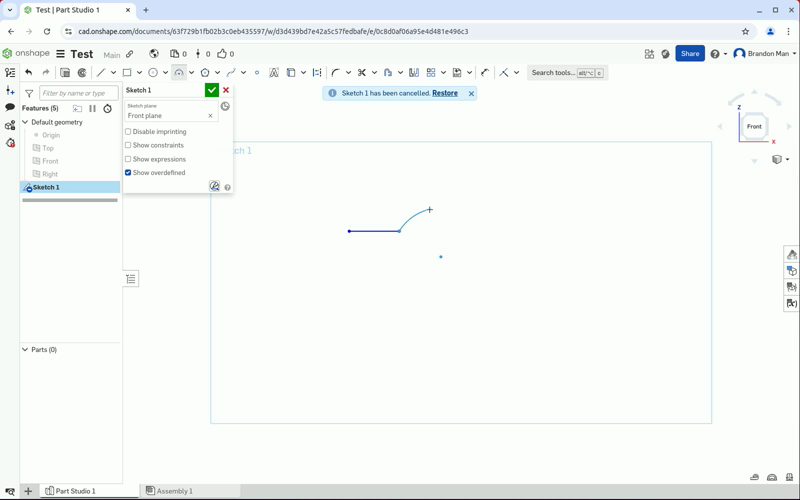
click(429, 209)
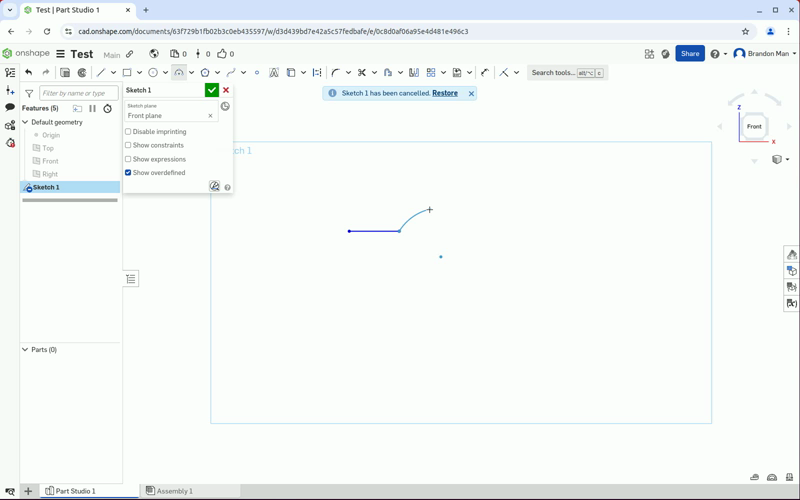
mouse_move(413, 218)
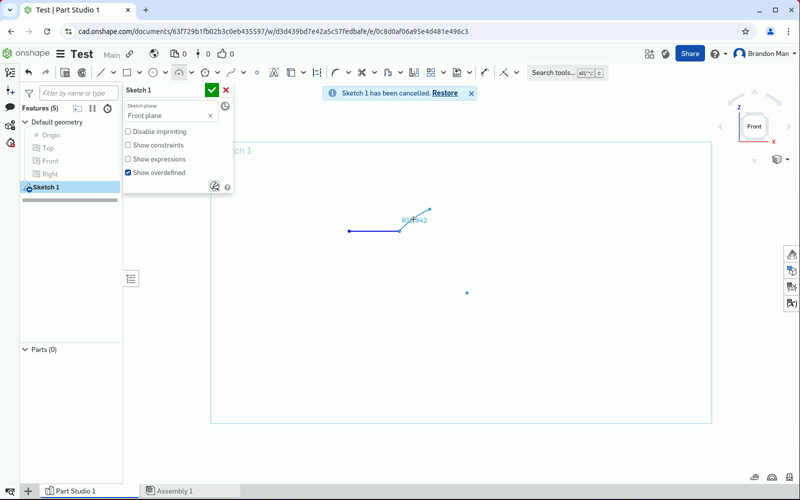
click(413, 218)
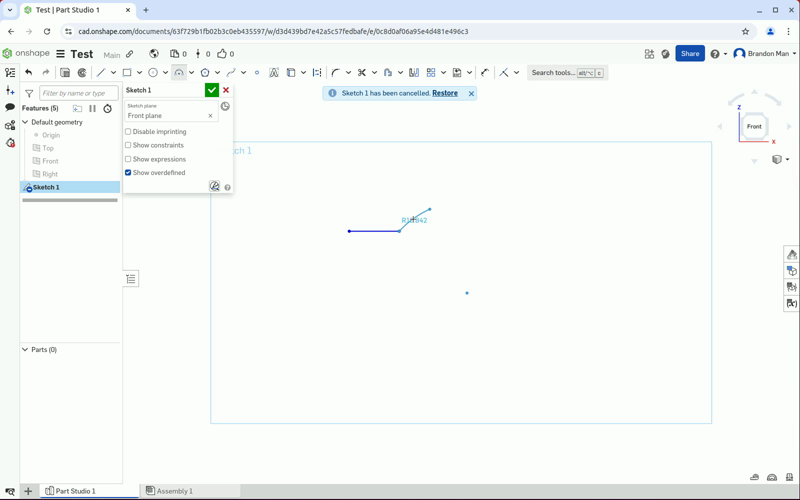
key_up(shift)
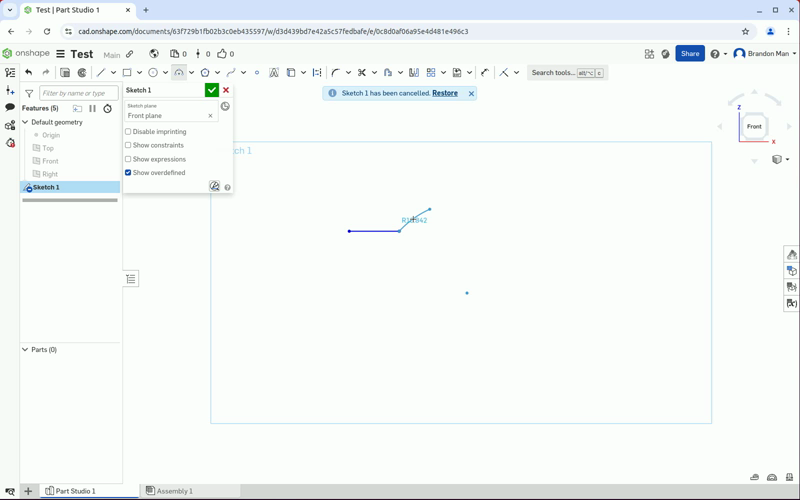
key(esc)
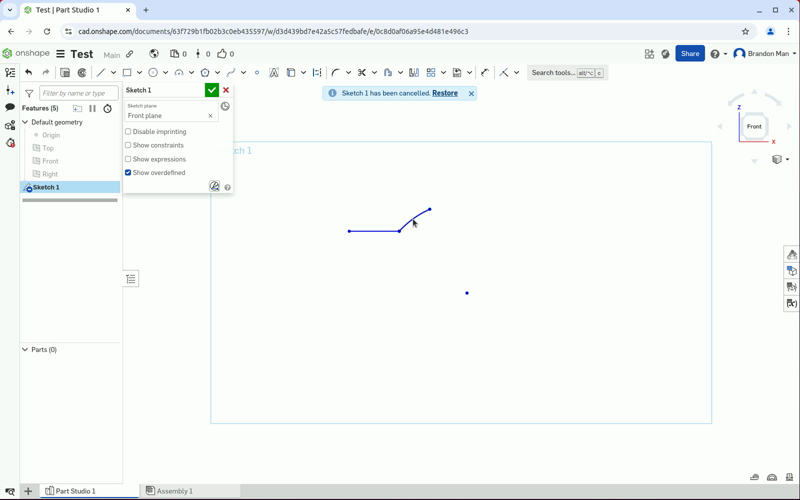
key(l)
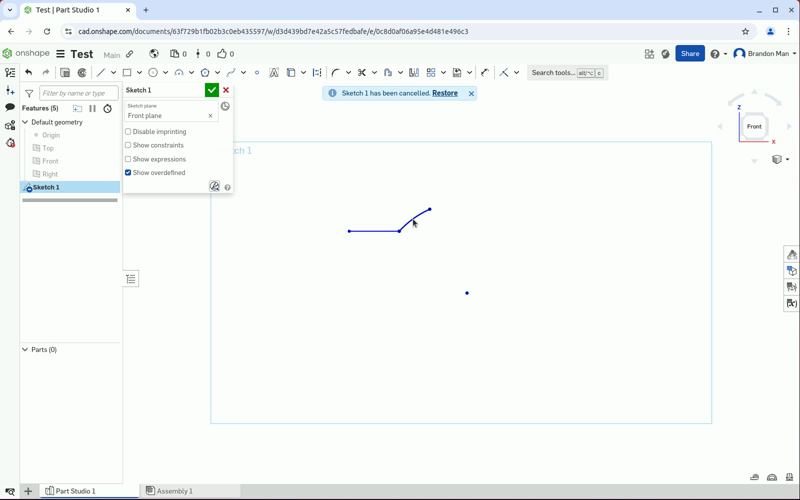
mouse_move(429, 209)
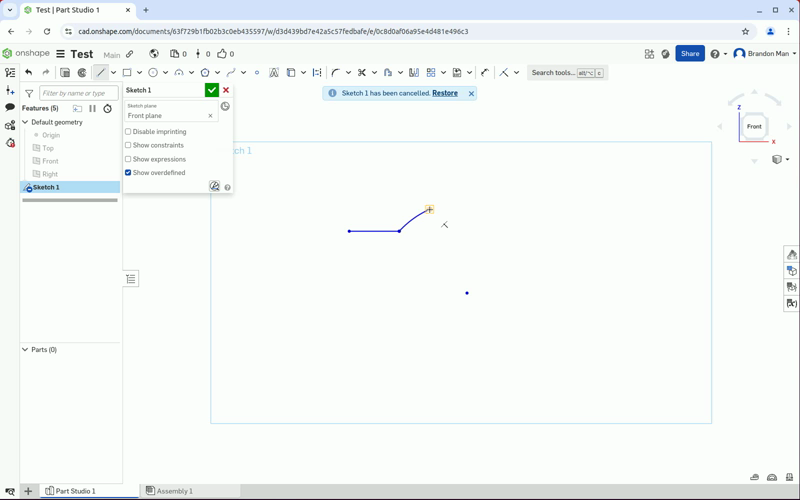
click(429, 209)
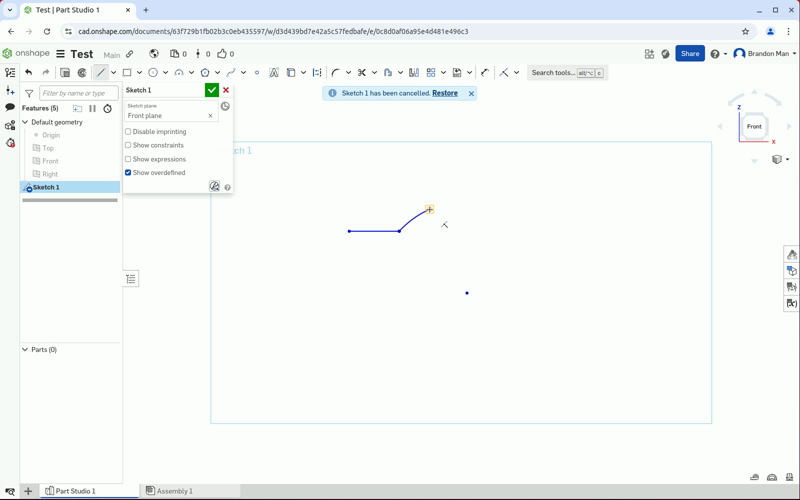
key_down(shift)
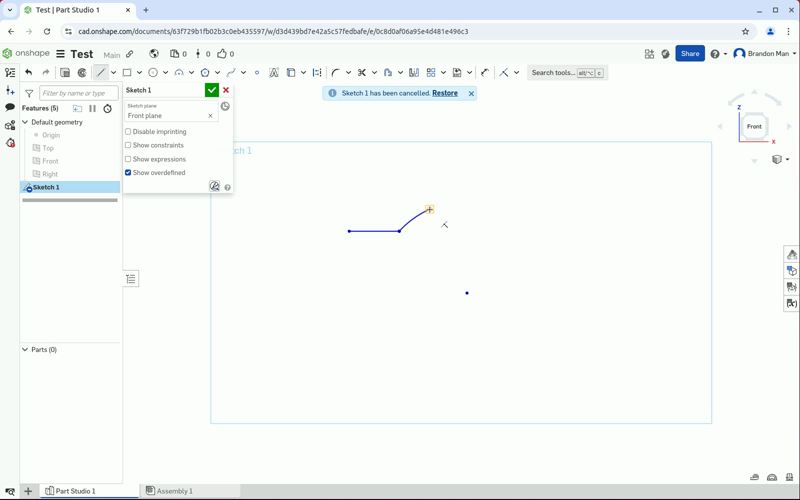
mouse_move(459, 209)
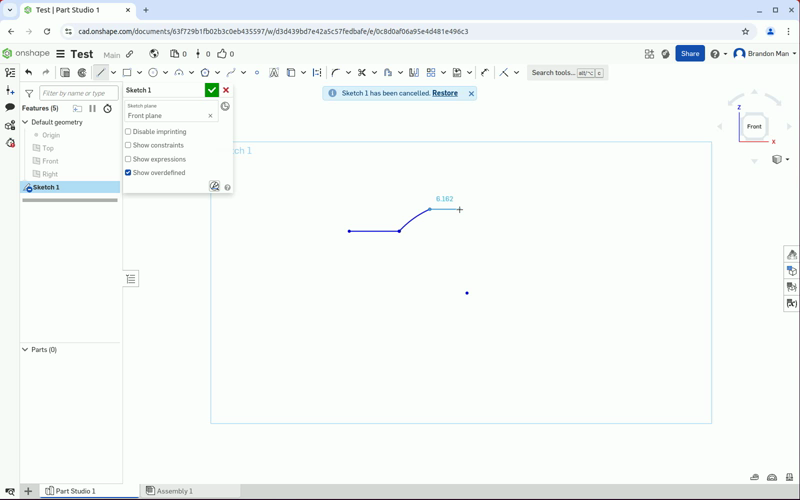
mouse_move(429, 172)
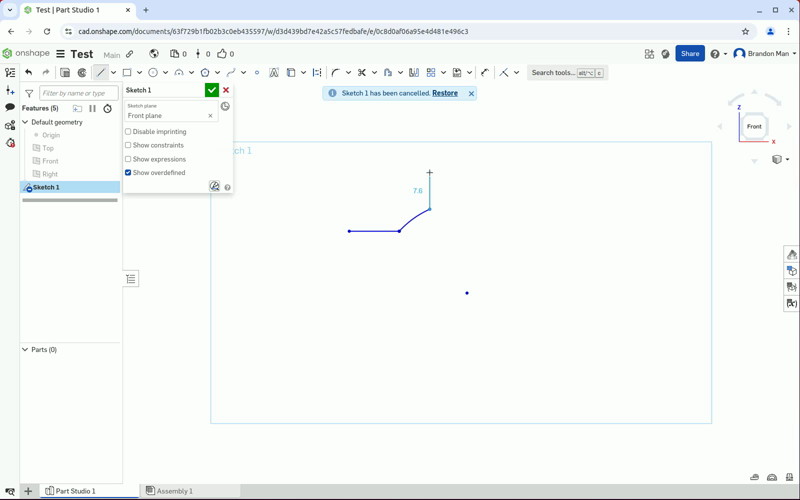
click(429, 172)
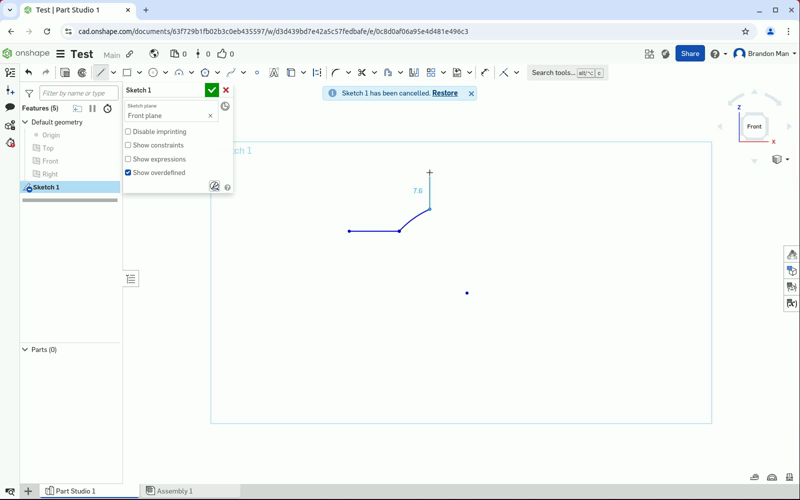
key_up(shift)
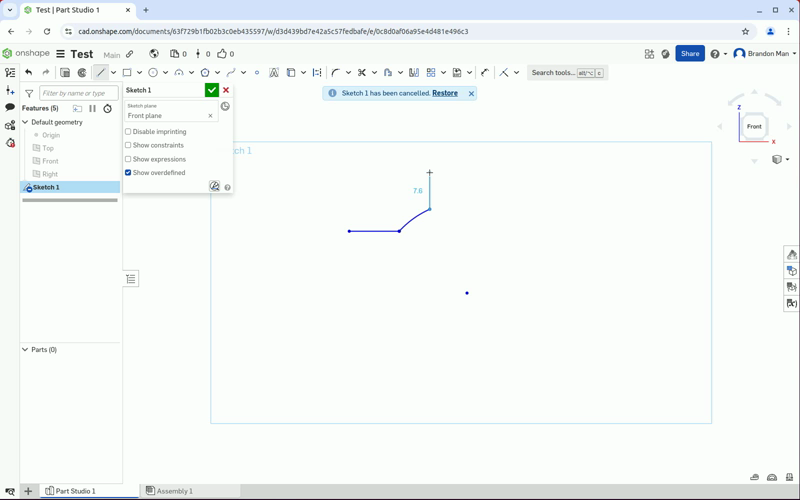
key_down(shift)
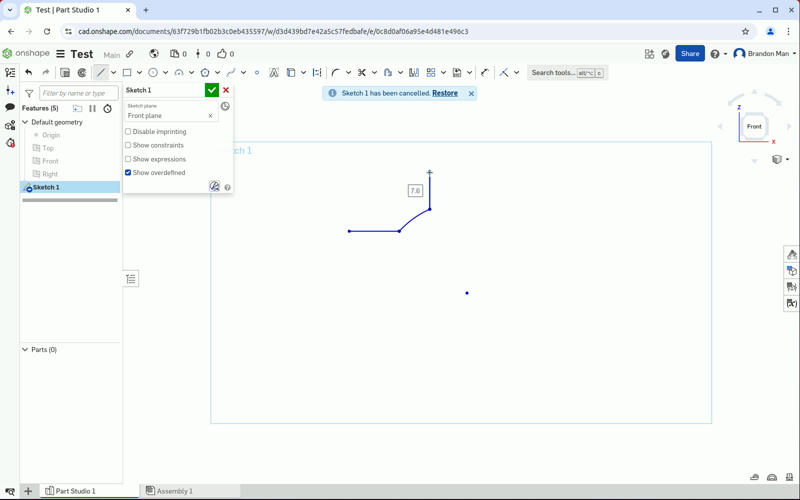
mouse_move(349, 172)
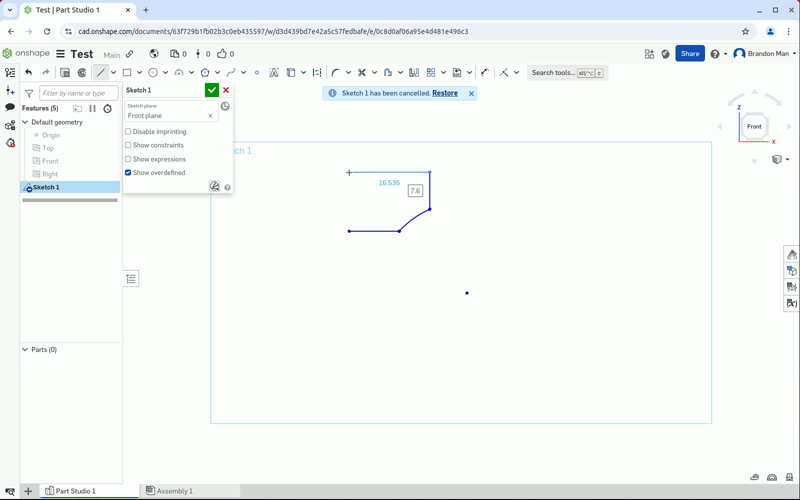
click(349, 172)
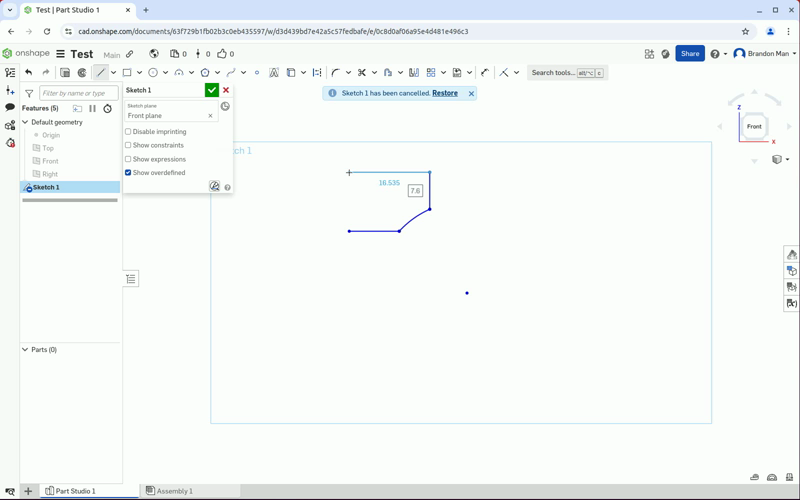
key_up(shift)
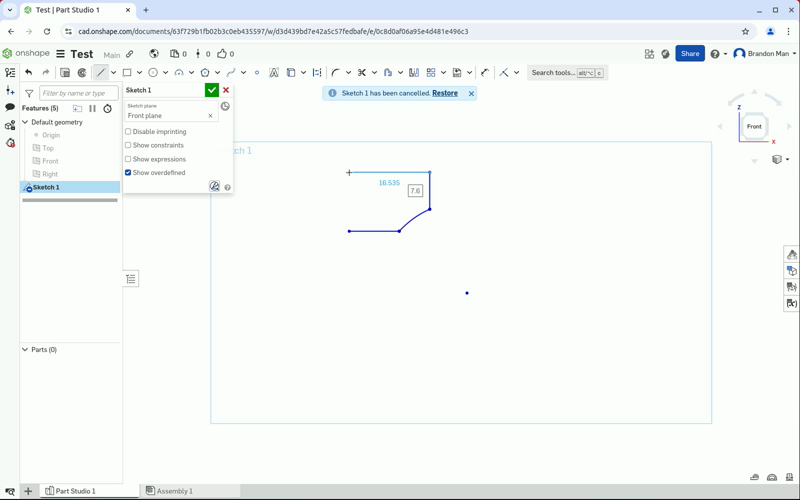
mouse_move(379, 172)
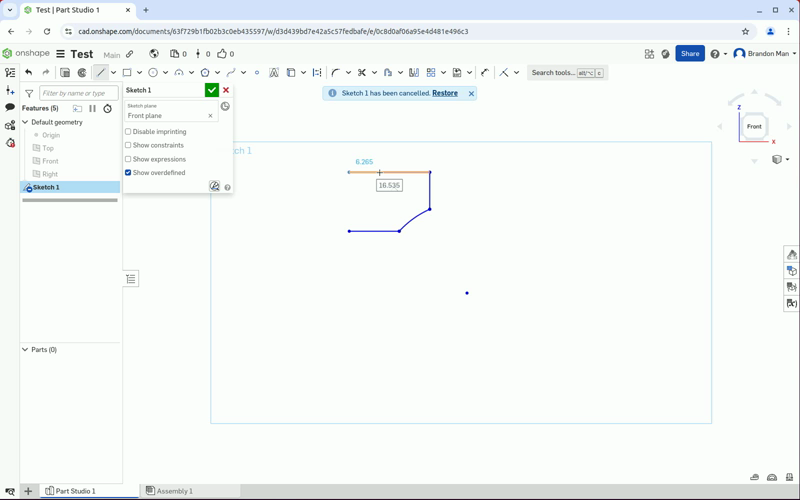
key_down(shift)
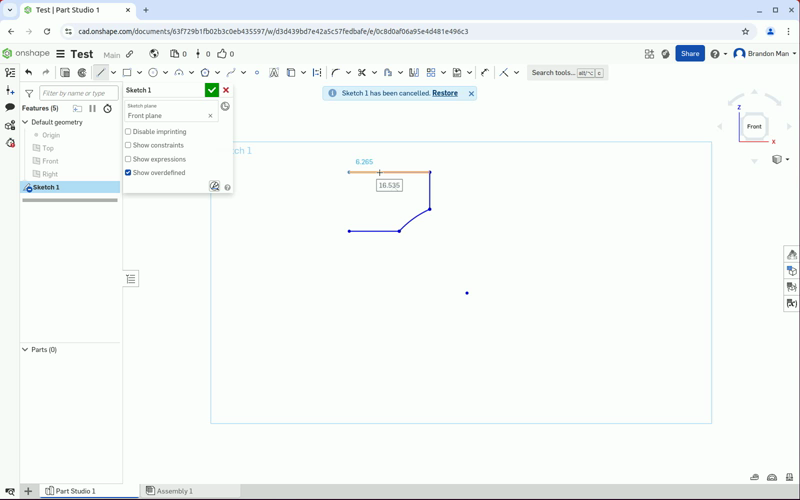
mouse_move(349, 231)
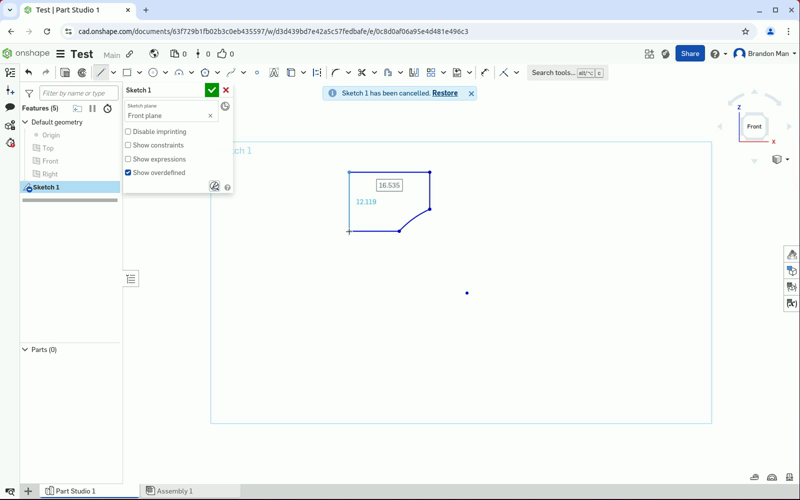
key_up(shift)
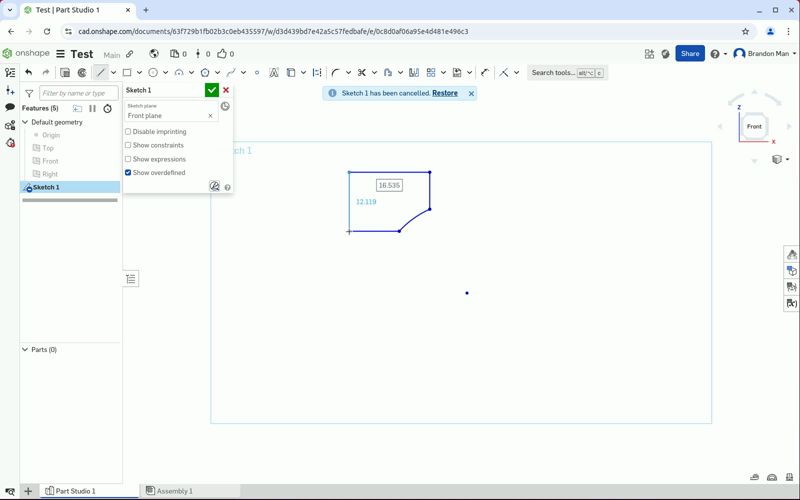
click(349, 231)
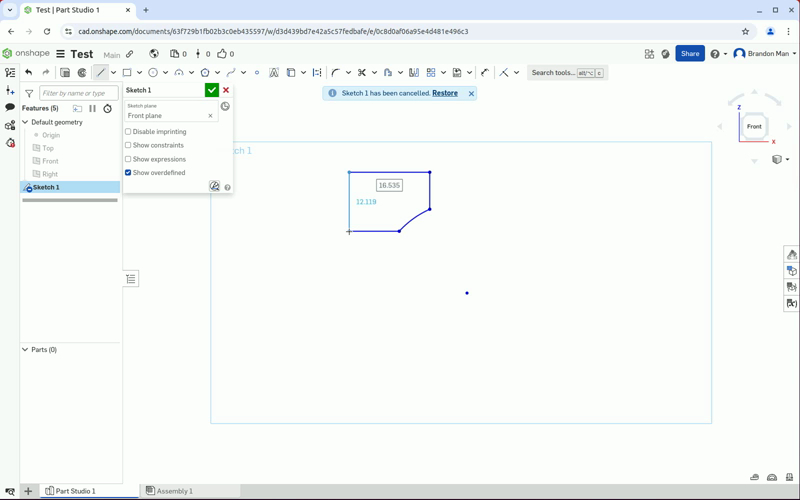
key(esc)
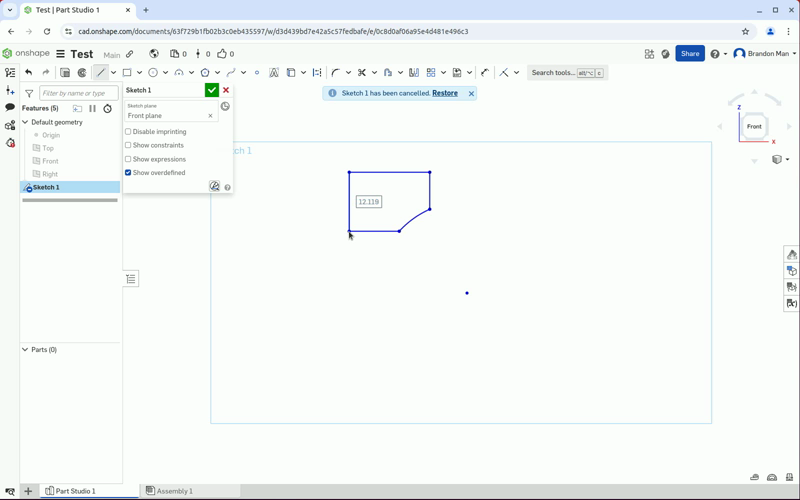
mouse_move(402, 220)
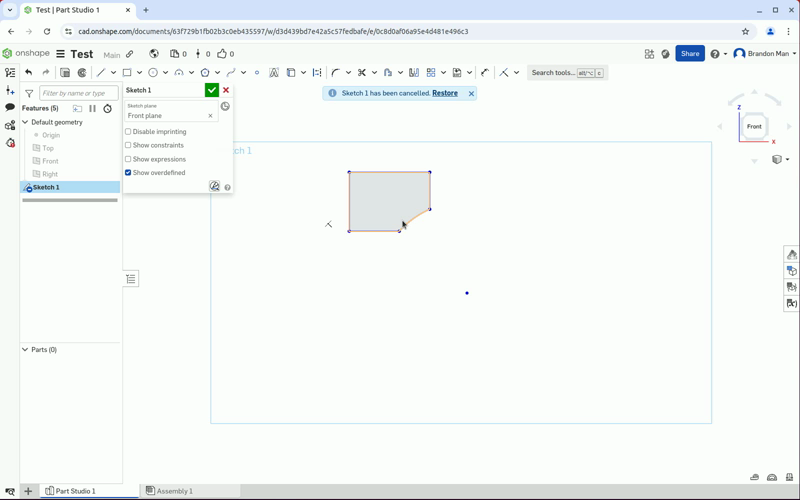
click(402, 220)
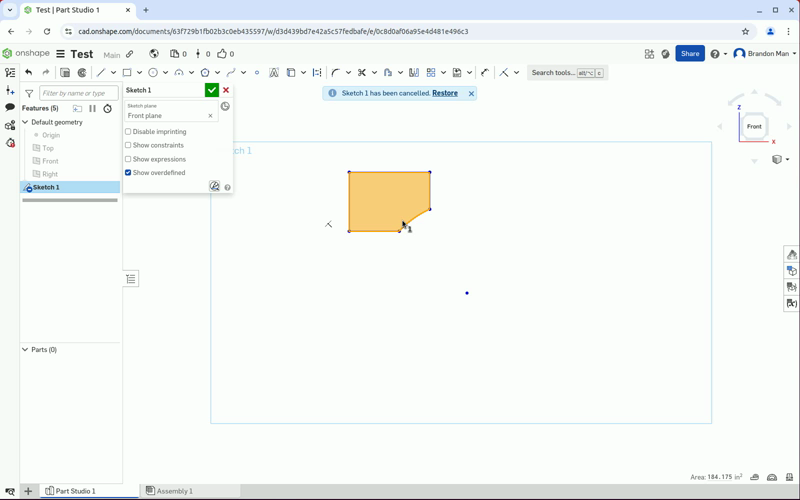
mouse_move(73, 352)
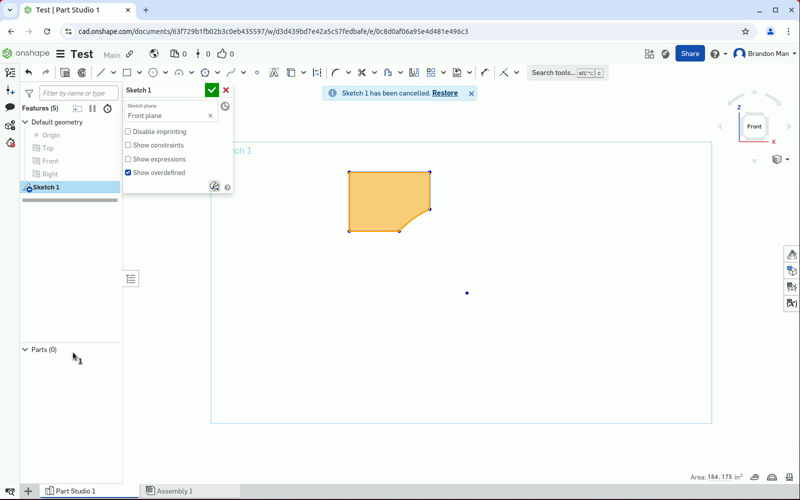
key(shift+y)
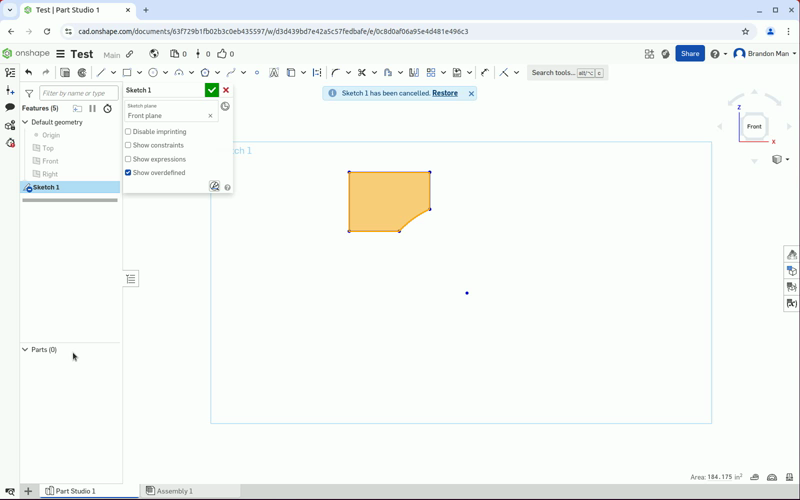
key(shift+e)
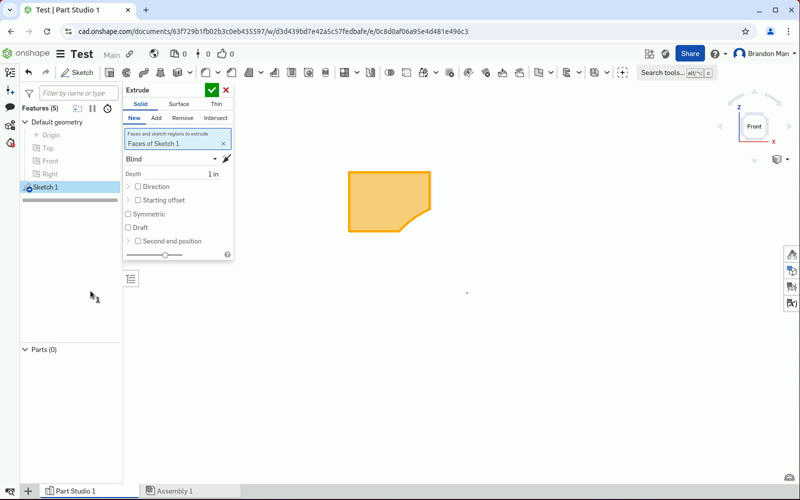
mouse_move(143, 106)
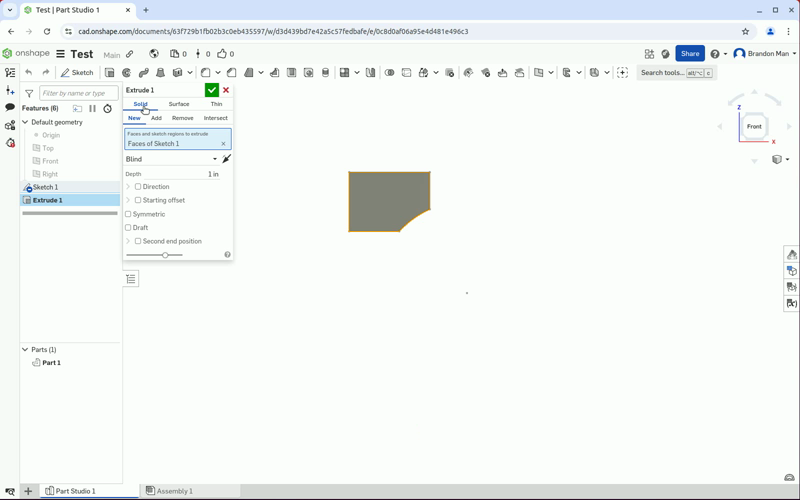
click(143, 106)
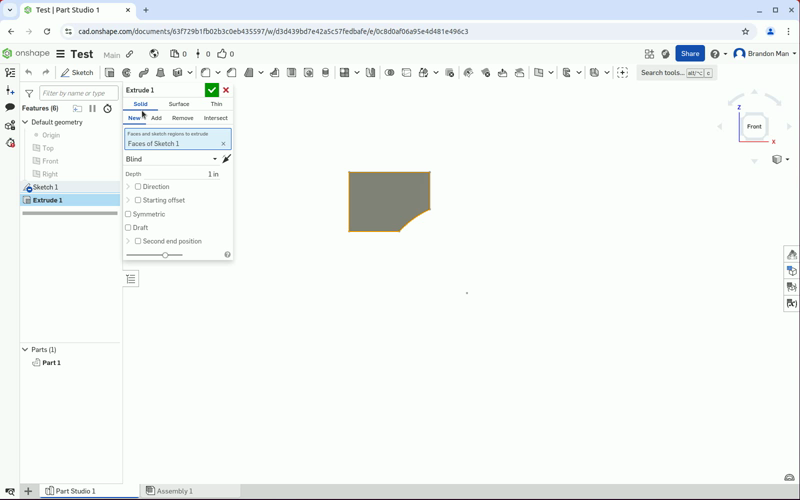
mouse_move(137, 120)
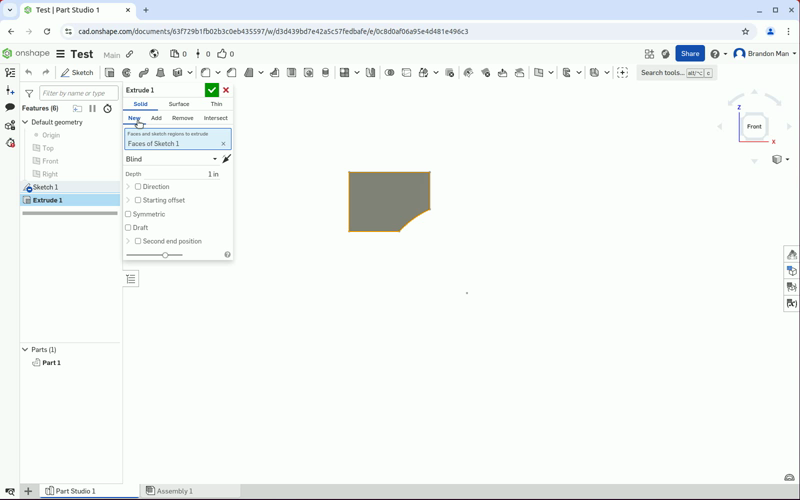
click(137, 120)
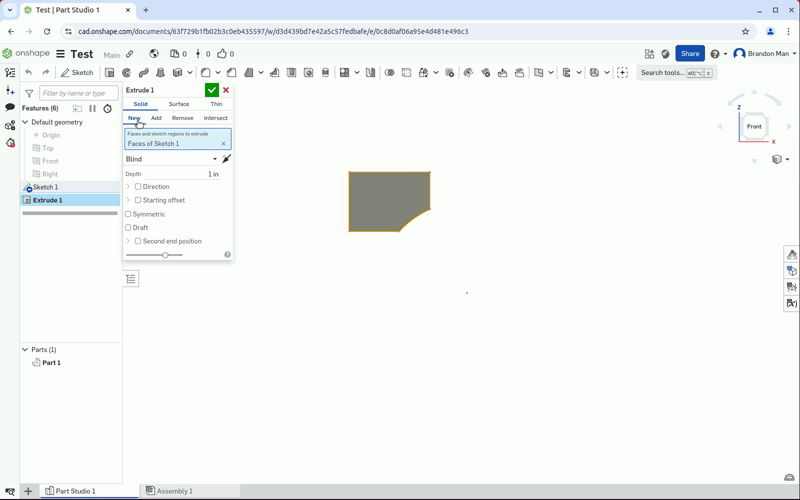
key(tab, 4)
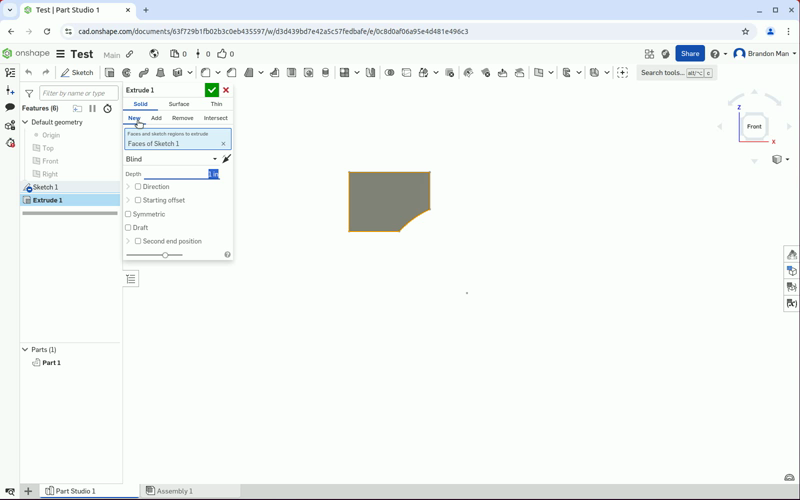
text(7.221)
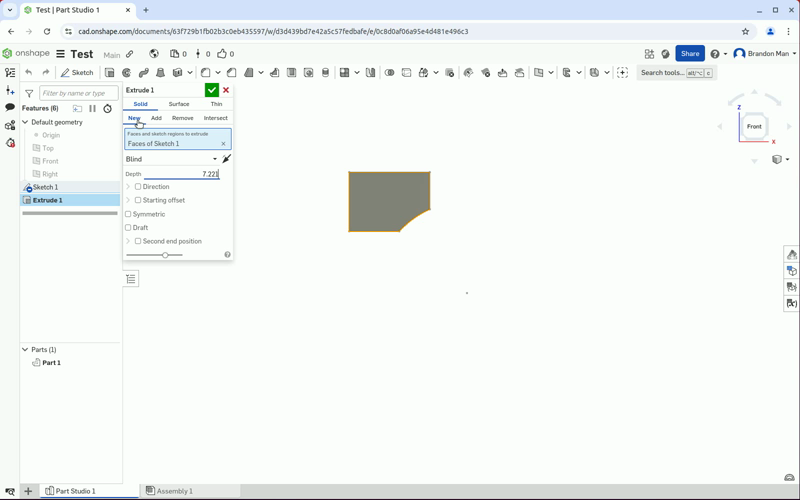
key(enter)
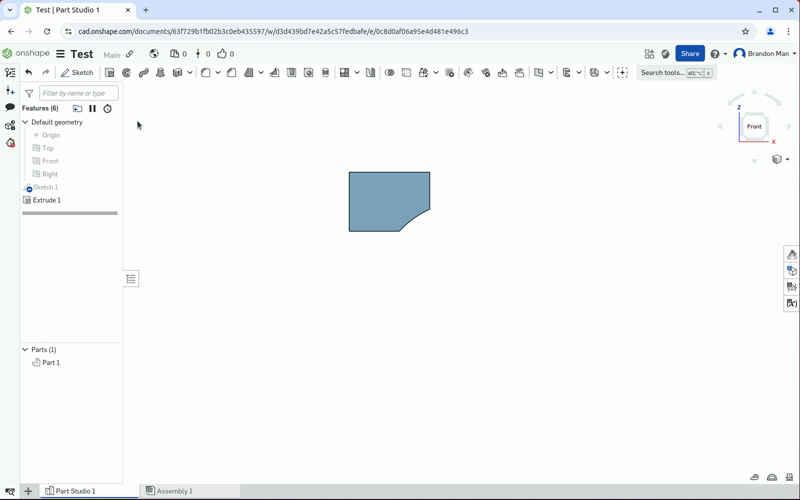
key(shift+h)
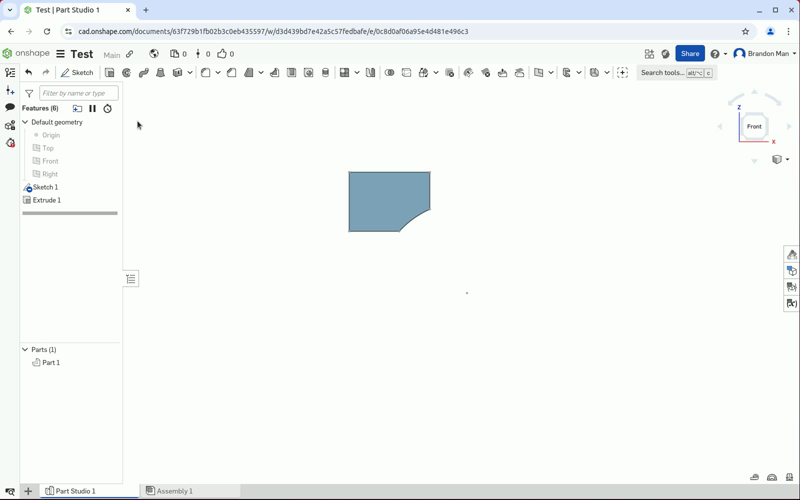
key(shift+h)
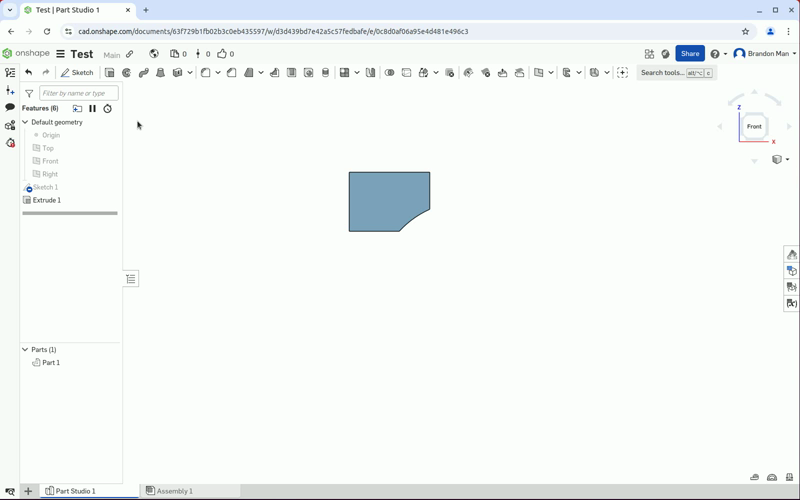
mouse_move(73, 189)
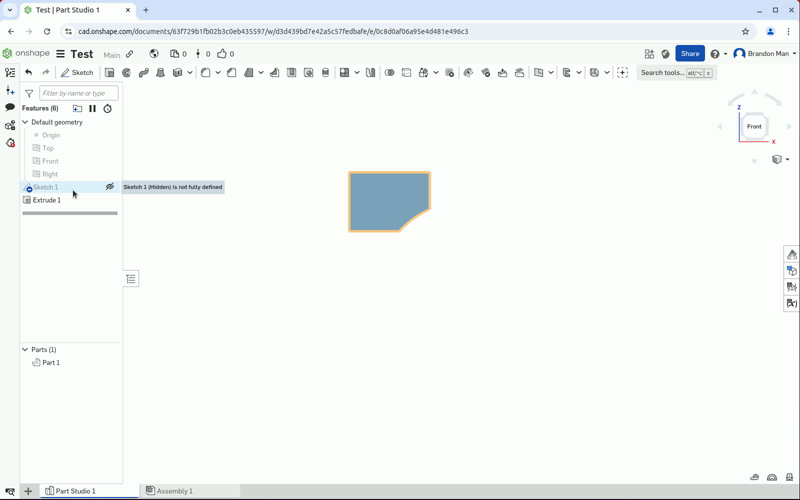
click(73, 189)
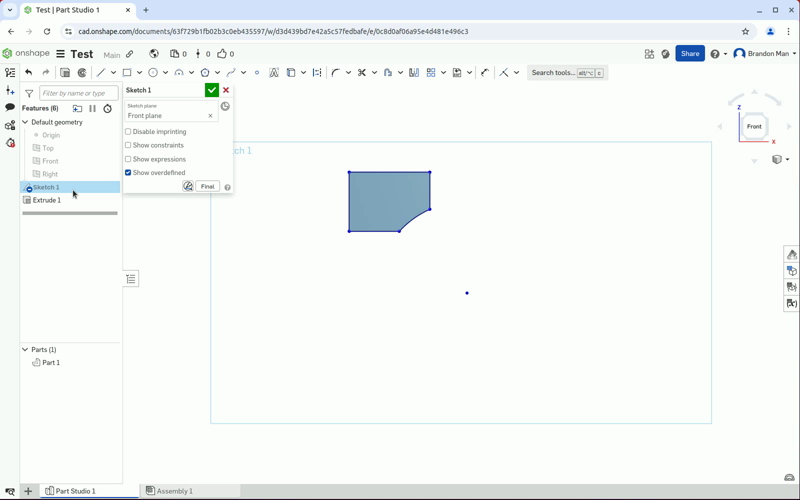
mouse_move(229, 92)
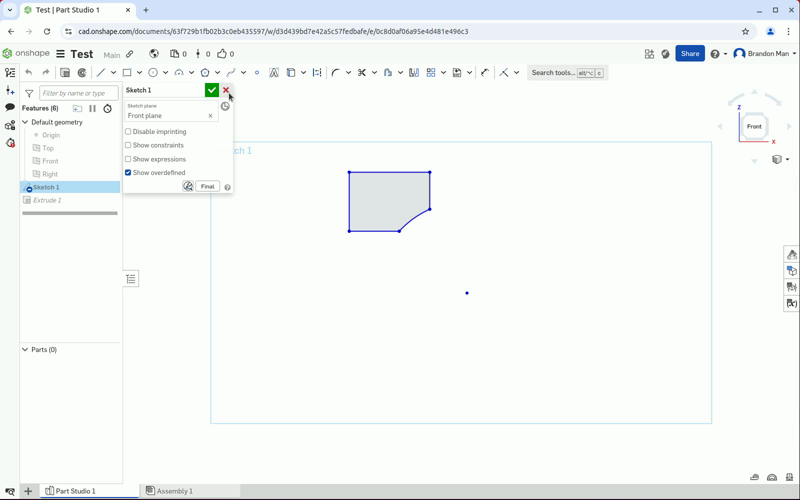
click(229, 92)
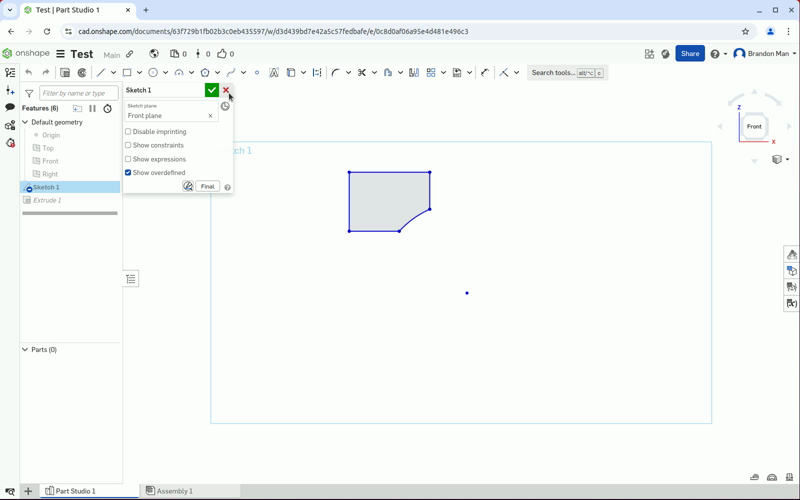
key(shift+s)
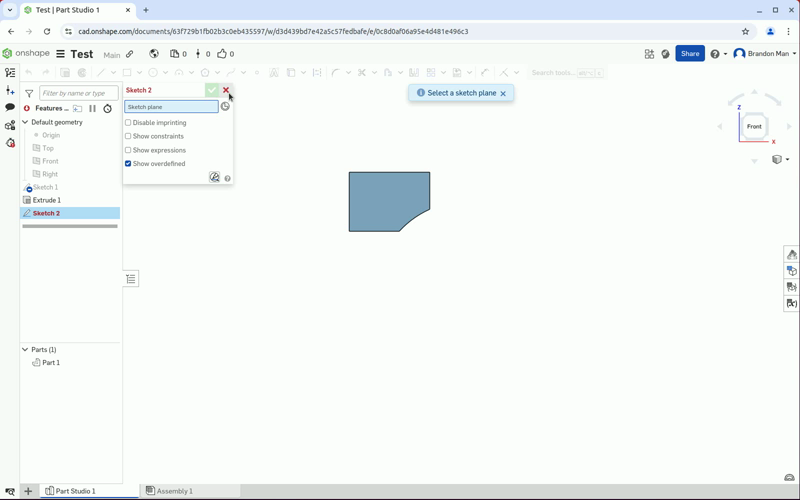
mouse_move(73, 163)
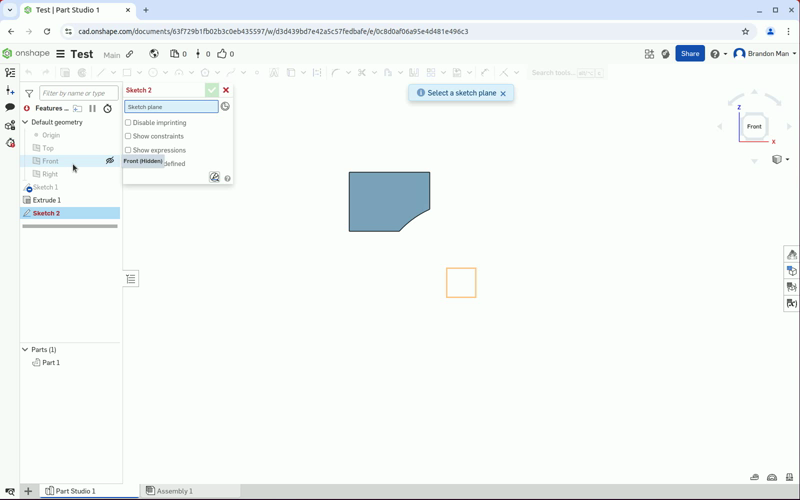
click(73, 163)
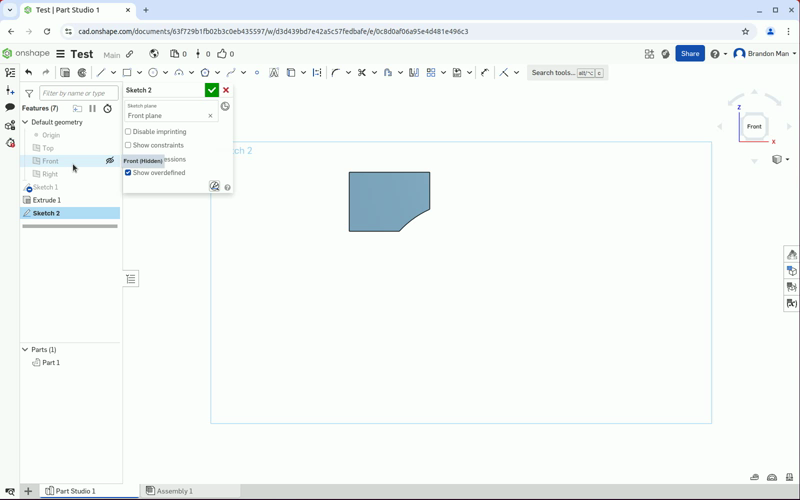
mouse_move(73, 352)
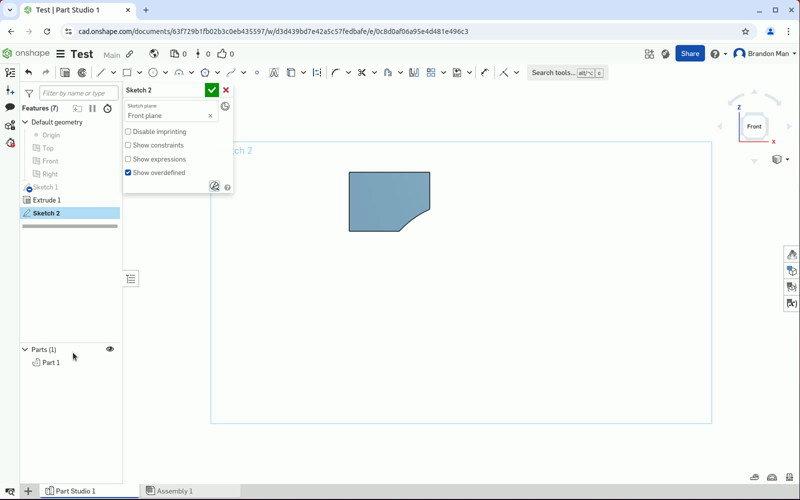
key(y)
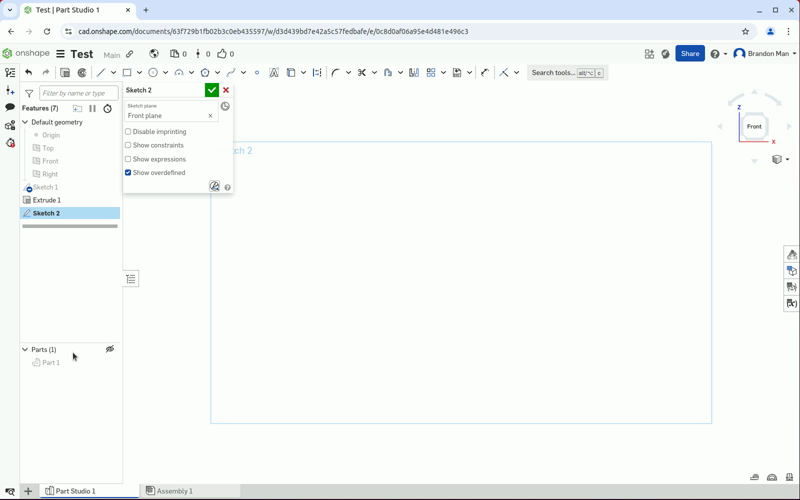
key(a)
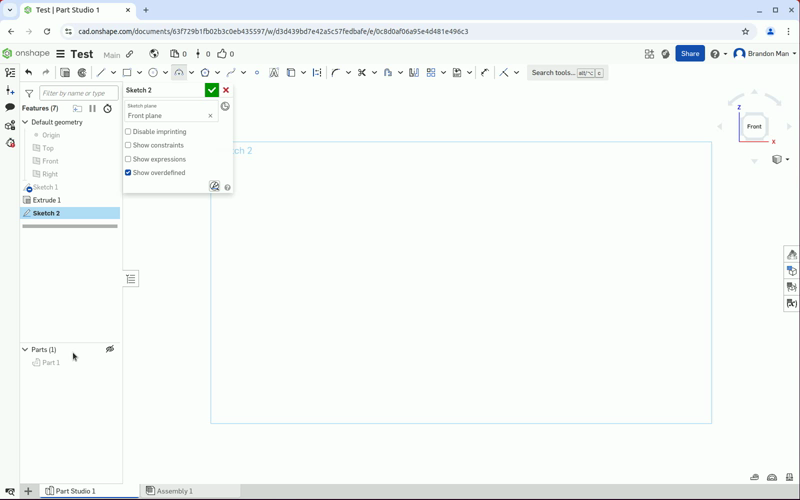
key_down(shift)
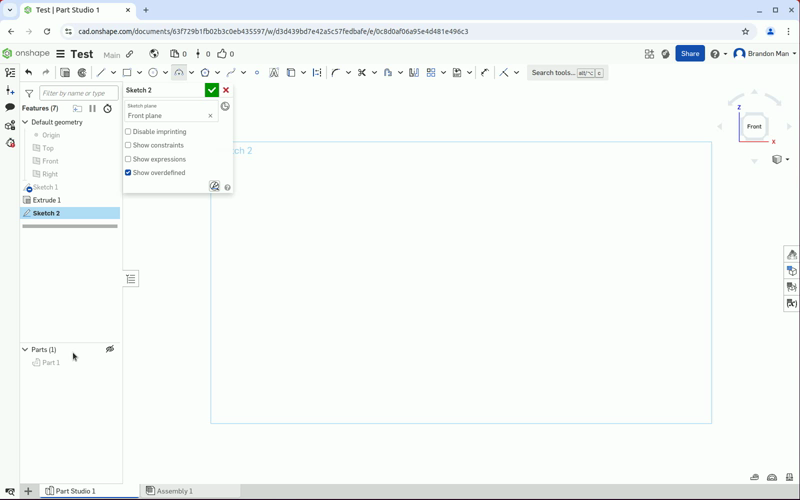
mouse_move(489, 207)
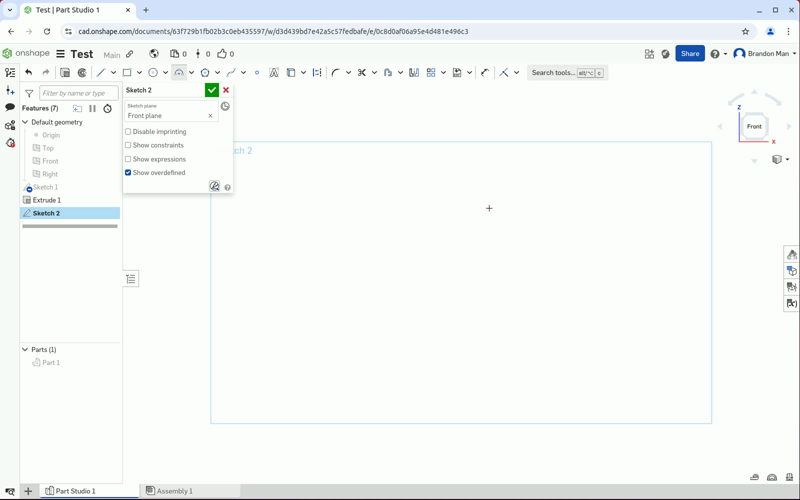
click(489, 207)
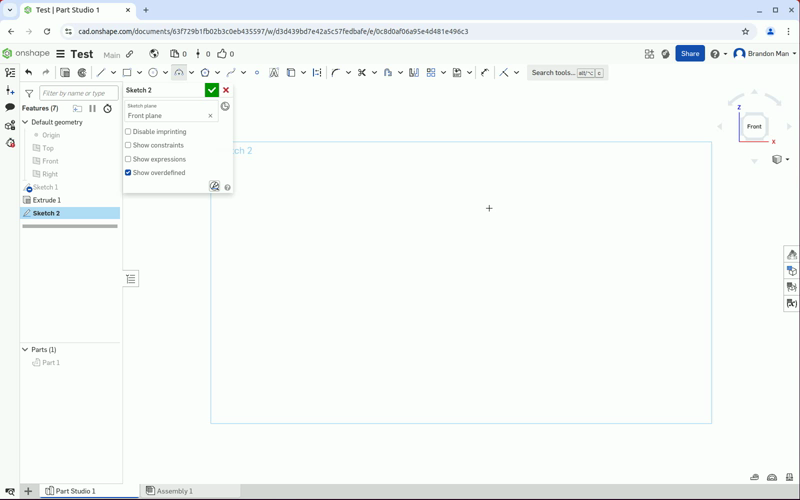
key_up(shift)
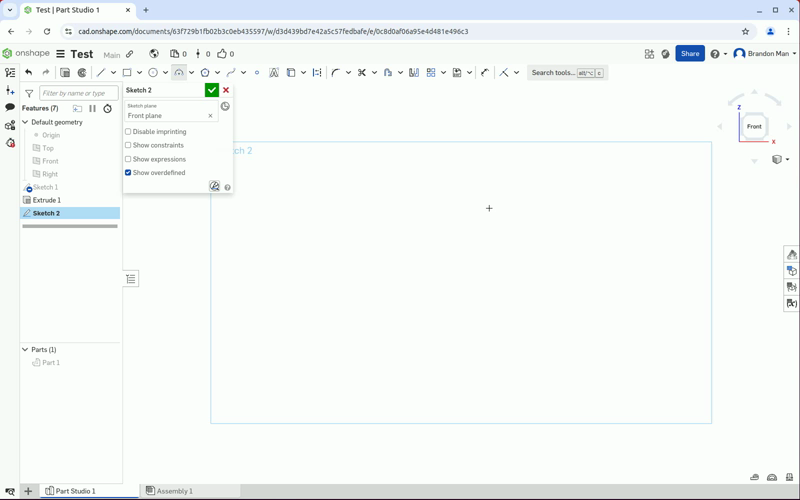
key_down(shift)
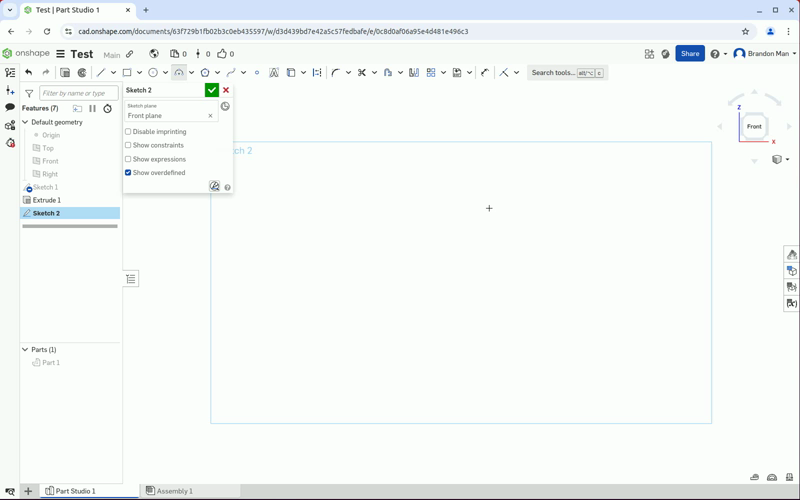
mouse_move(522, 231)
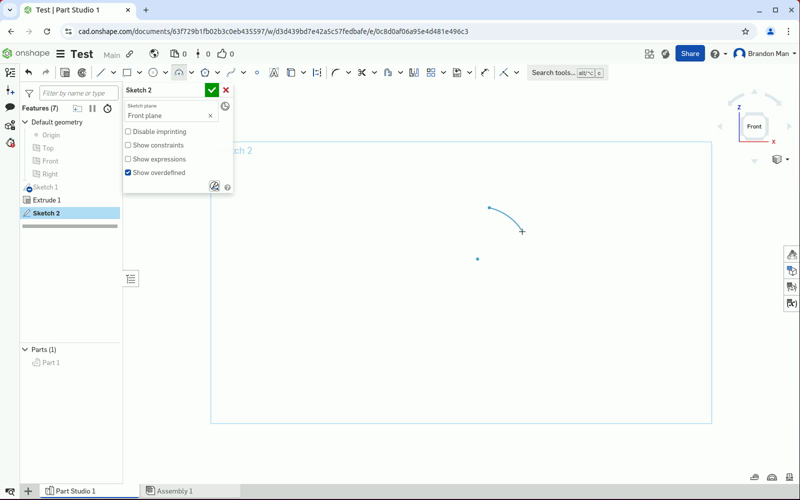
click(522, 231)
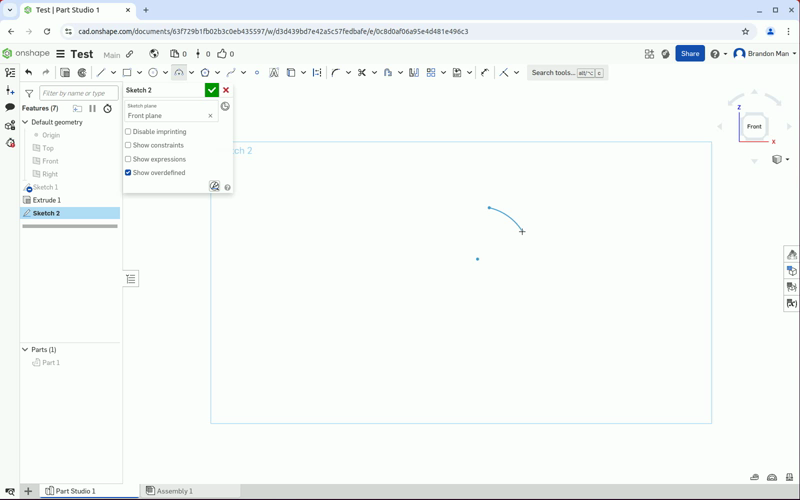
mouse_move(507, 217)
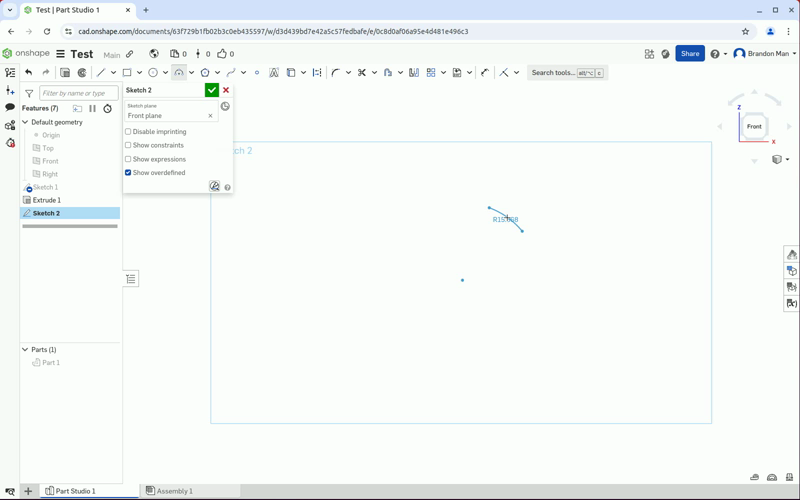
click(507, 217)
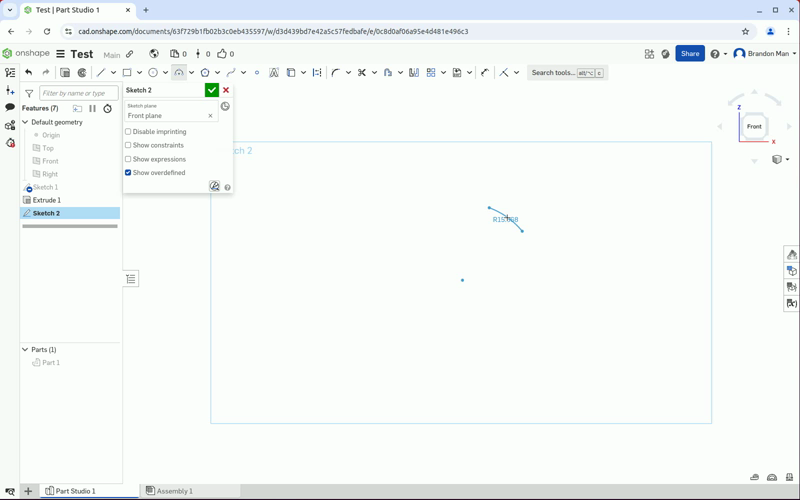
key_up(shift)
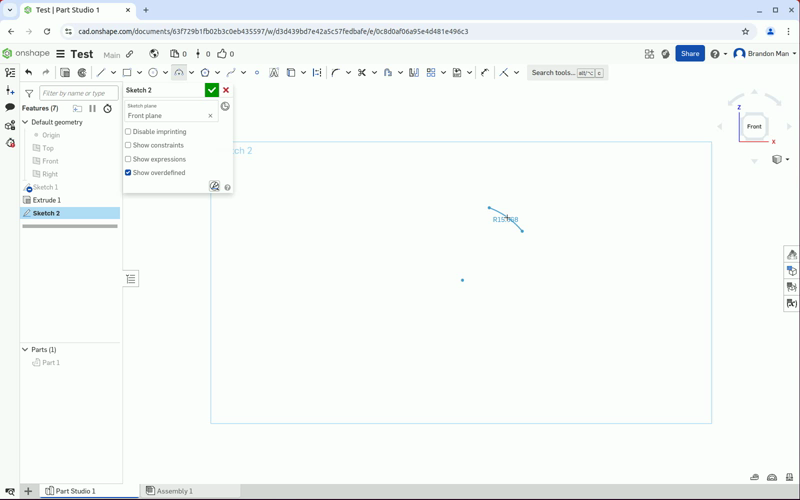
key(esc)
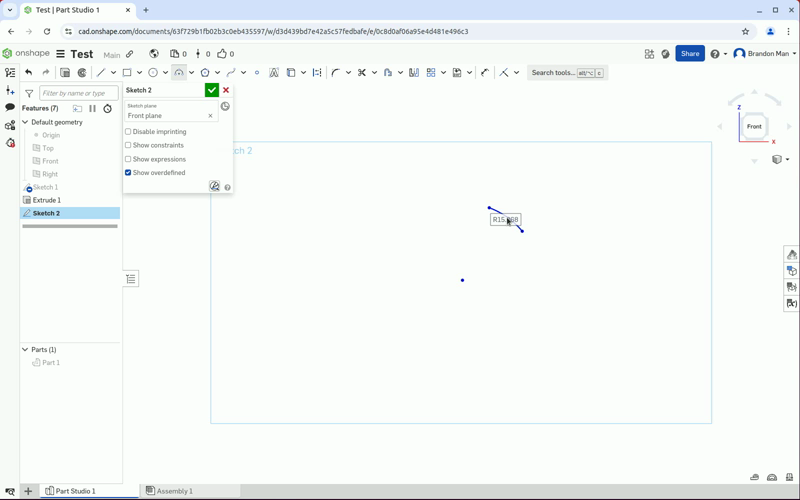
key(l)
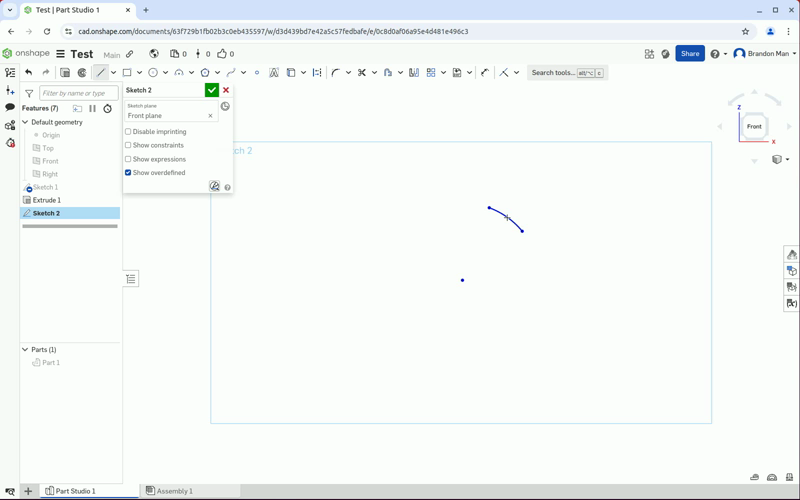
mouse_move(522, 231)
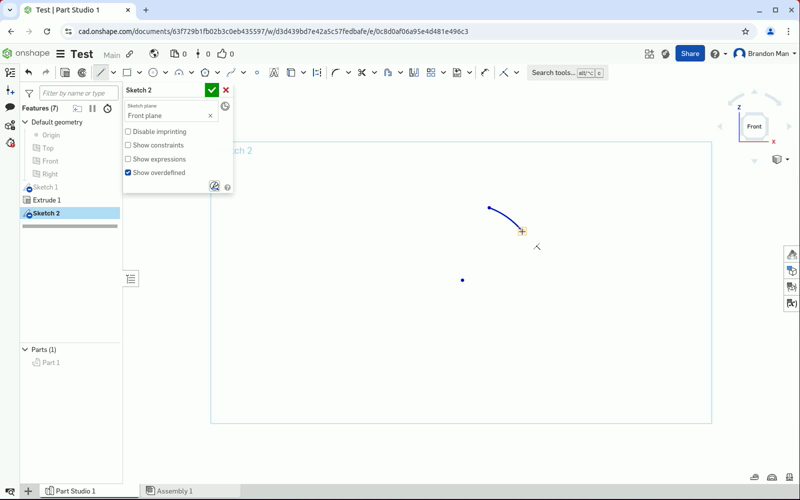
click(522, 231)
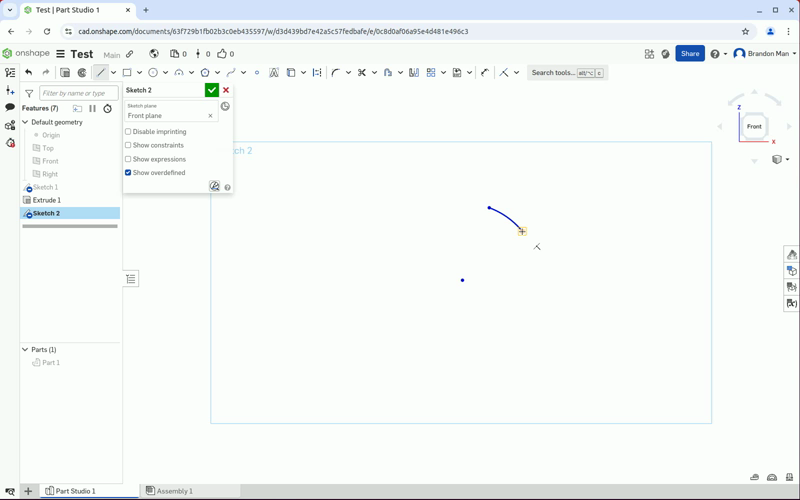
key_down(shift)
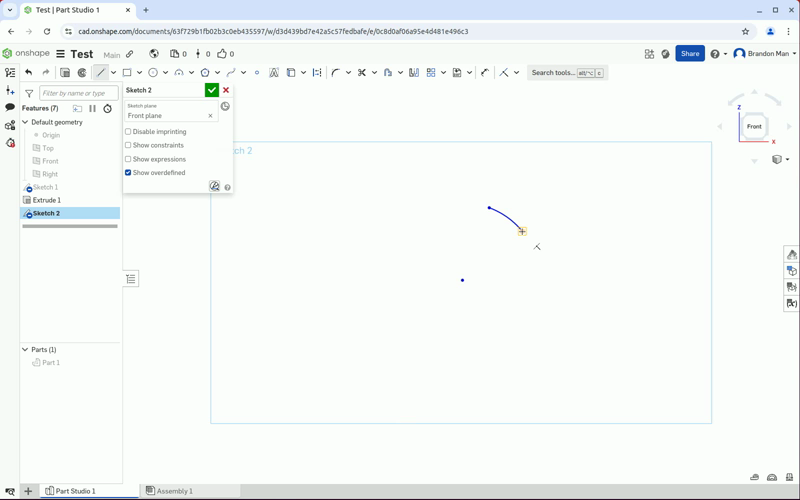
mouse_move(552, 231)
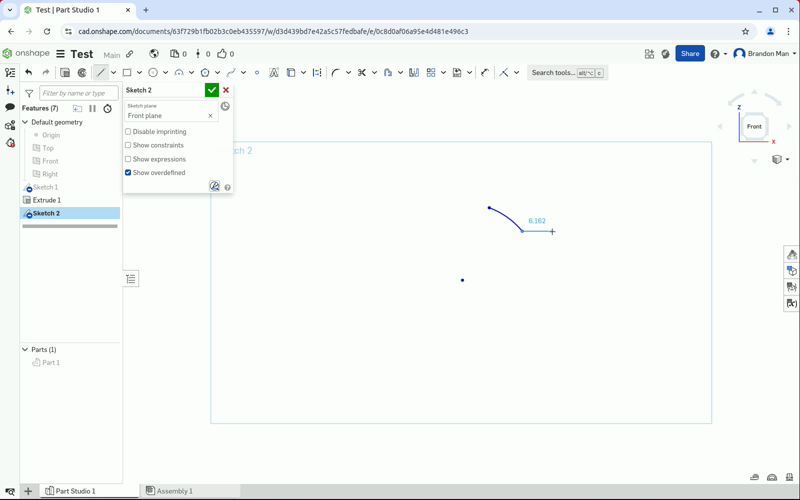
mouse_move(571, 231)
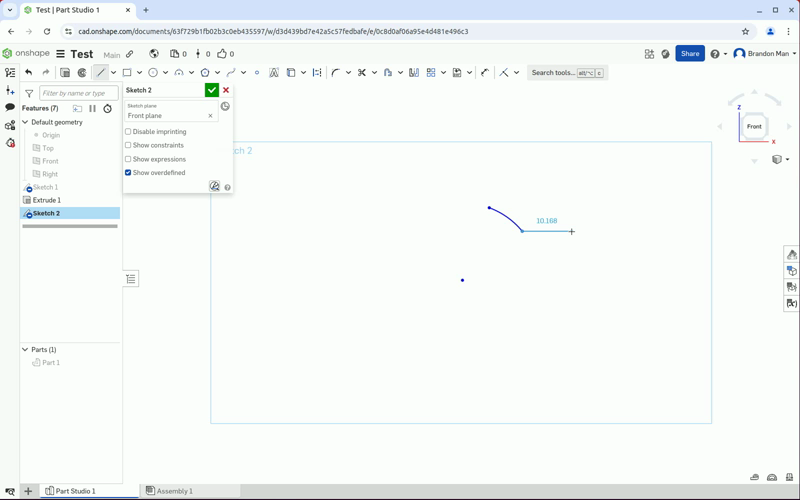
click(571, 231)
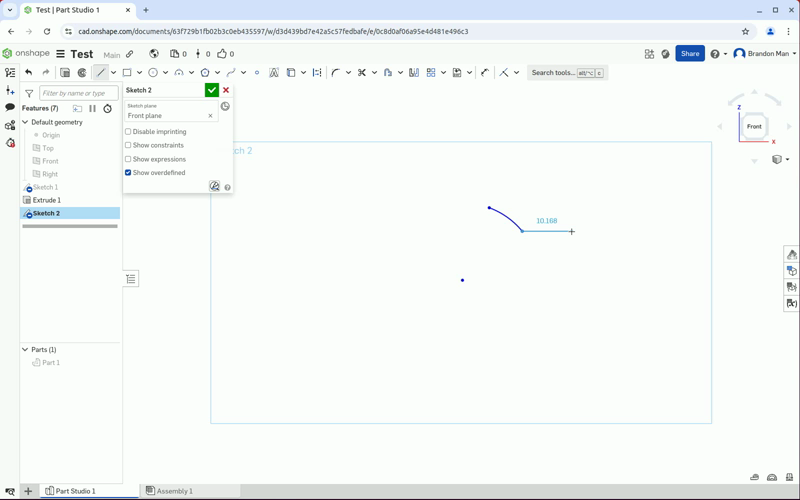
key_up(shift)
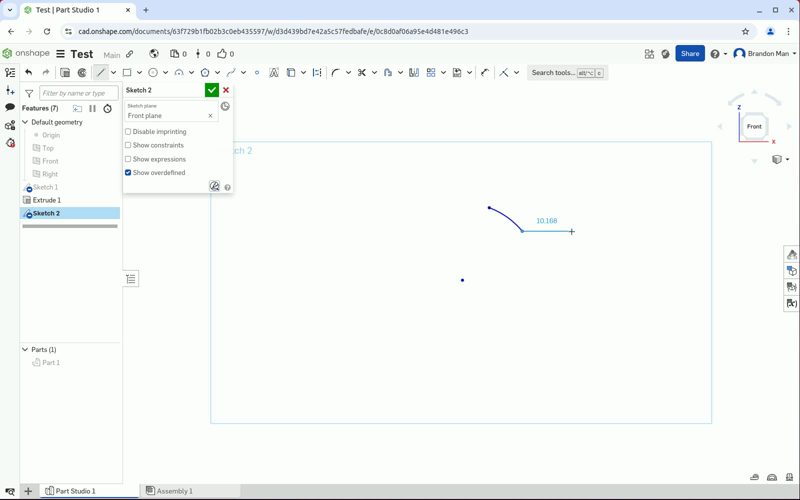
key_down(shift)
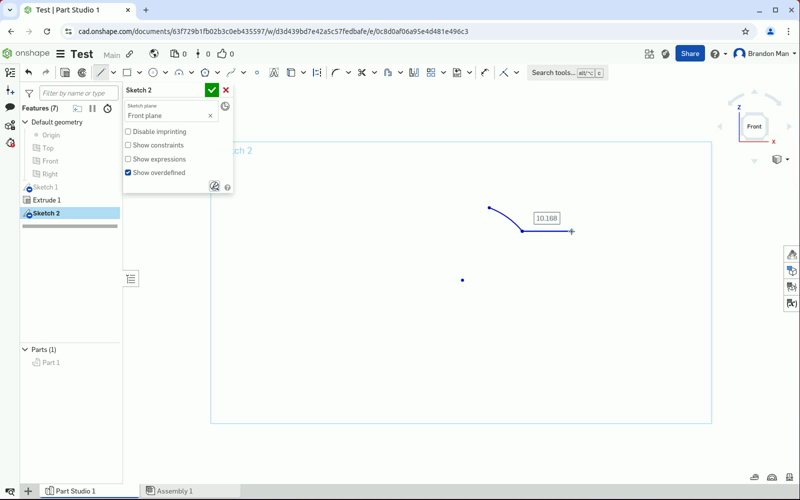
mouse_move(589, 231)
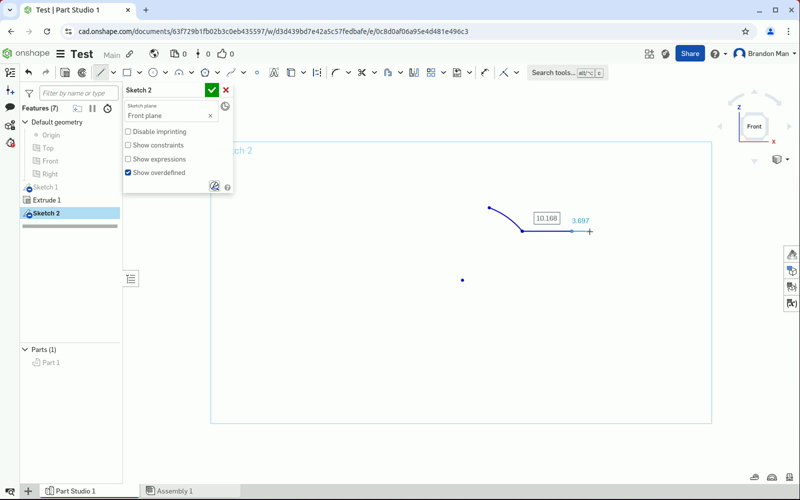
mouse_move(573, 172)
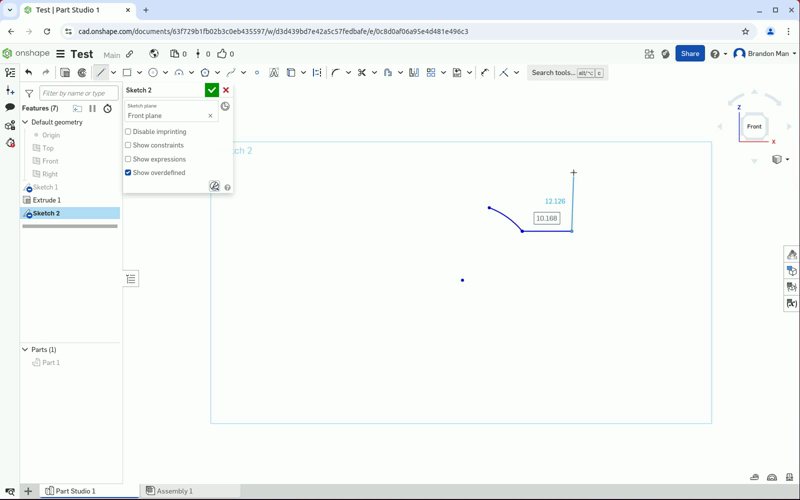
click(573, 172)
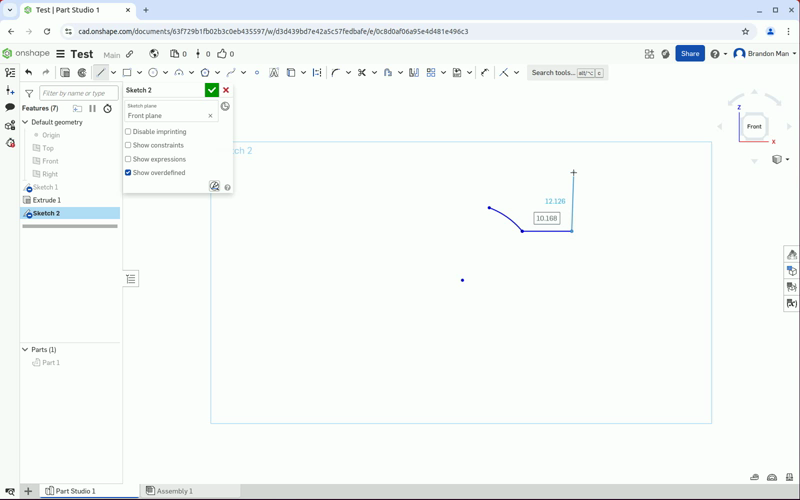
key_up(shift)
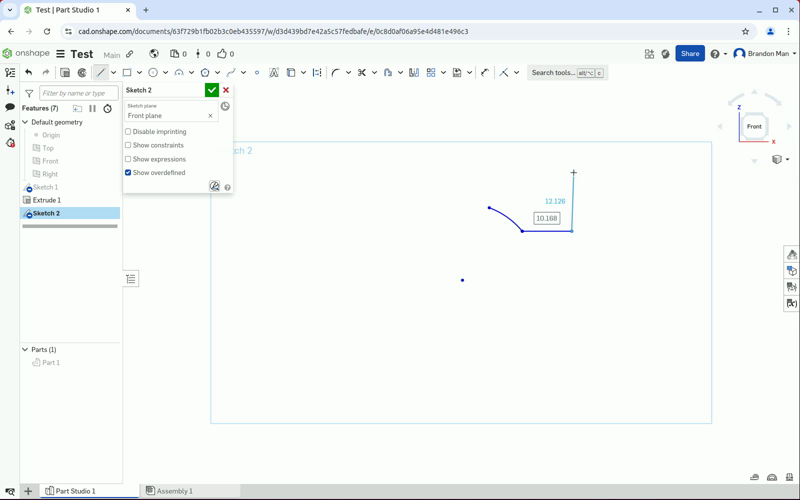
key_down(shift)
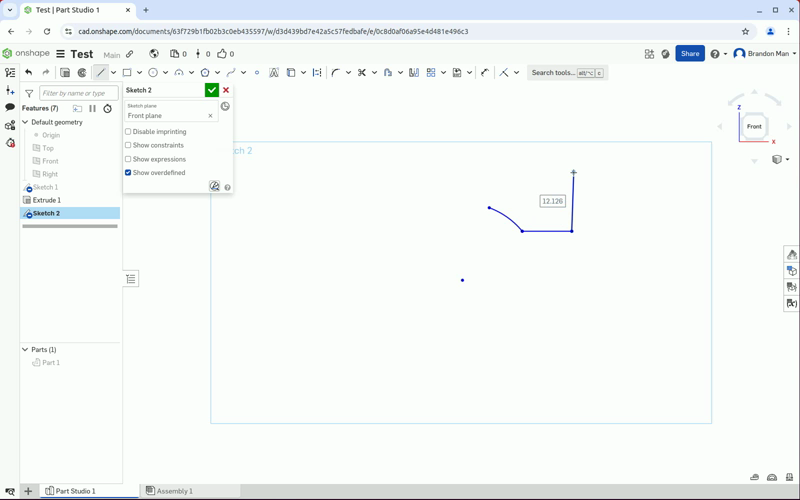
mouse_move(489, 170)
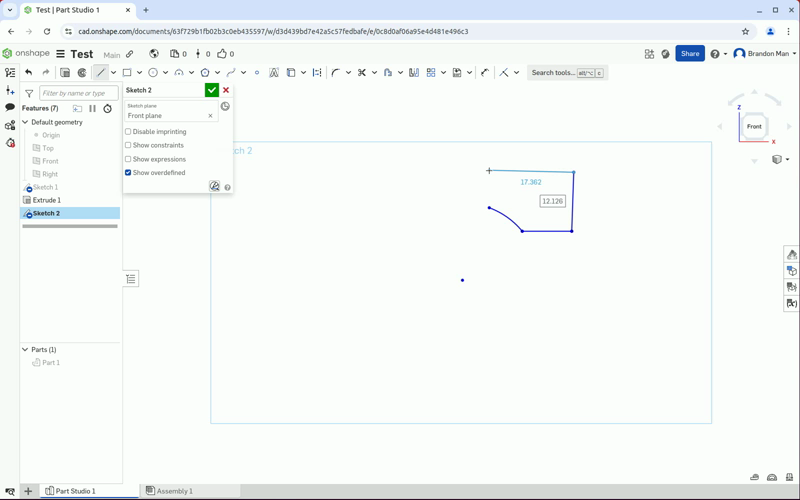
click(489, 170)
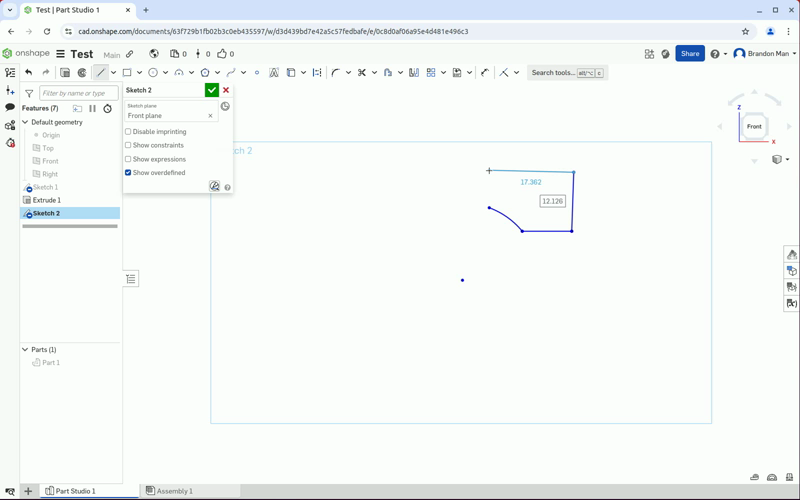
key_up(shift)
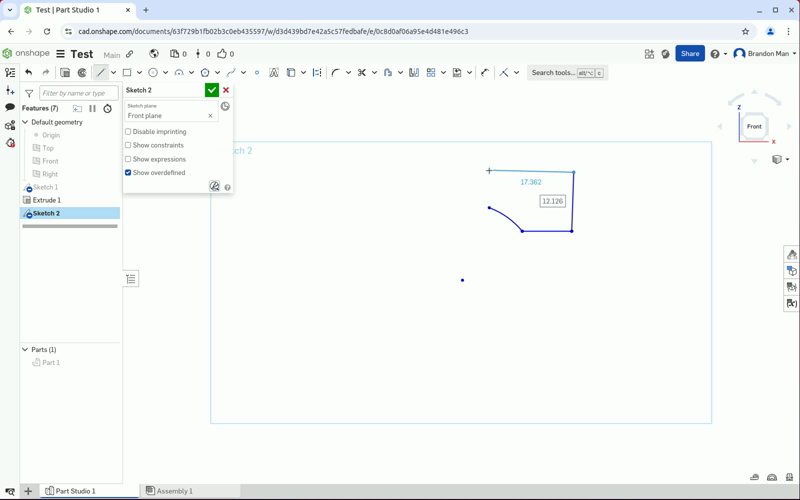
mouse_move(519, 170)
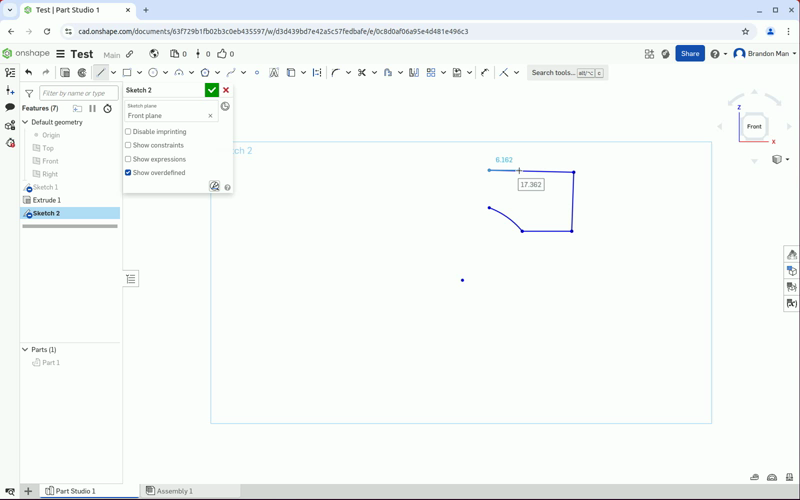
key_down(shift)
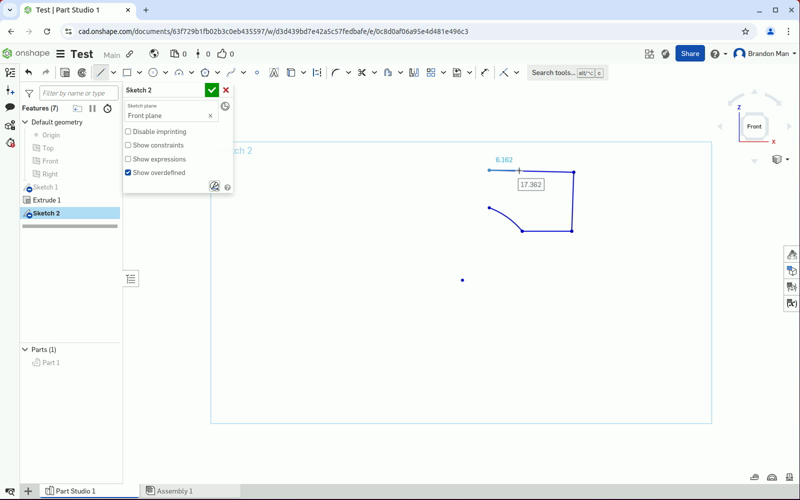
mouse_move(489, 207)
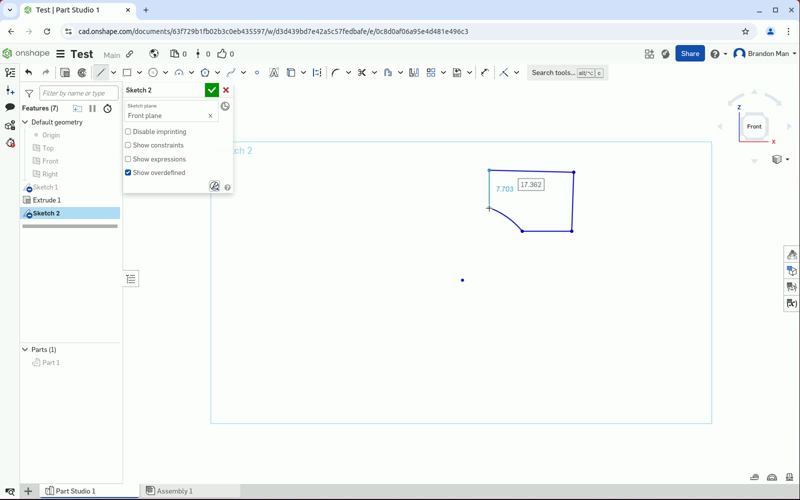
key_up(shift)
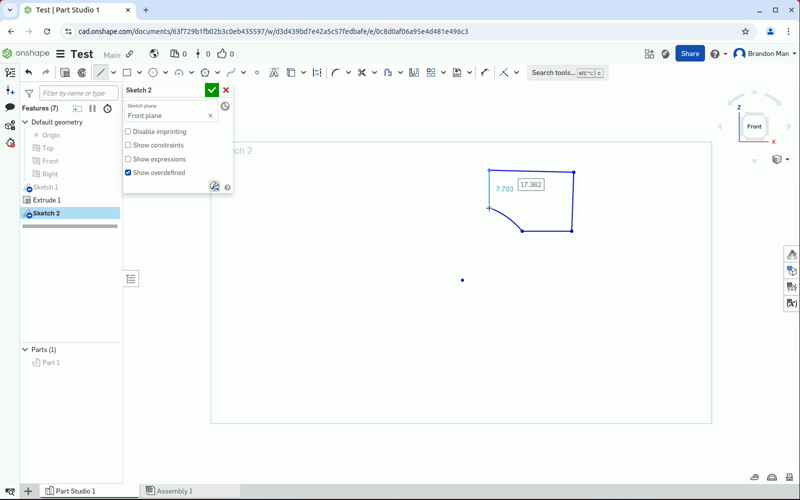
click(489, 207)
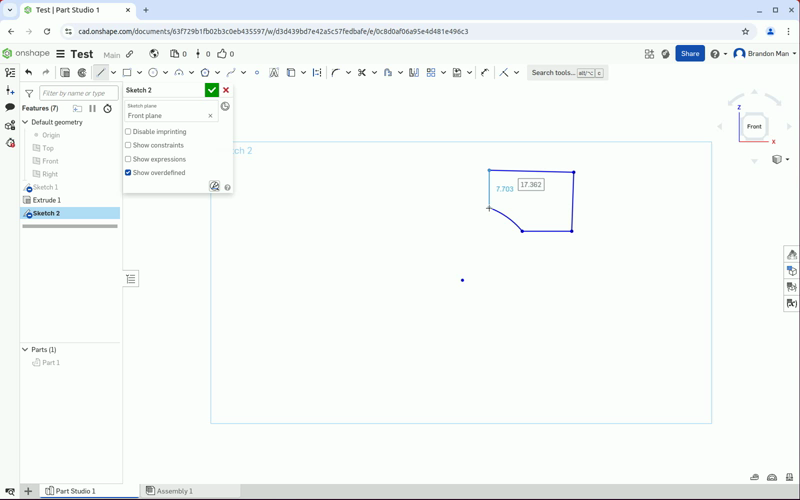
key(esc)
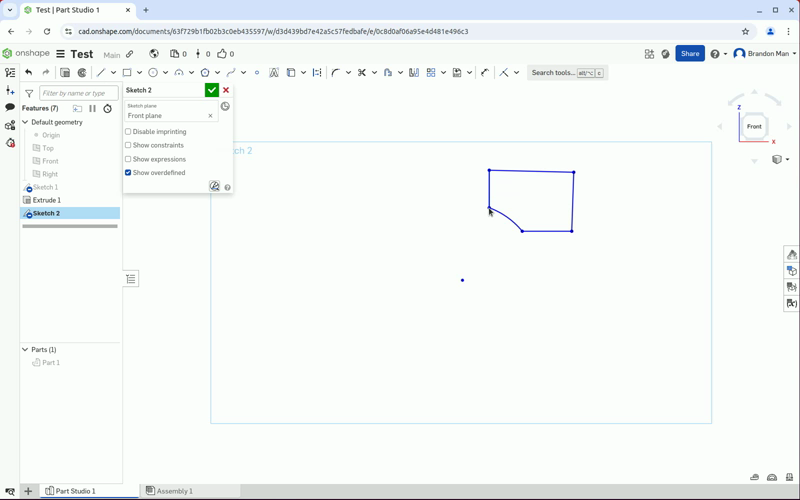
mouse_move(551, 219)
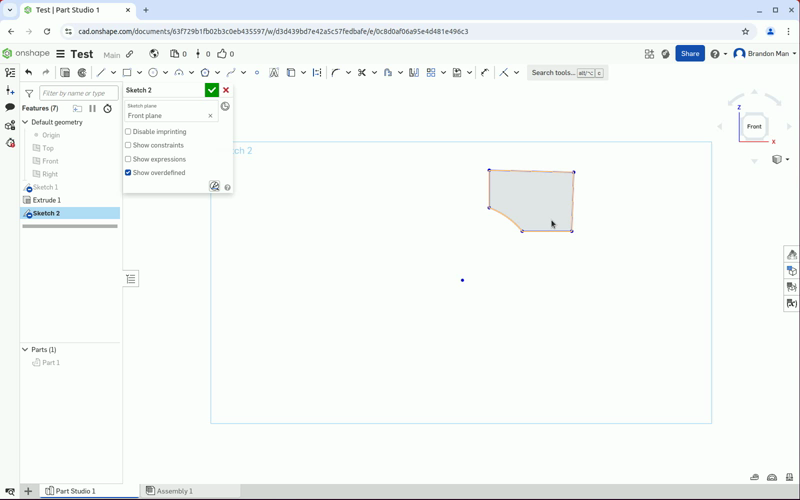
click(551, 219)
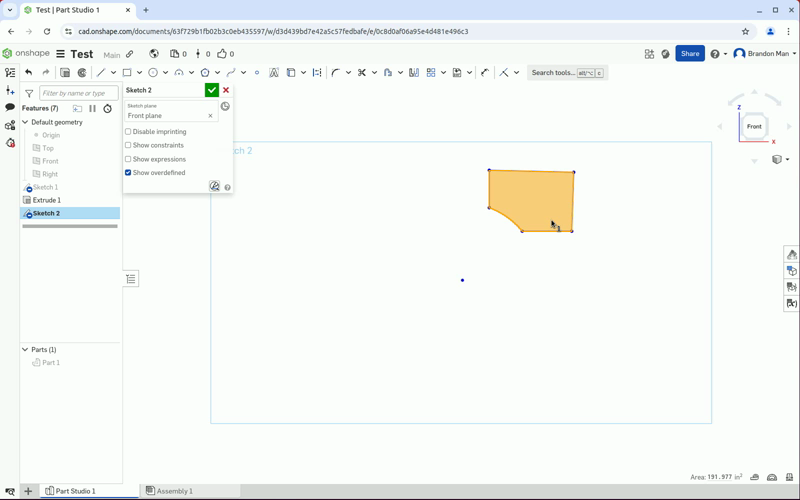
mouse_move(73, 352)
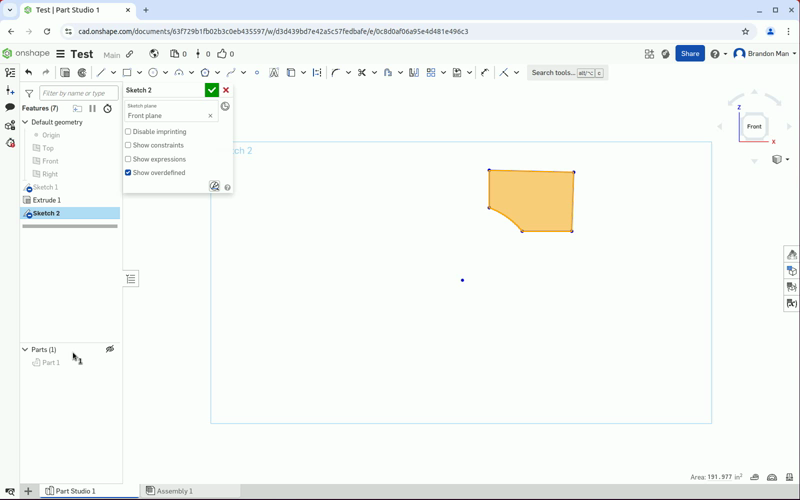
key(shift+y)
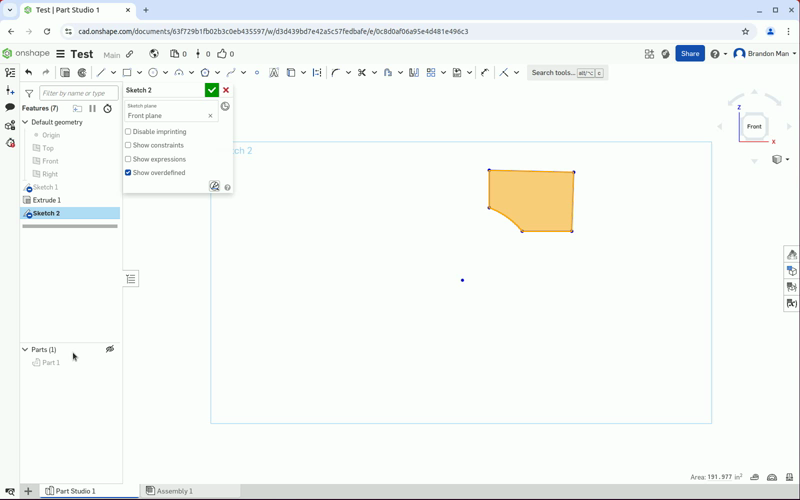
key(shift+e)
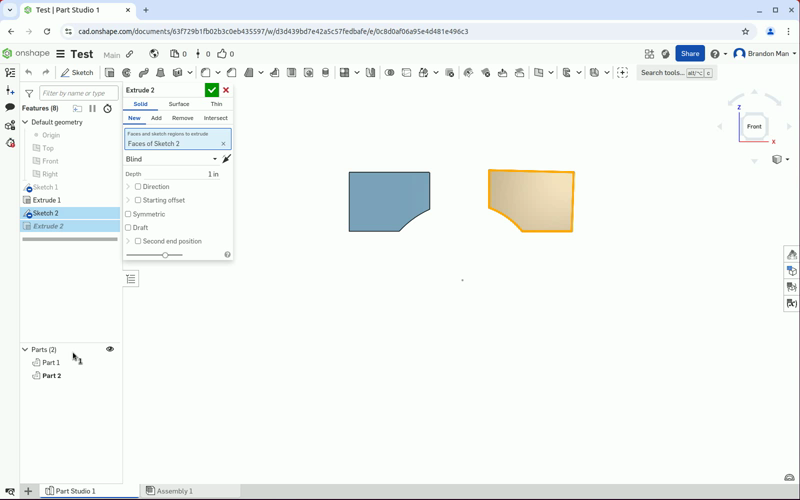
mouse_move(143, 106)
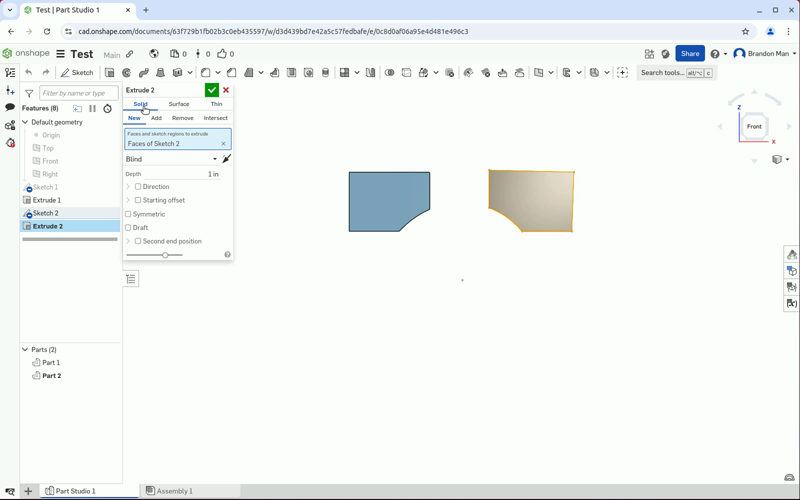
click(143, 106)
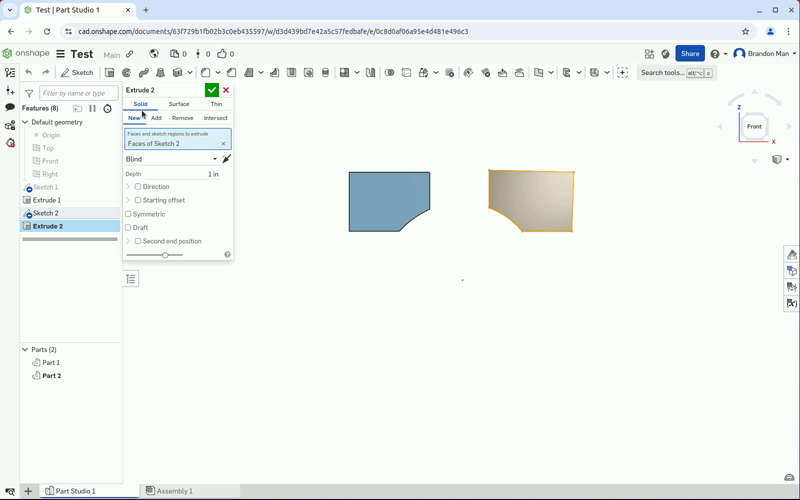
mouse_move(137, 120)
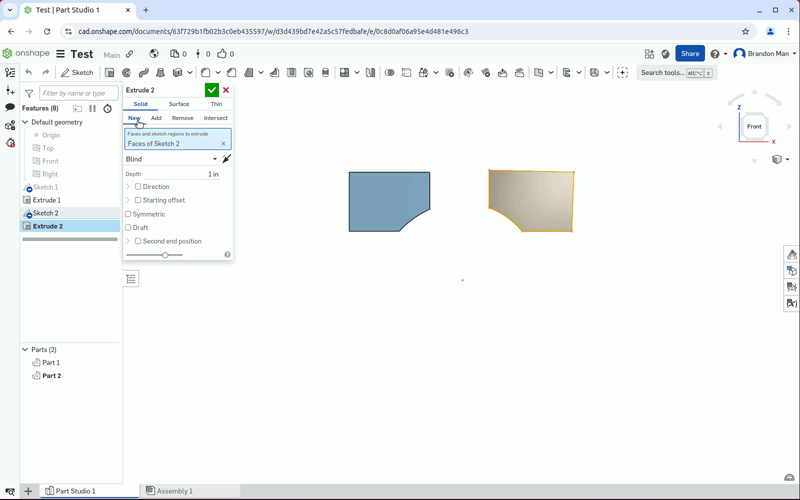
click(137, 120)
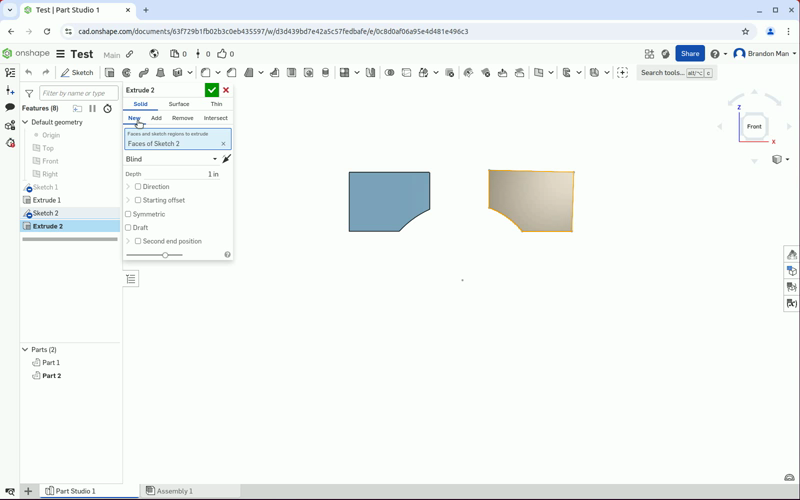
key(tab, 4)
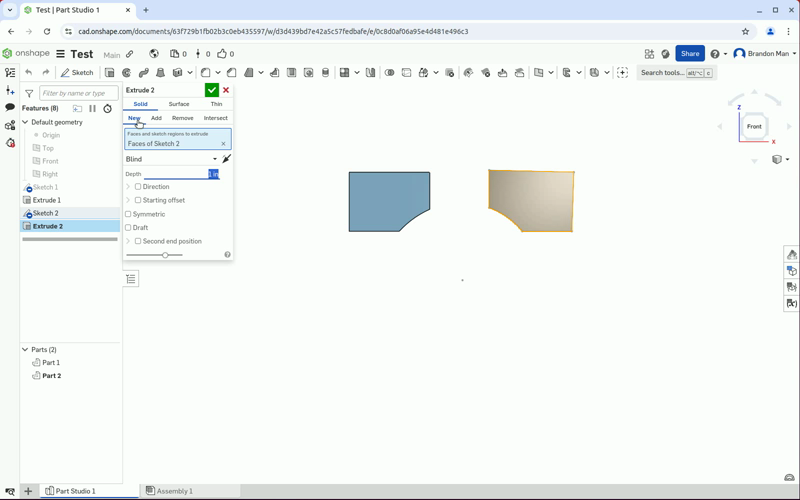
text(7.221)
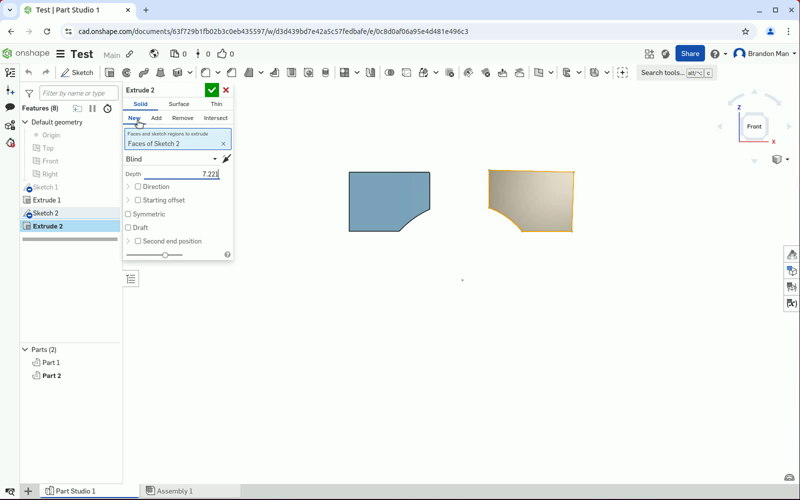
key(enter)
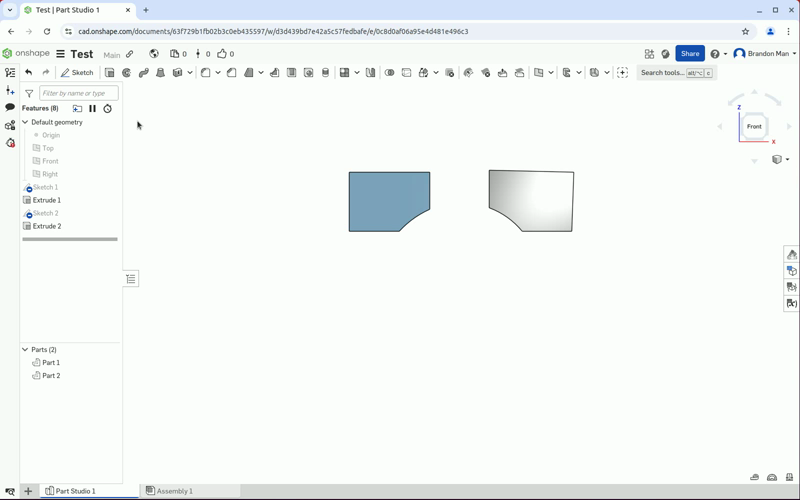
key(shift+h)
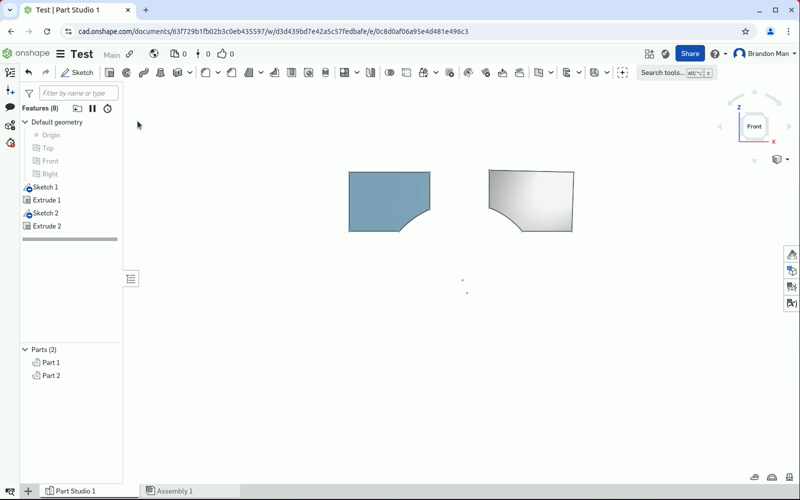
key(shift+h)
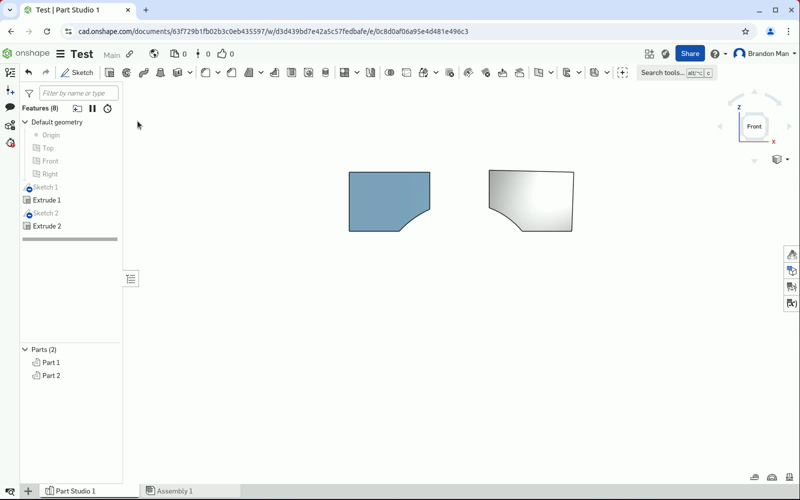
mouse_move(73, 189)
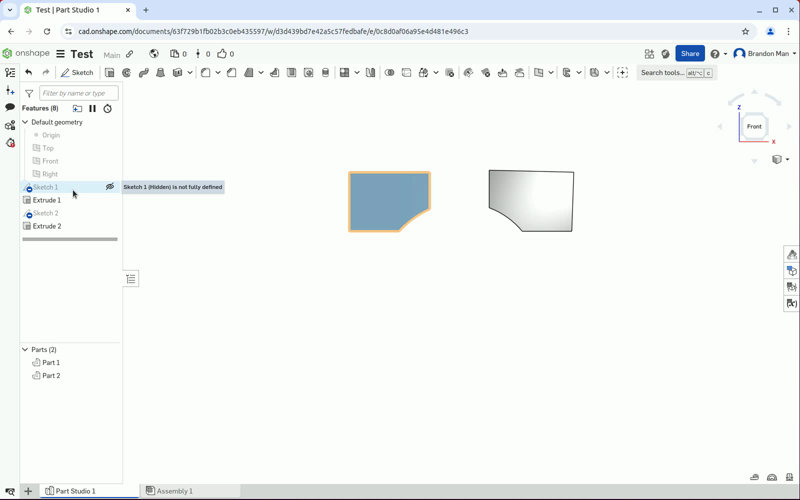
click(73, 189)
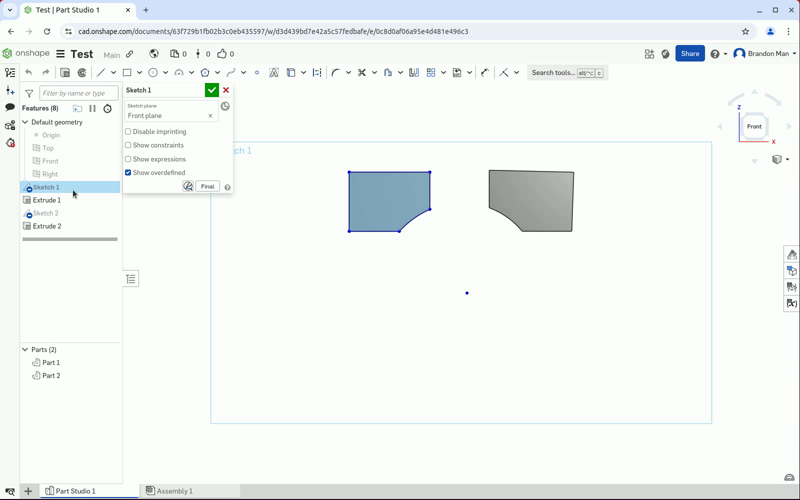
mouse_move(229, 92)
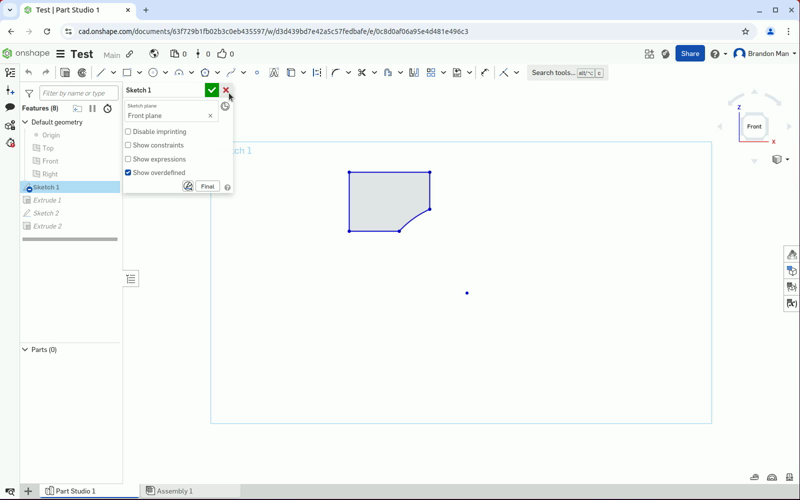
click(229, 92)
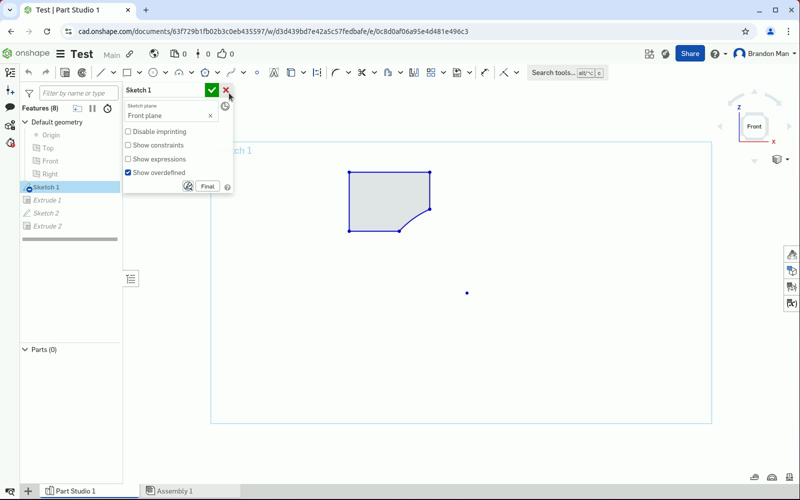
key(shift+s)
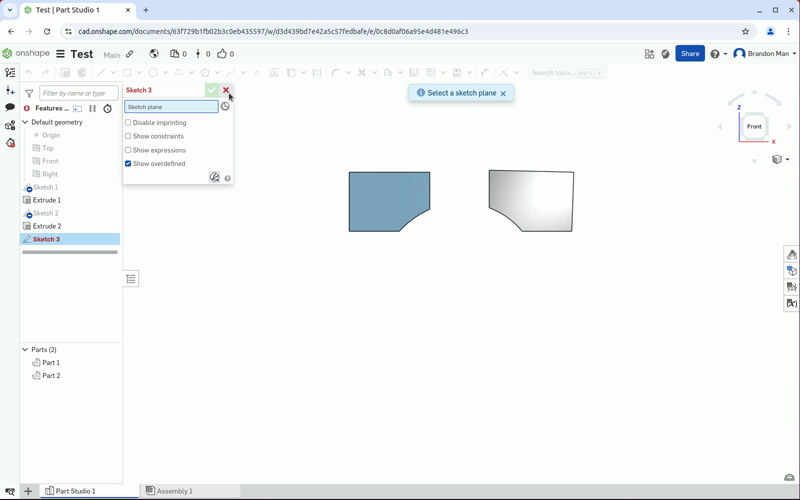
mouse_move(73, 163)
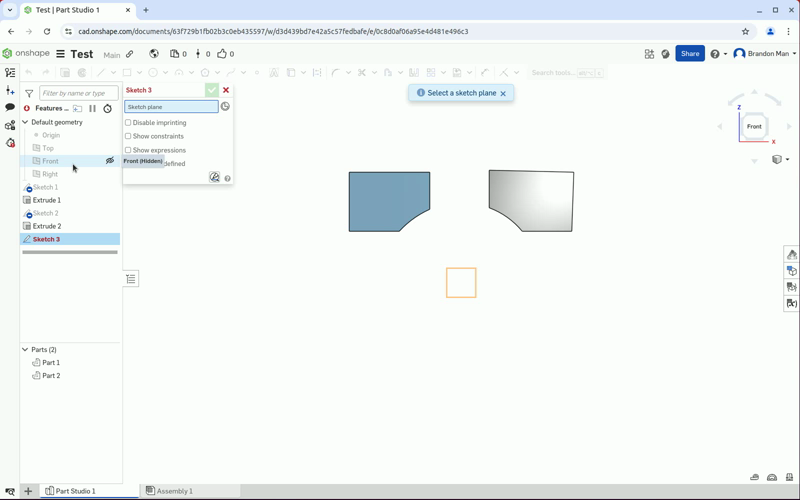
click(73, 163)
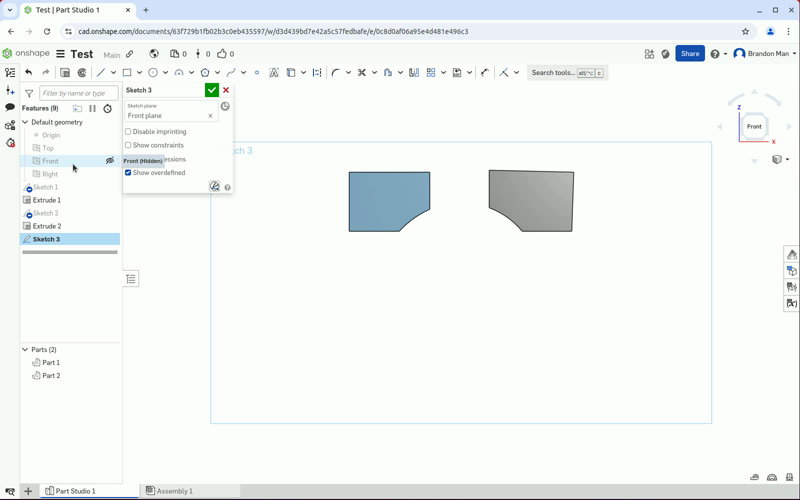
mouse_move(73, 352)
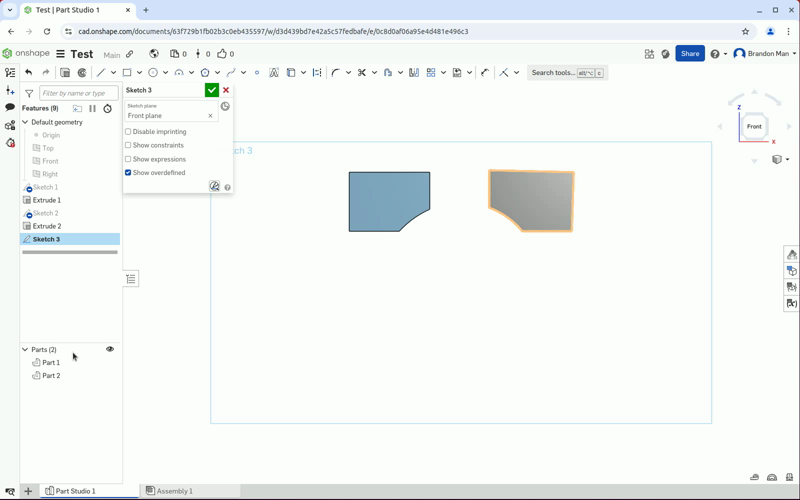
key(y)
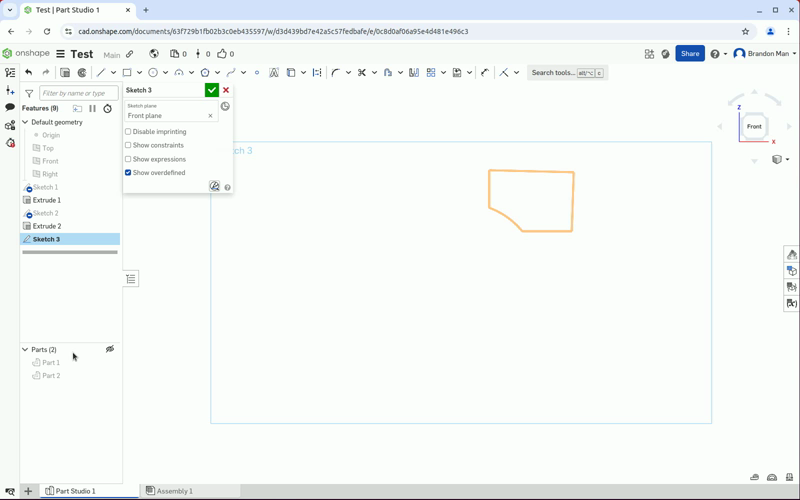
key(l)
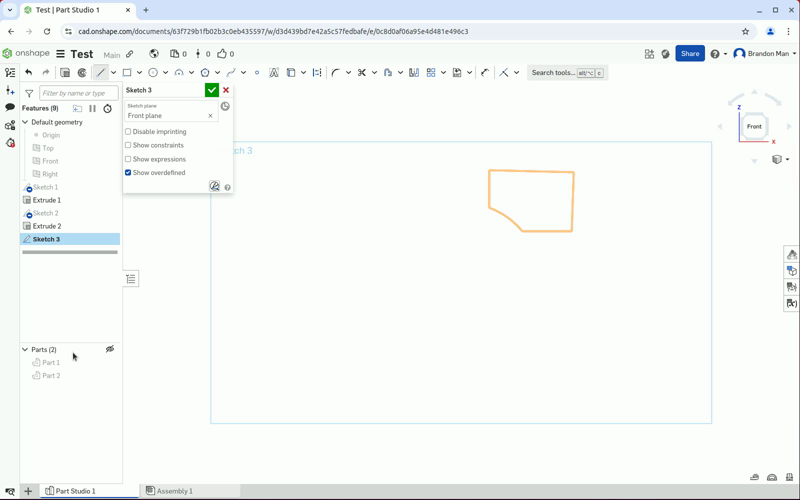
key_down(shift)
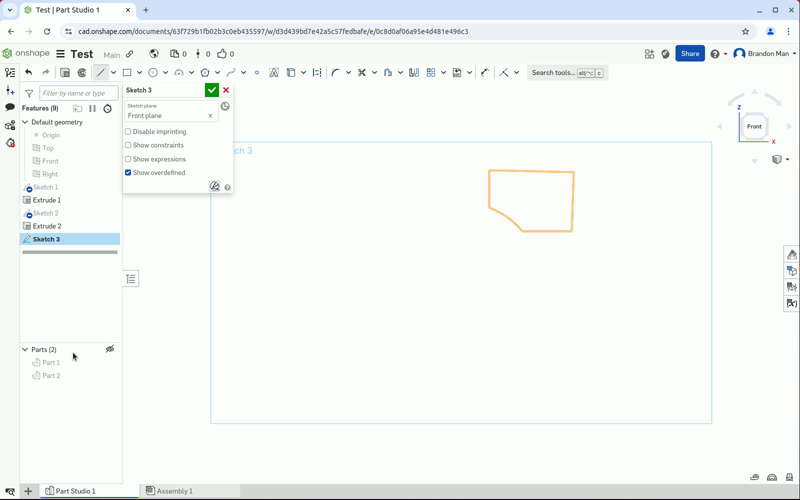
mouse_move(349, 395)
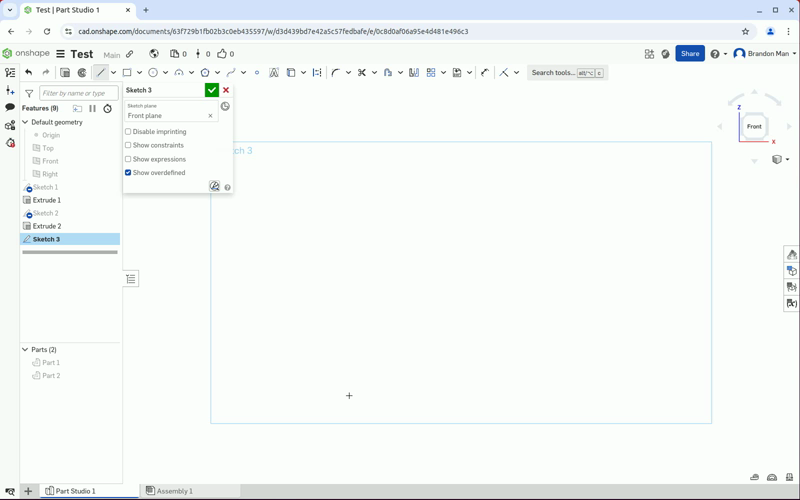
click(349, 395)
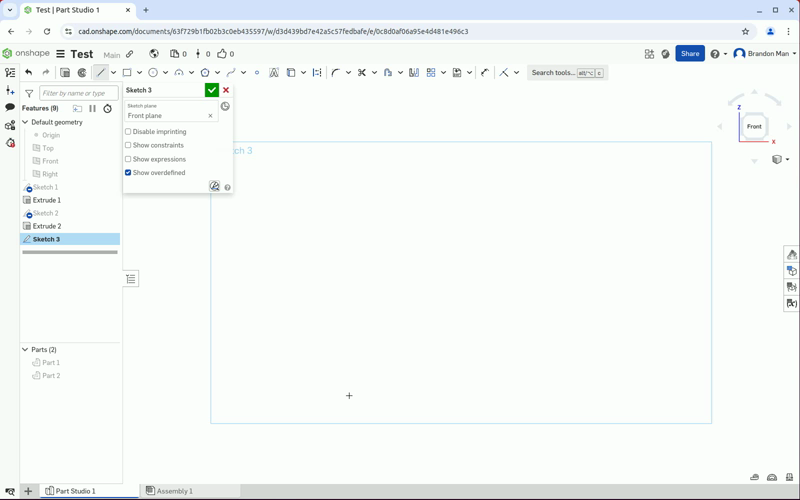
key_up(shift)
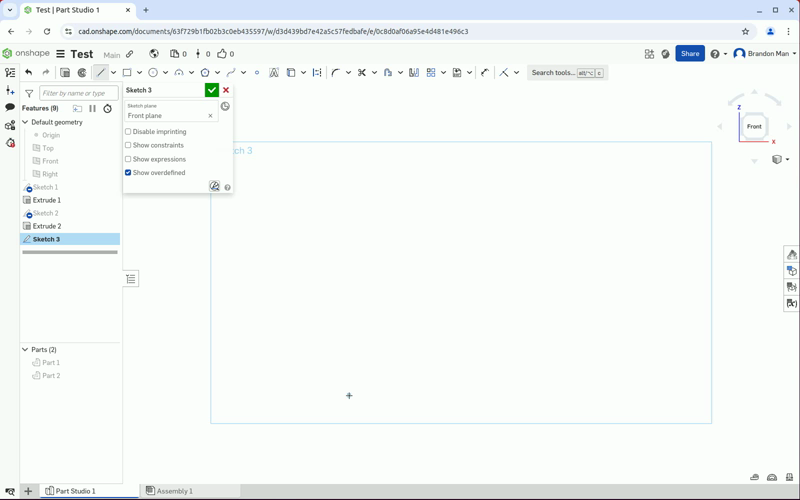
key_down(shift)
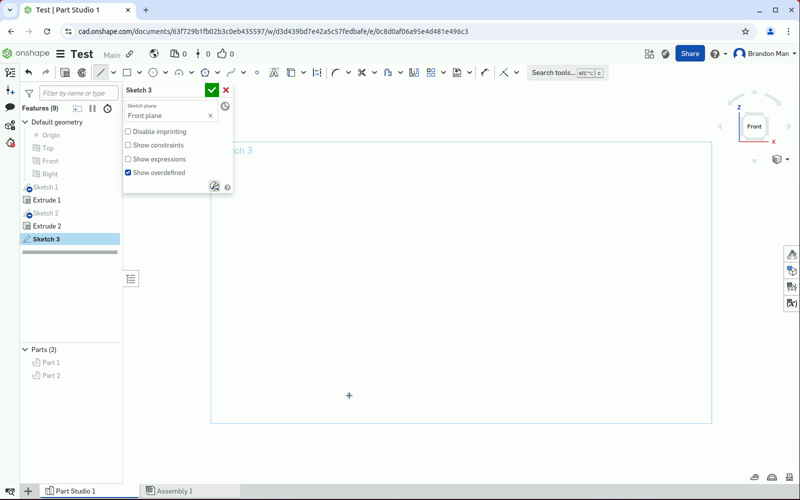
mouse_move(432, 395)
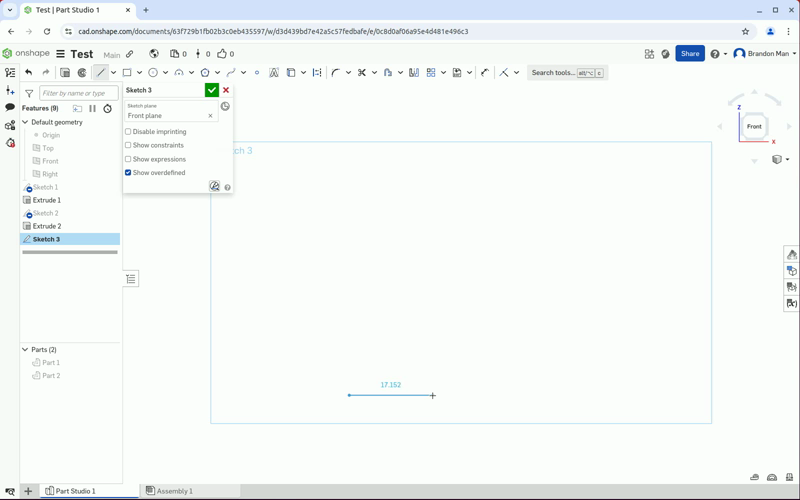
click(432, 395)
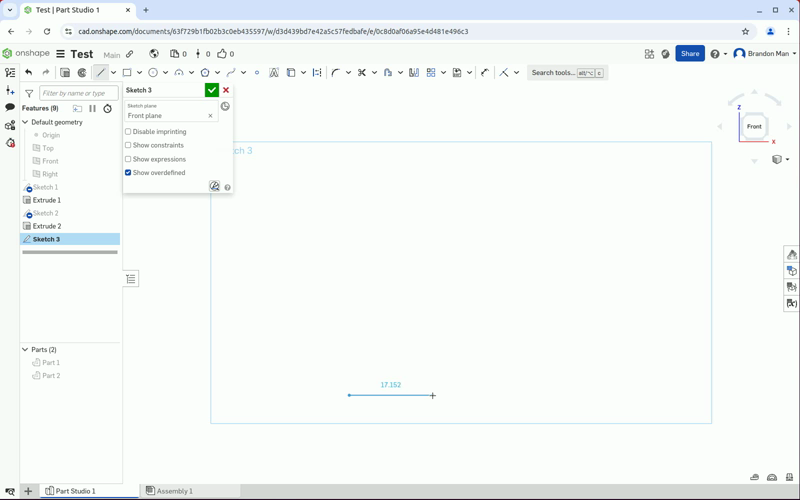
key_up(shift)
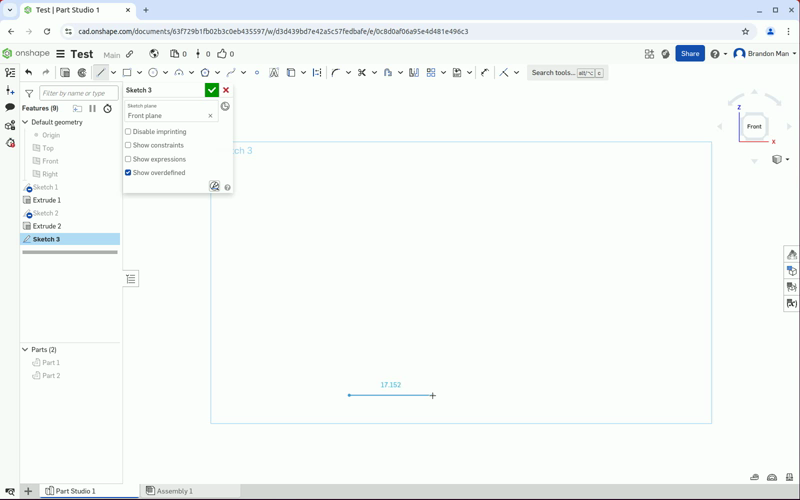
key_down(shift)
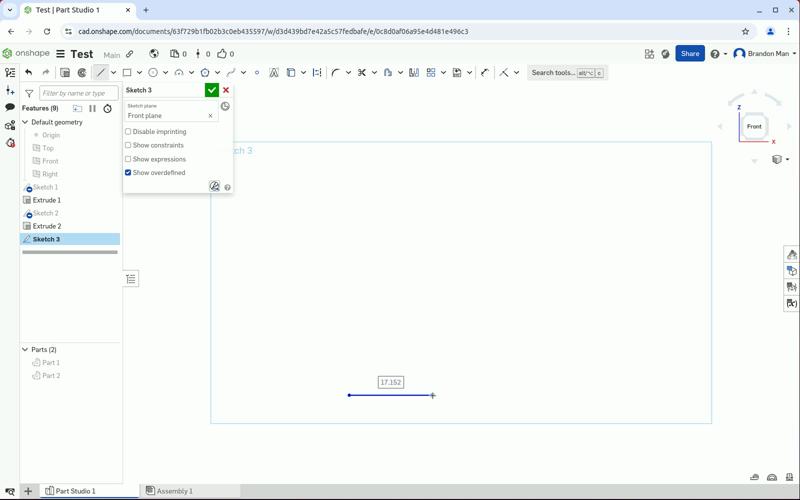
mouse_move(462, 395)
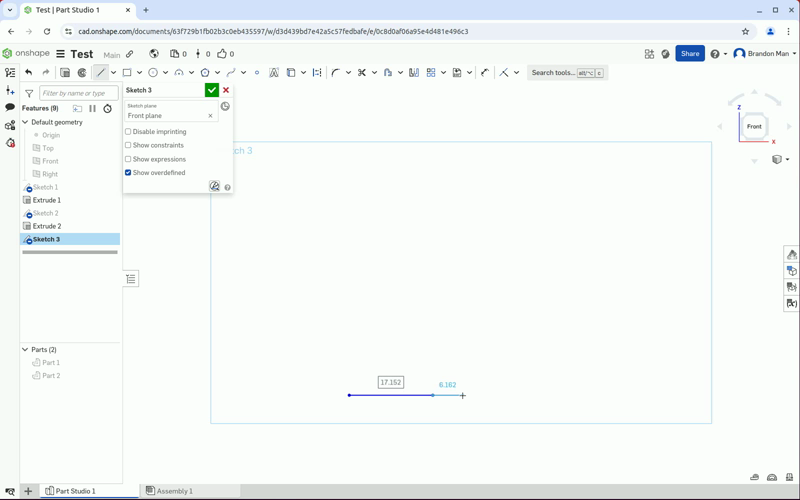
mouse_move(432, 358)
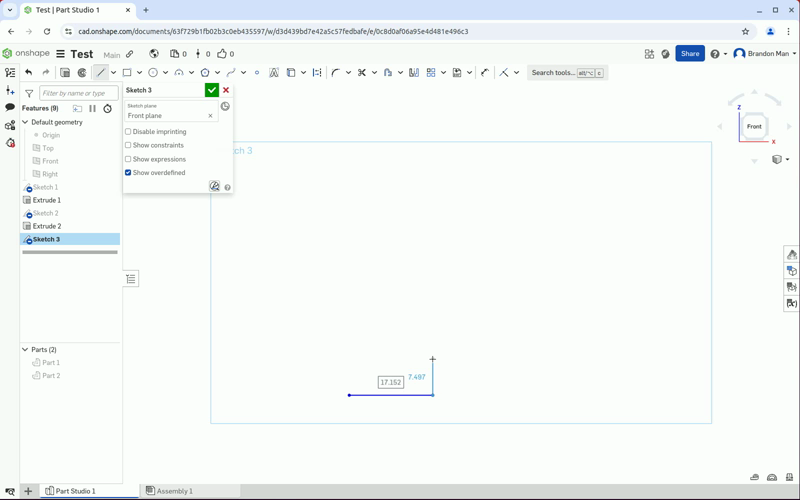
click(432, 358)
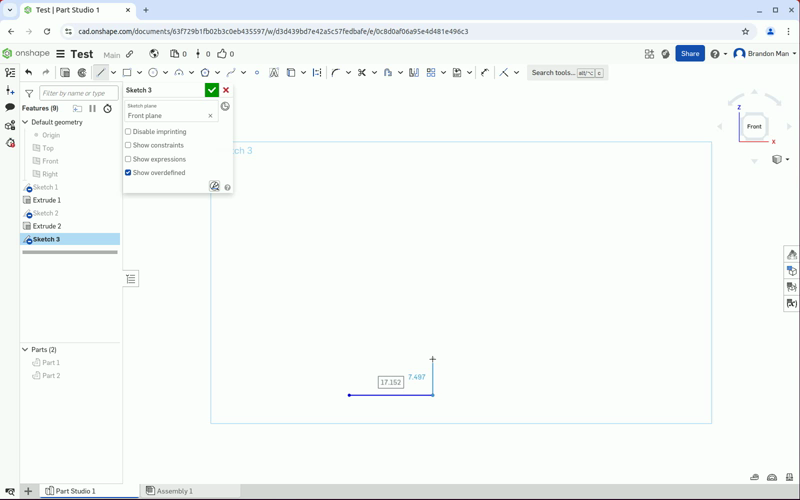
key_up(shift)
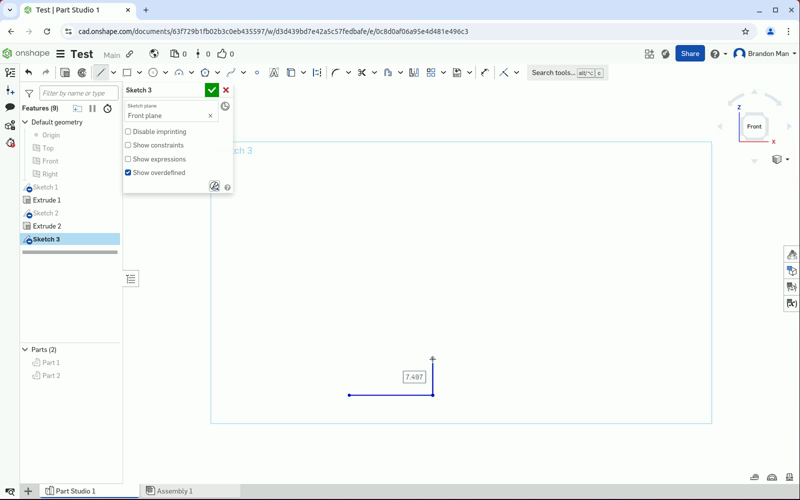
key(esc)
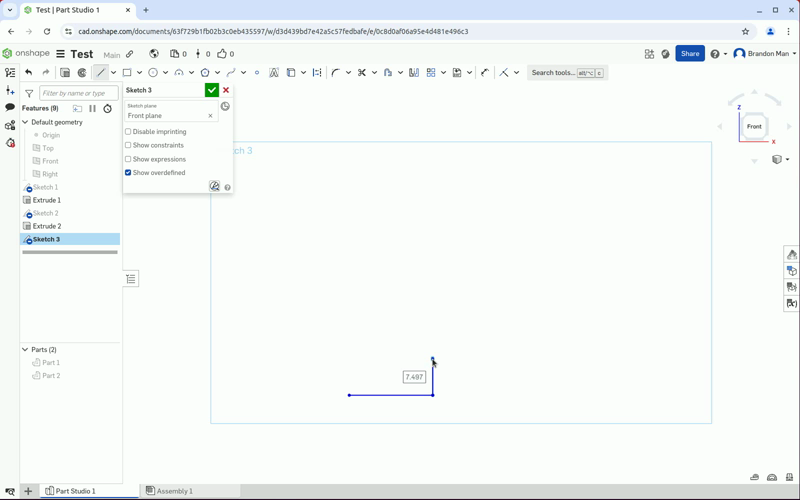
key(a)
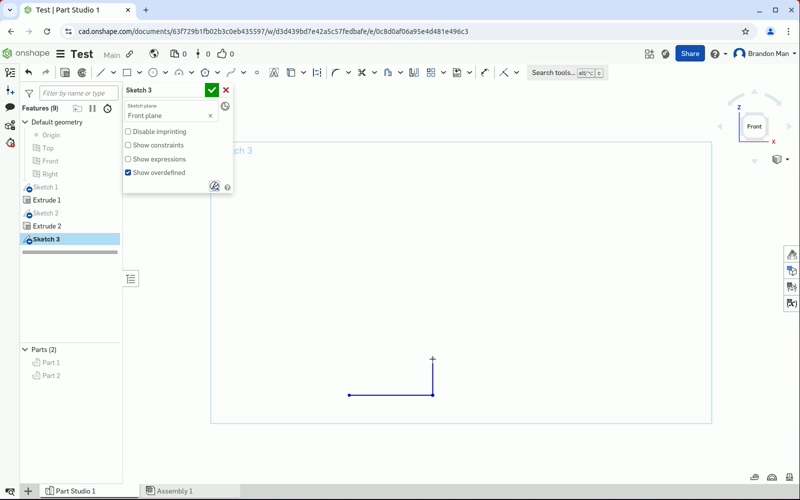
mouse_move(432, 358)
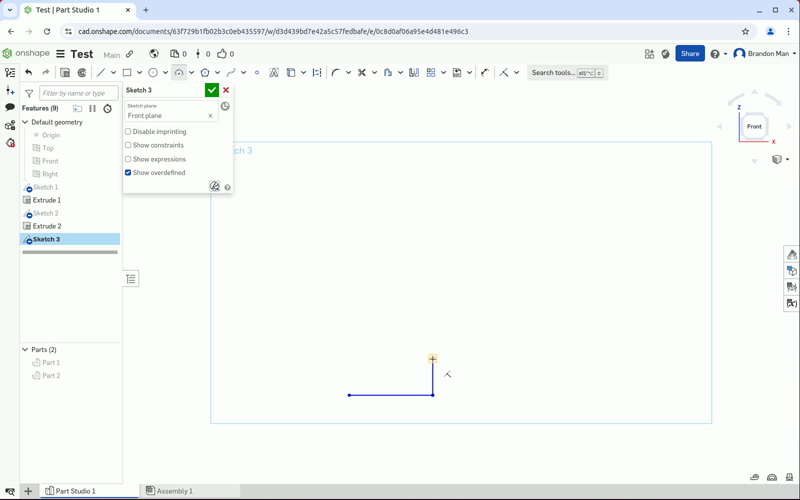
click(432, 358)
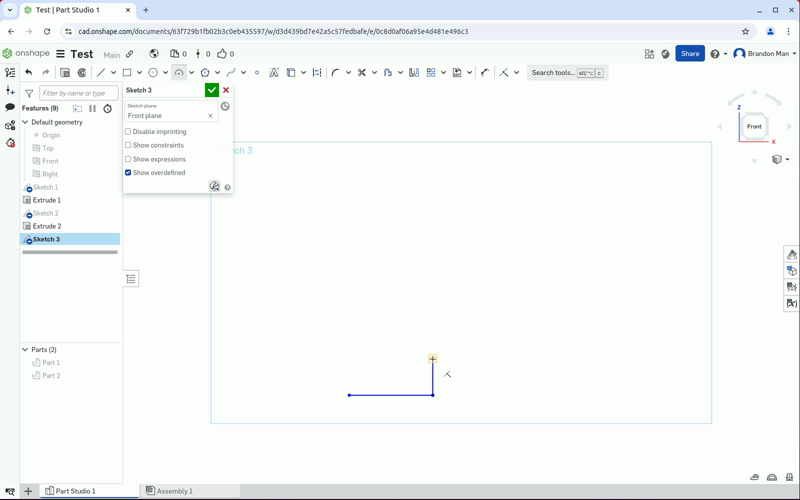
key_down(shift)
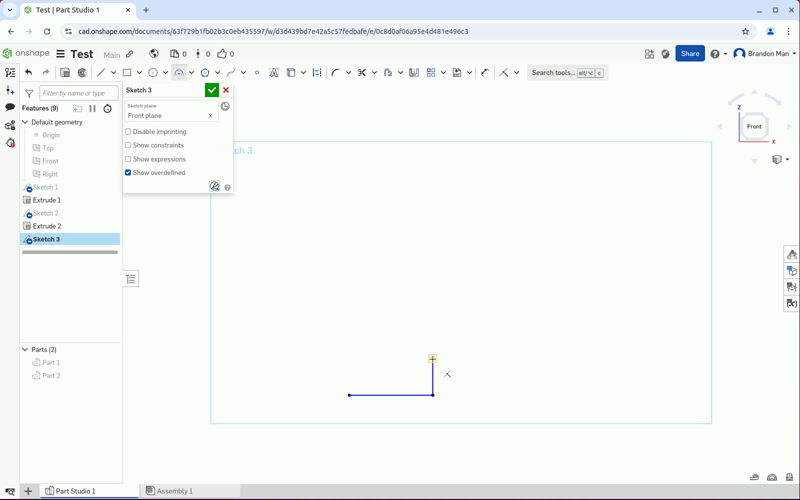
mouse_move(399, 334)
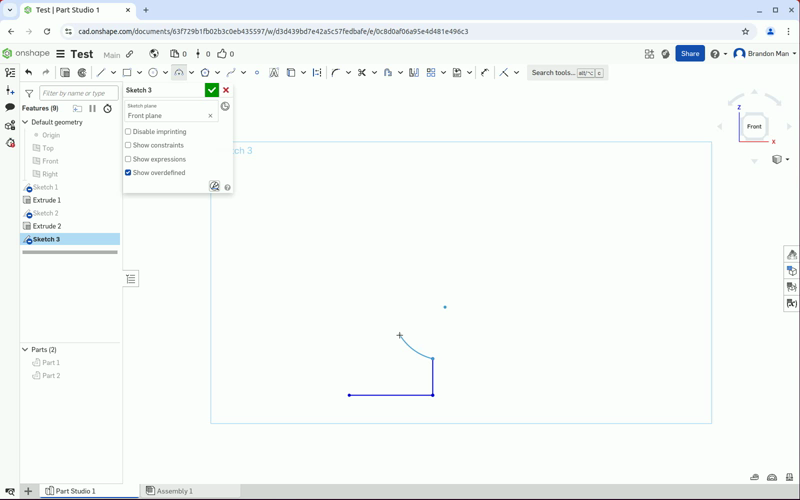
click(399, 334)
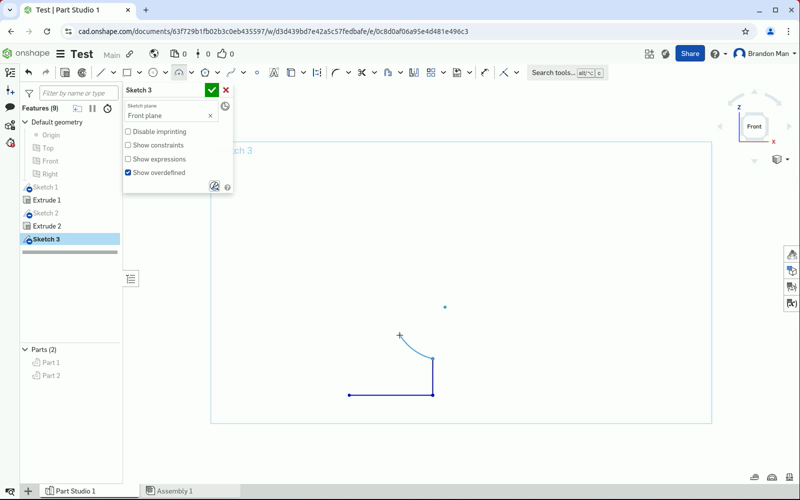
mouse_move(414, 348)
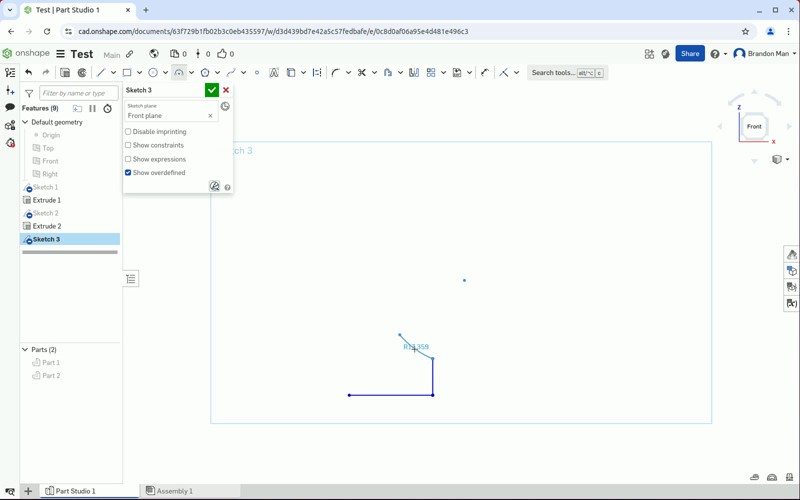
click(414, 348)
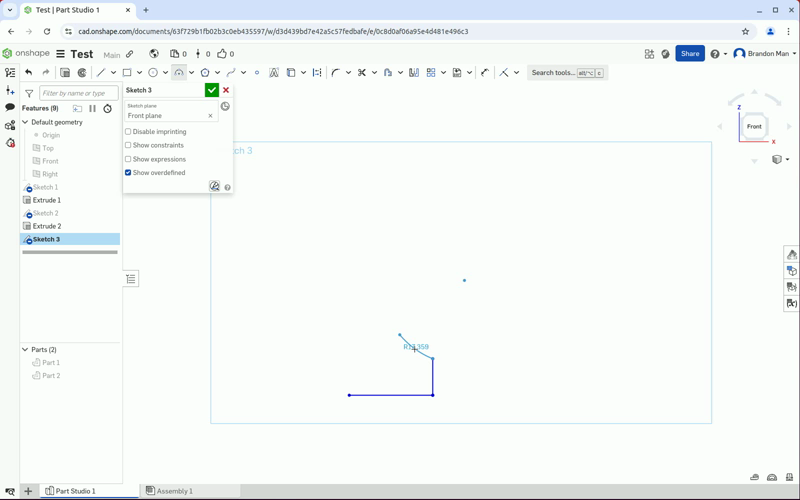
key_up(shift)
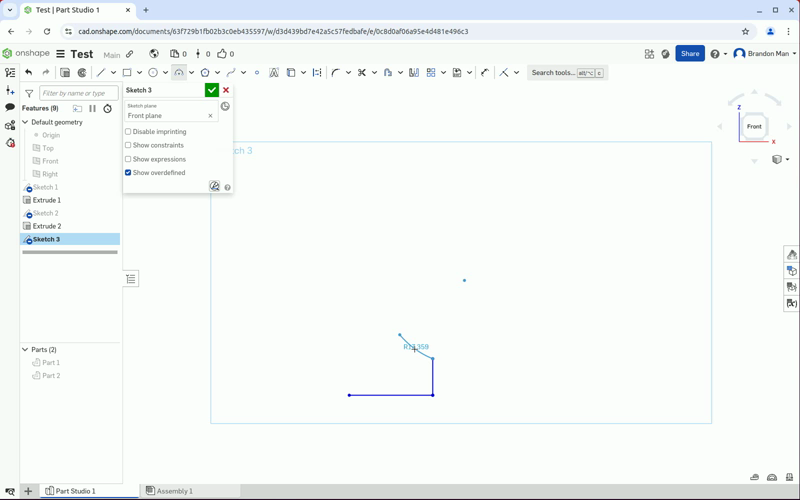
key(esc)
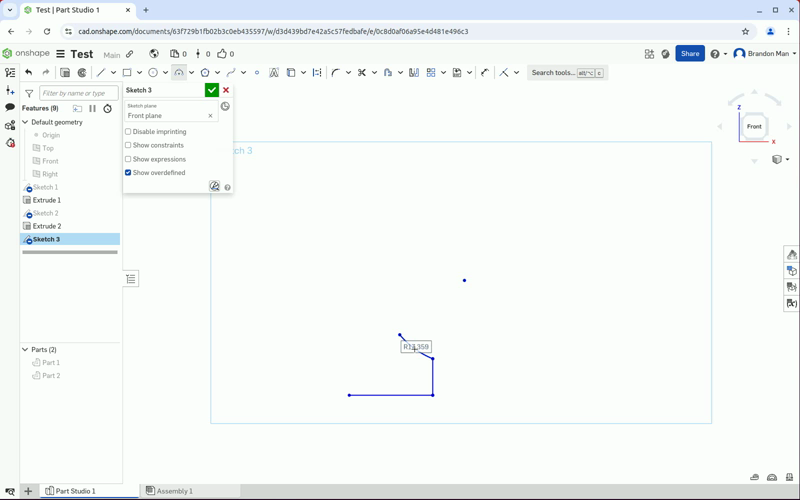
key(l)
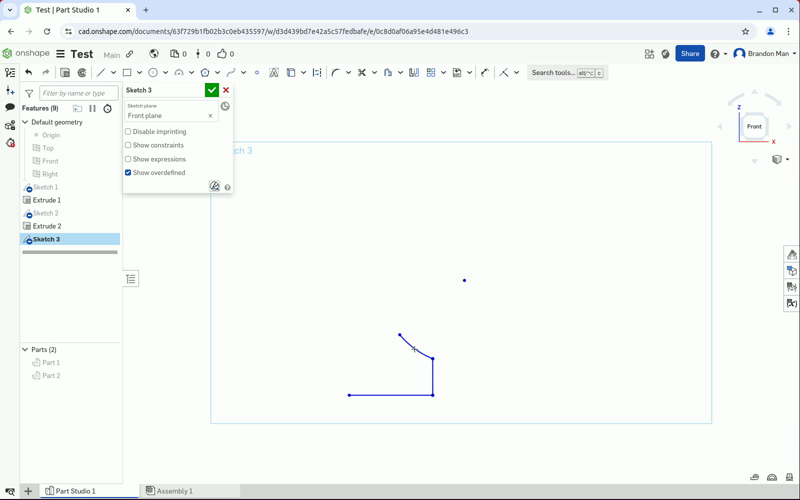
mouse_move(399, 334)
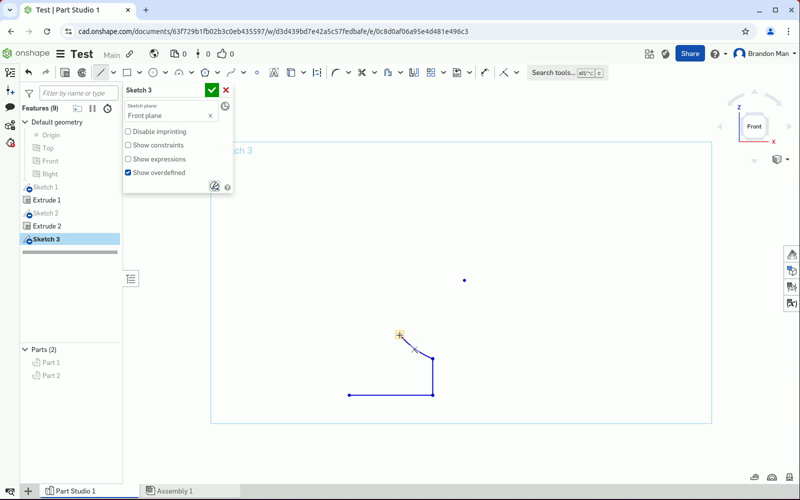
click(399, 334)
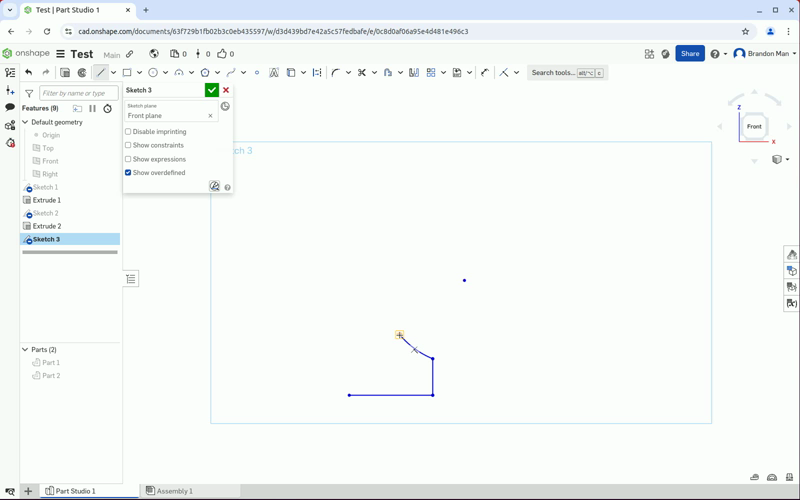
key_down(shift)
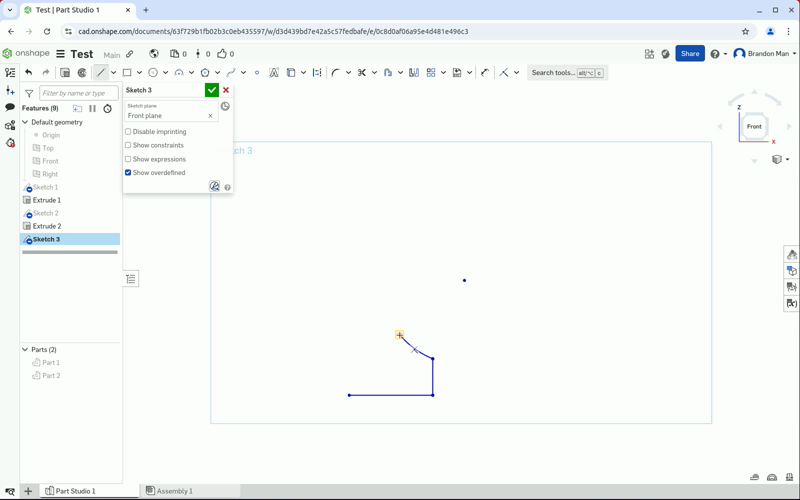
mouse_move(429, 334)
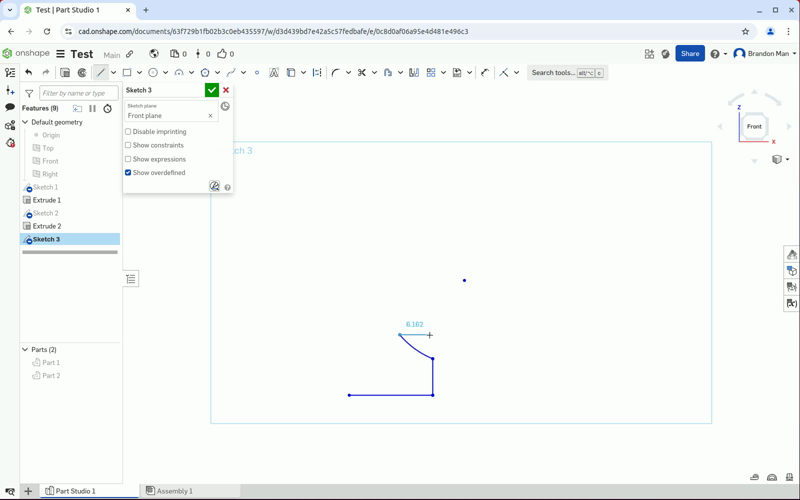
mouse_move(349, 334)
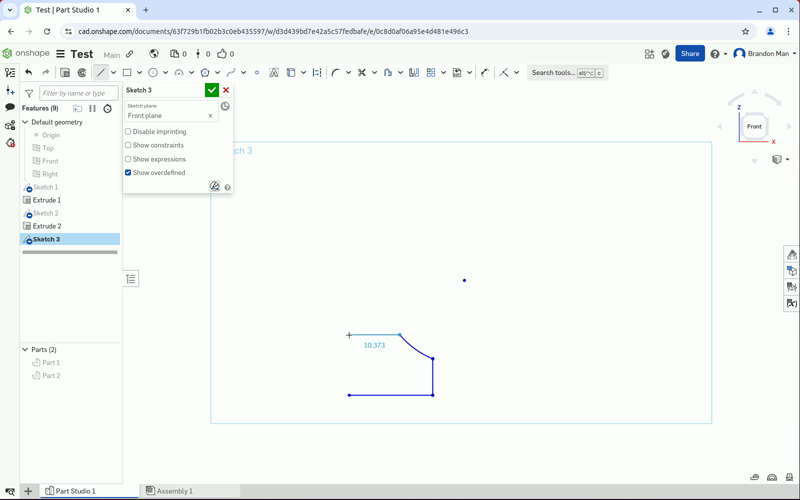
click(349, 334)
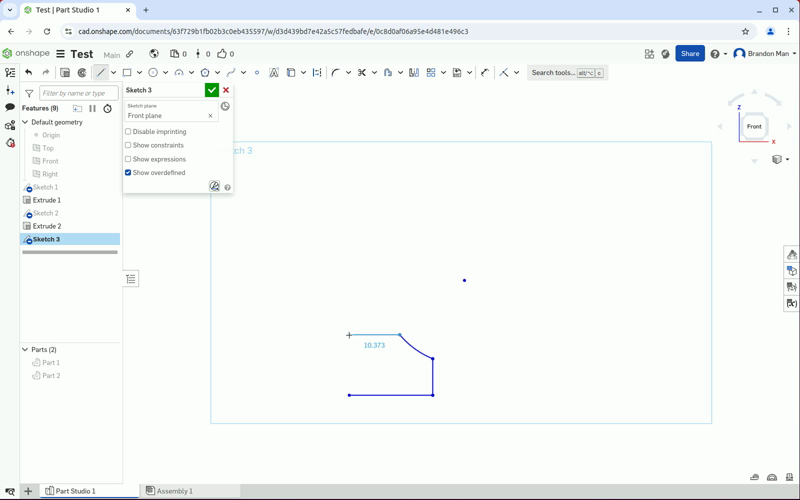
key_up(shift)
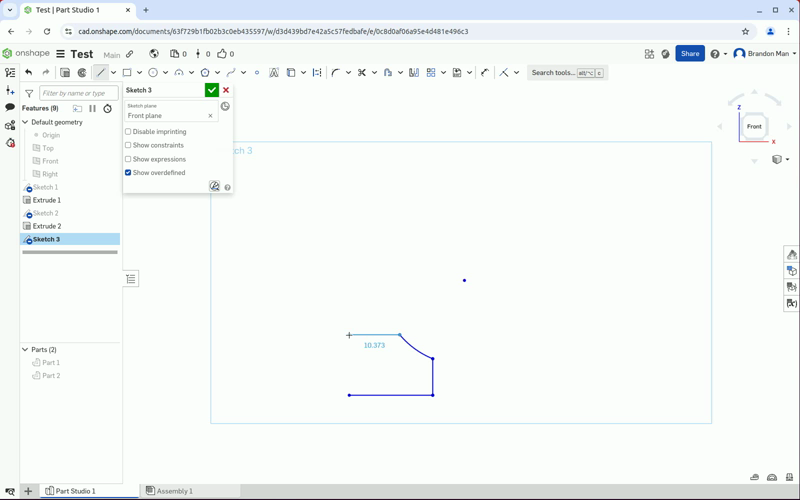
key_down(shift)
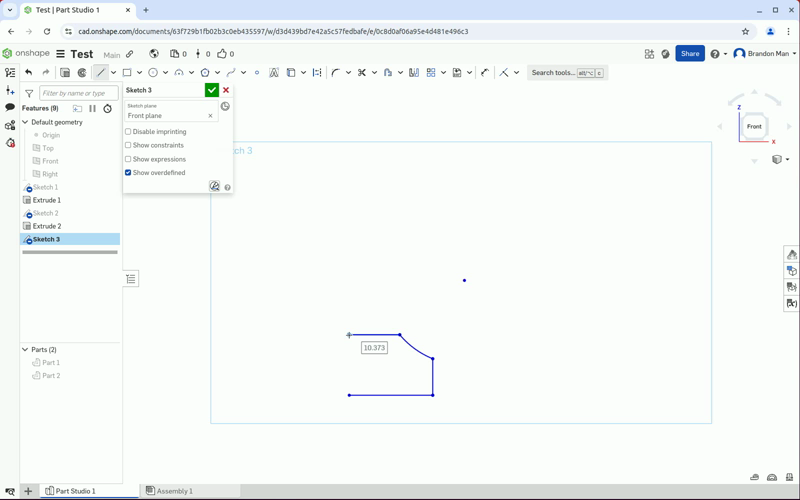
mouse_move(349, 395)
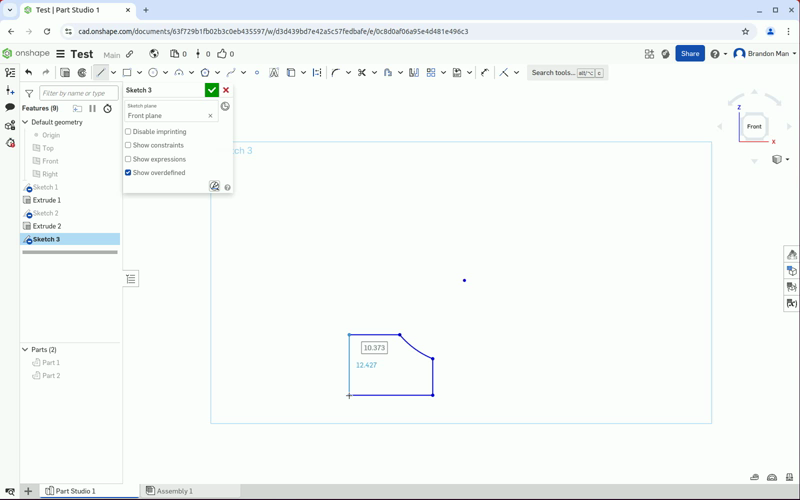
key_up(shift)
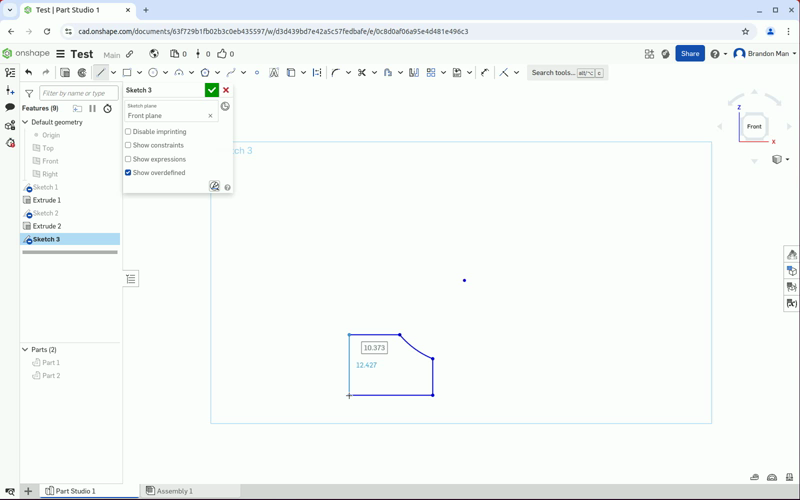
click(349, 395)
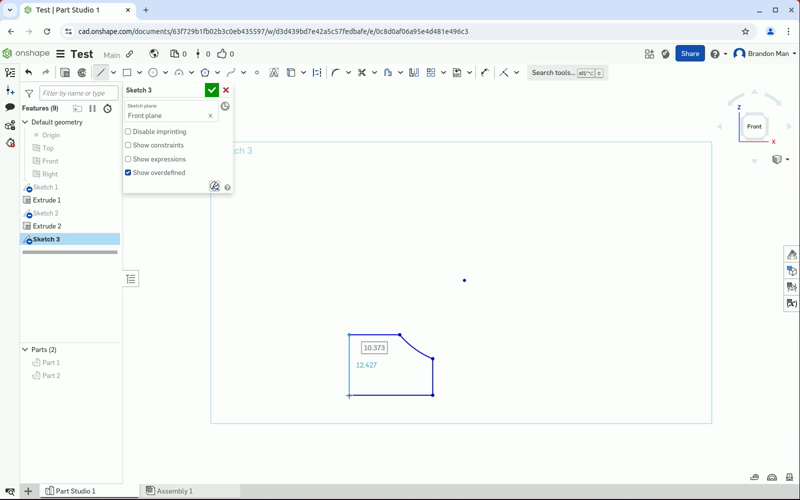
key(esc)
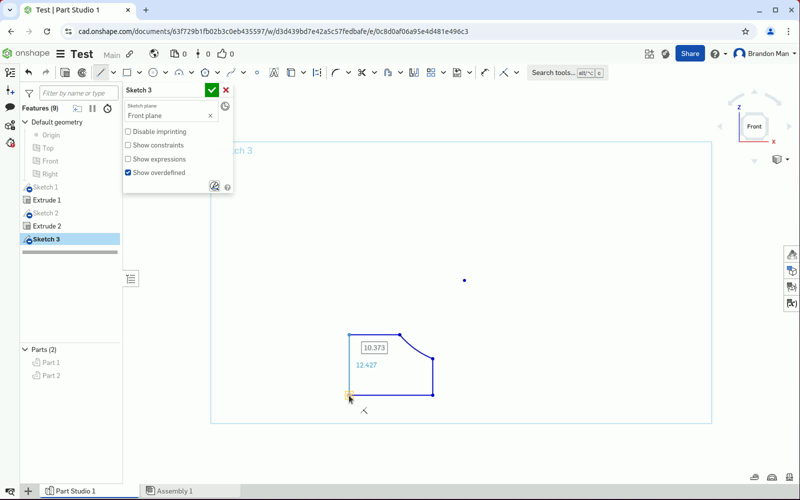
mouse_move(419, 377)
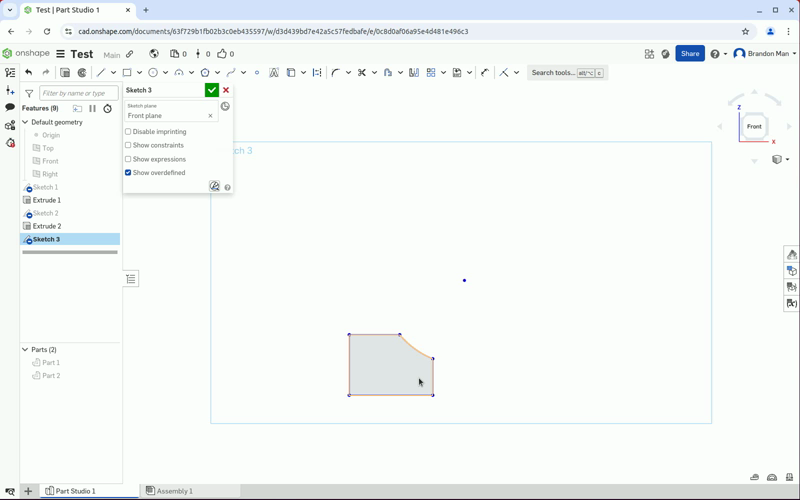
click(419, 377)
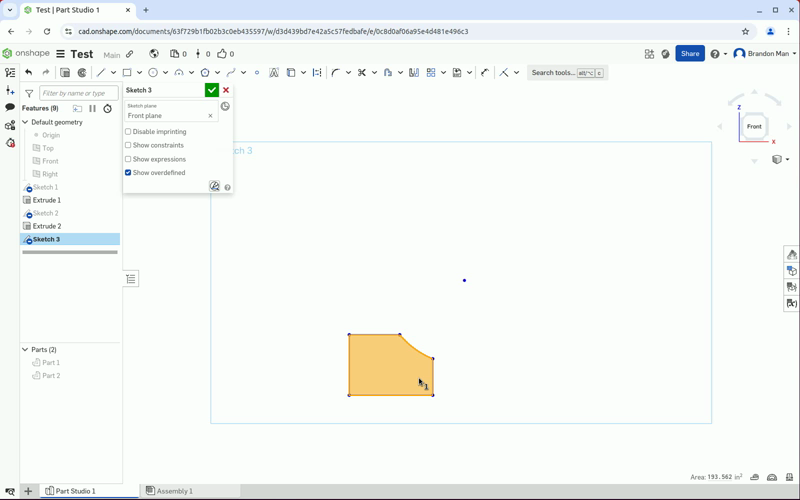
mouse_move(73, 352)
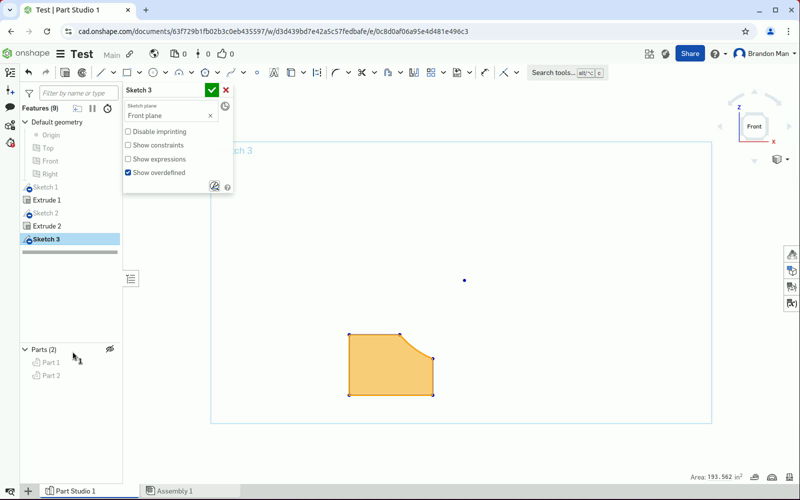
key(shift+y)
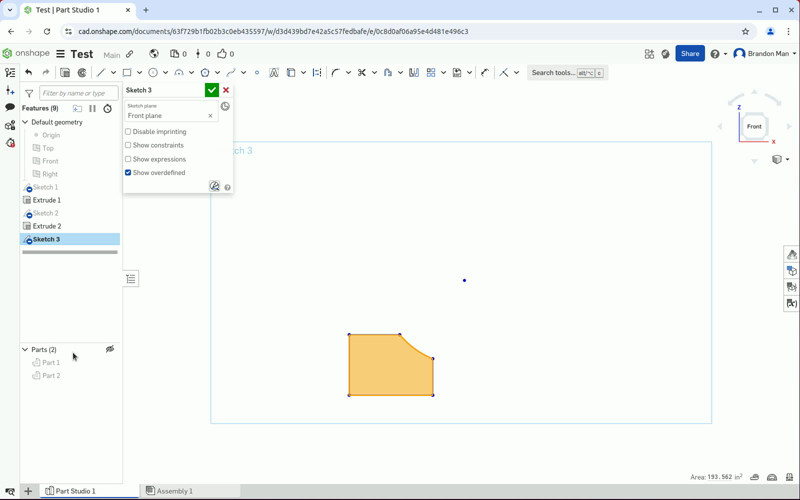
key(shift+e)
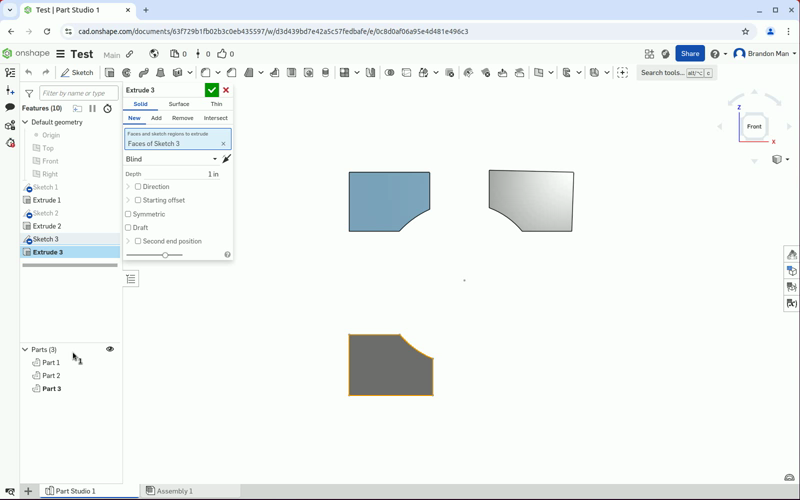
mouse_move(143, 106)
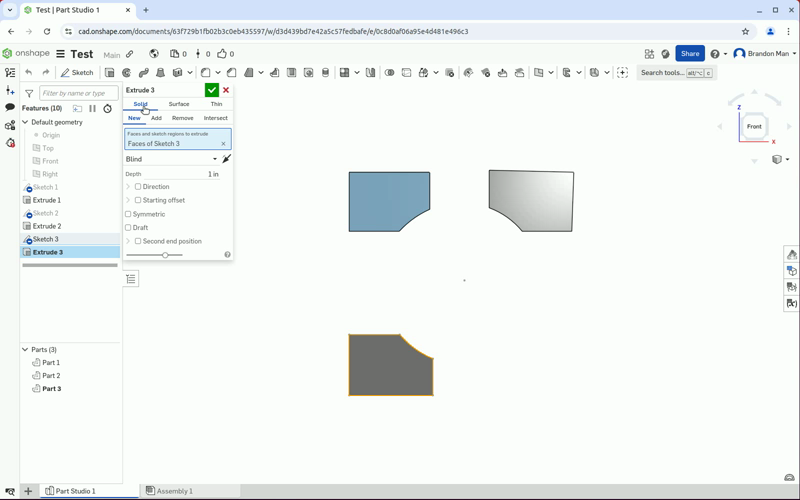
click(143, 106)
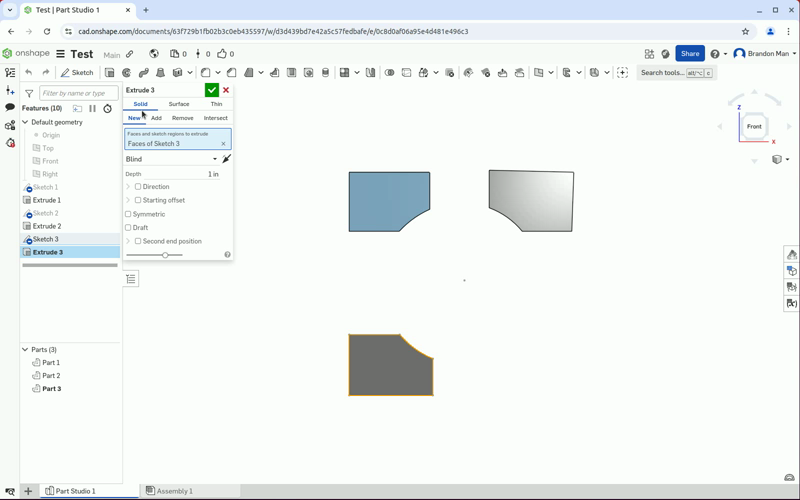
mouse_move(137, 120)
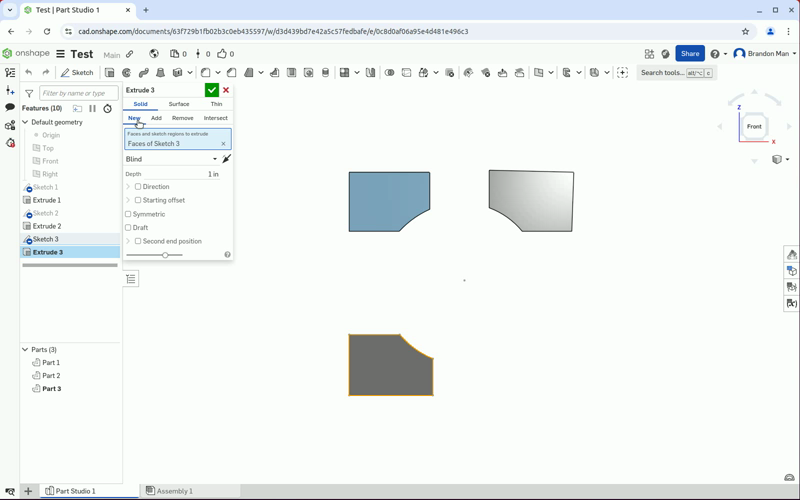
click(137, 120)
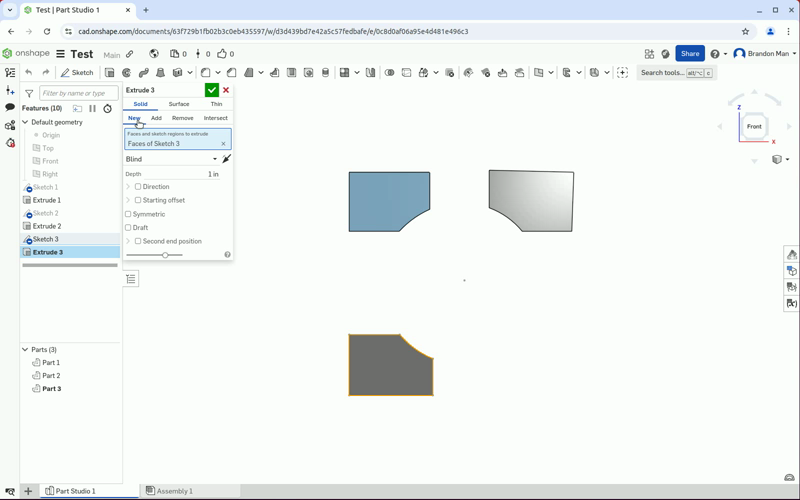
key(tab, 4)
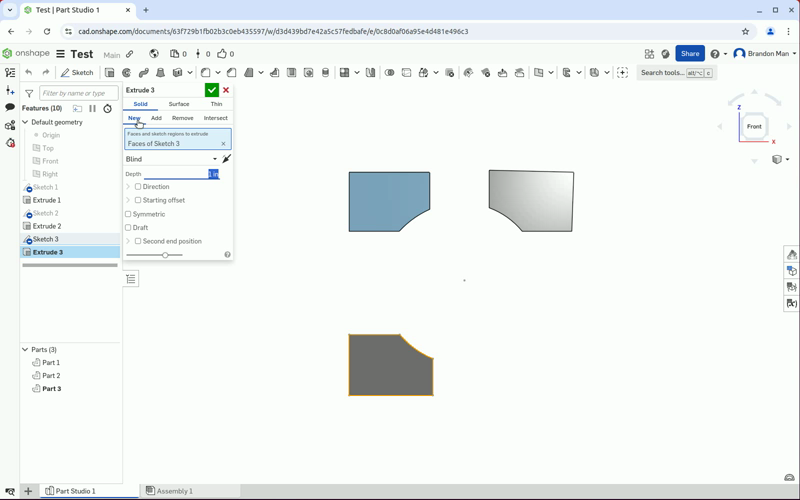
text(7.221)
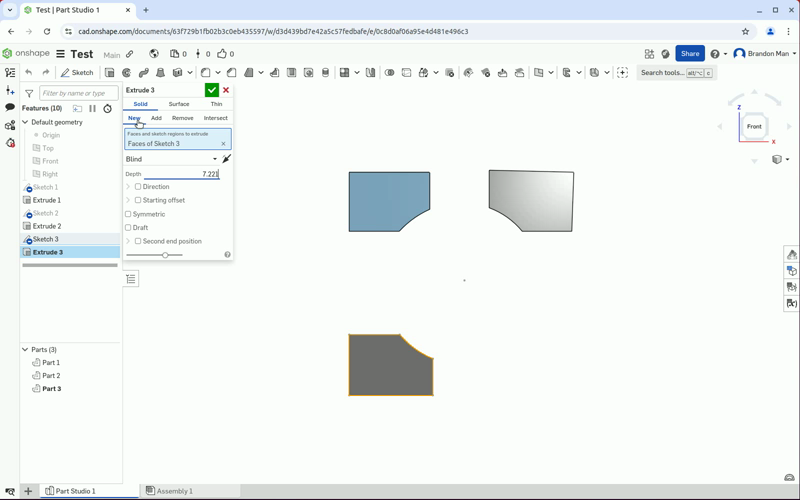
key(enter)
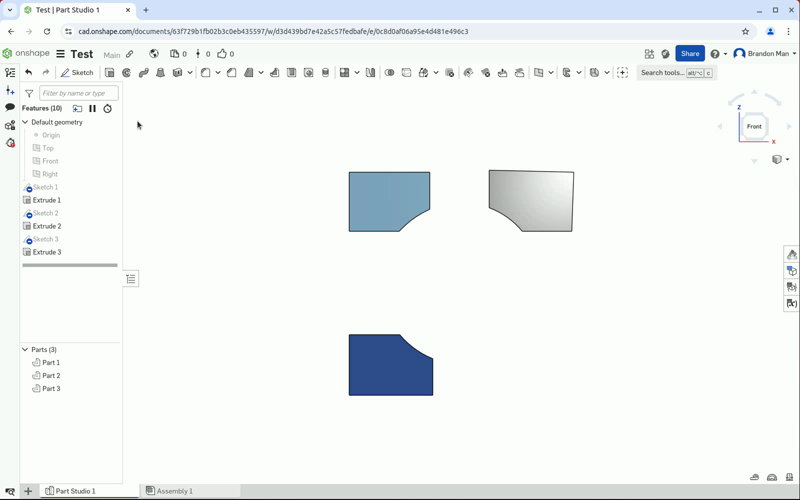
key(shift+h)
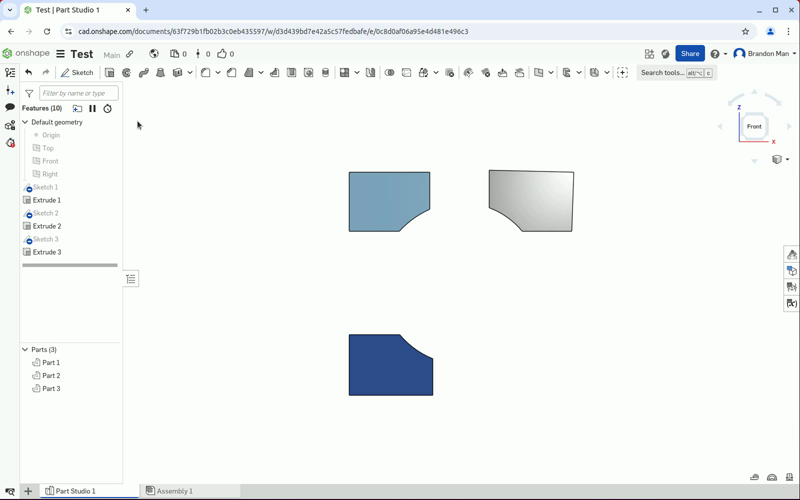
key(shift+h)
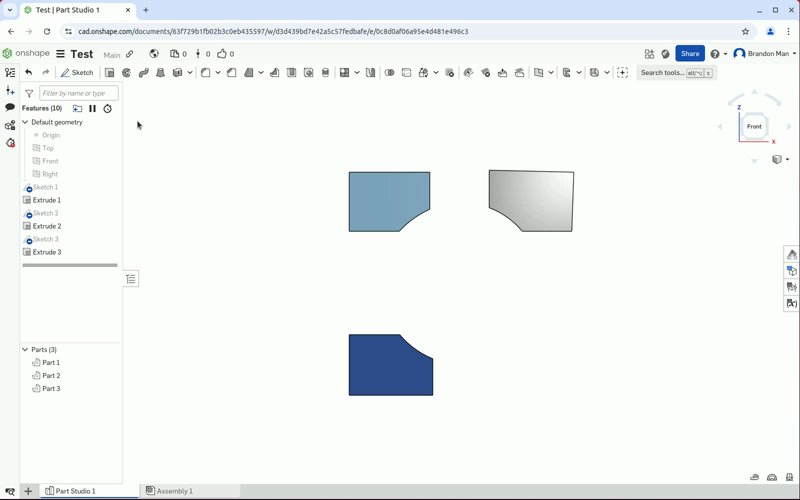
mouse_move(73, 189)
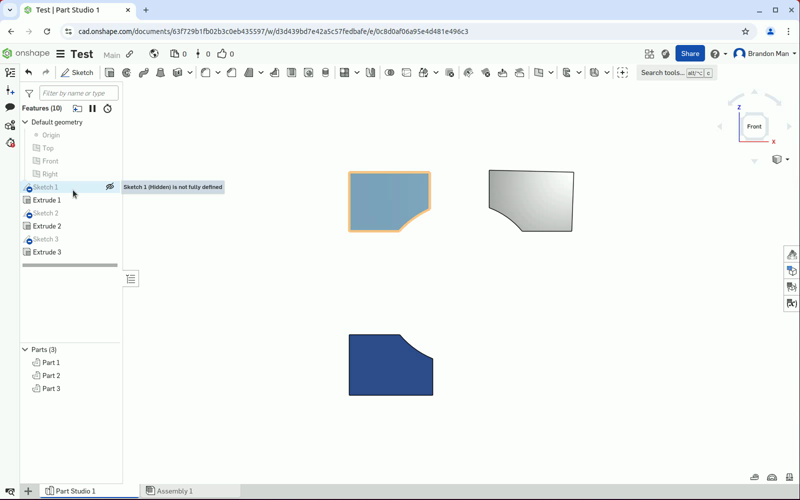
click(73, 189)
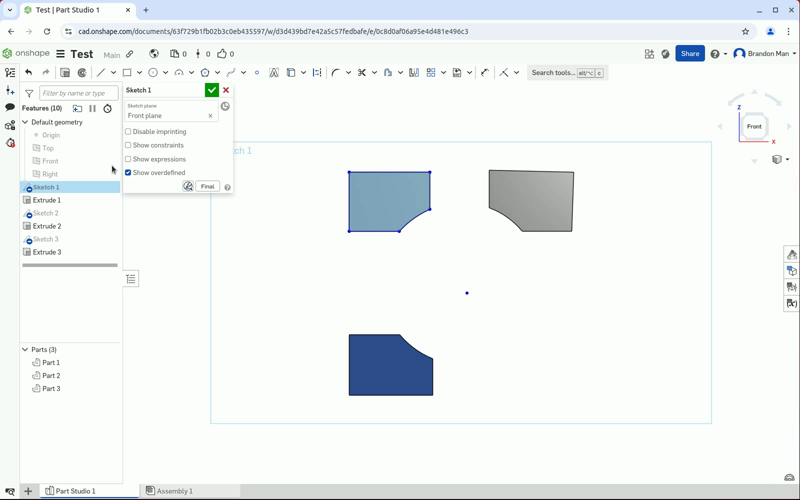
mouse_move(229, 92)
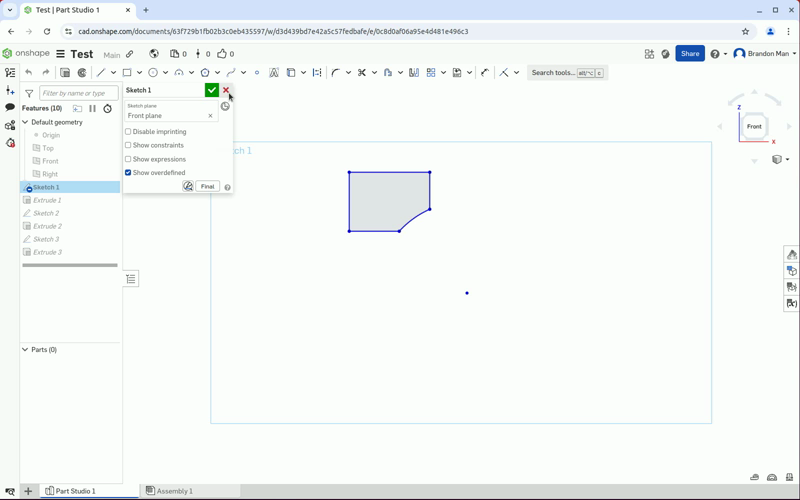
click(229, 92)
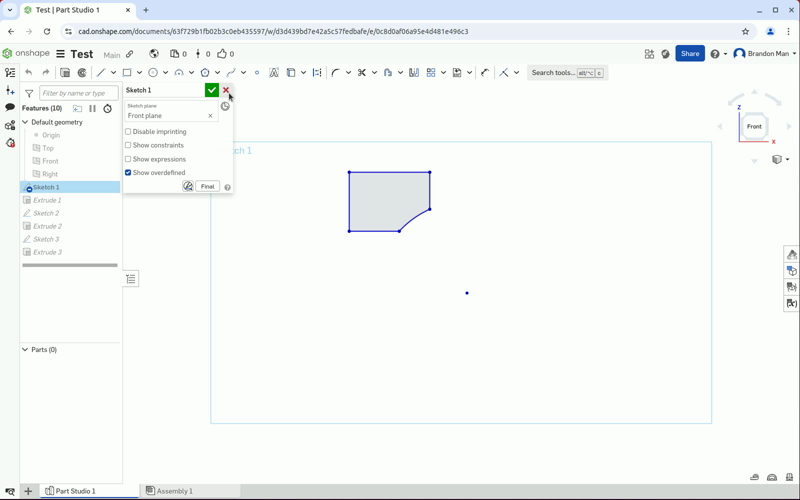
key(shift+s)
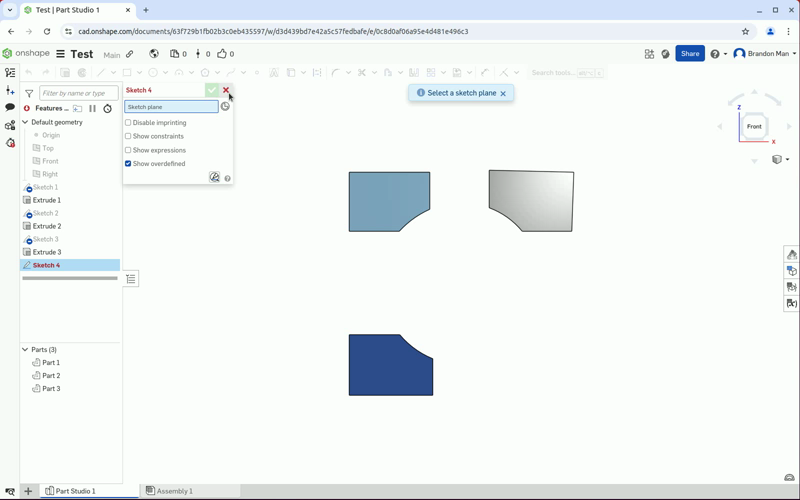
mouse_move(73, 163)
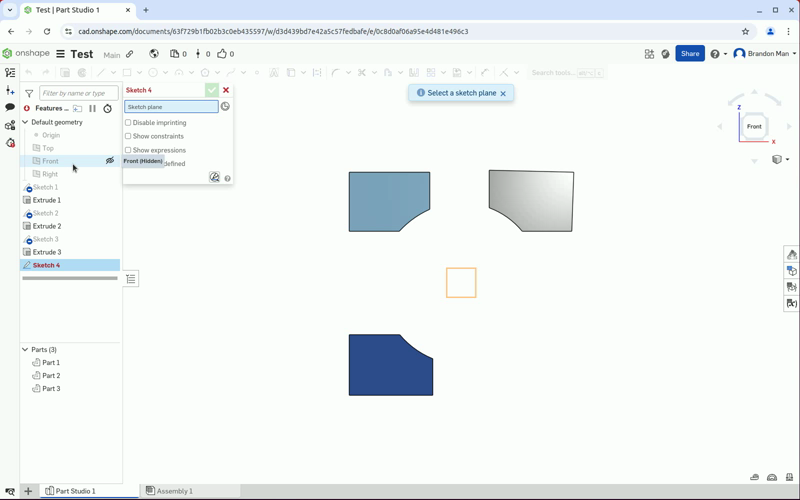
click(73, 163)
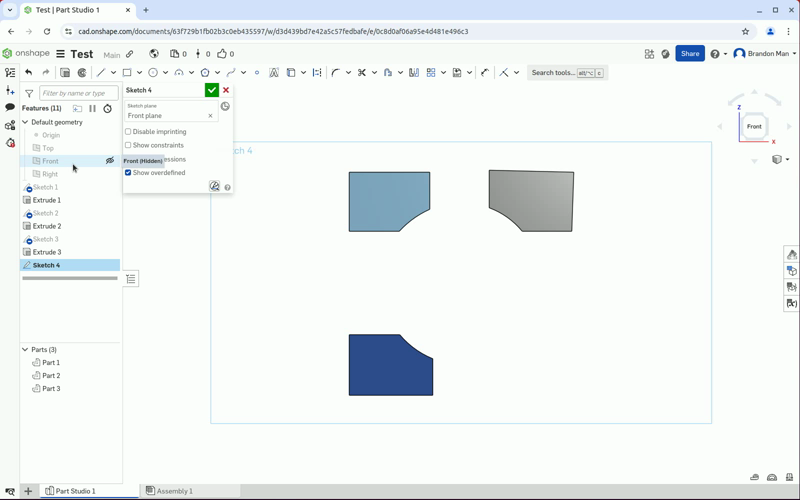
mouse_move(73, 352)
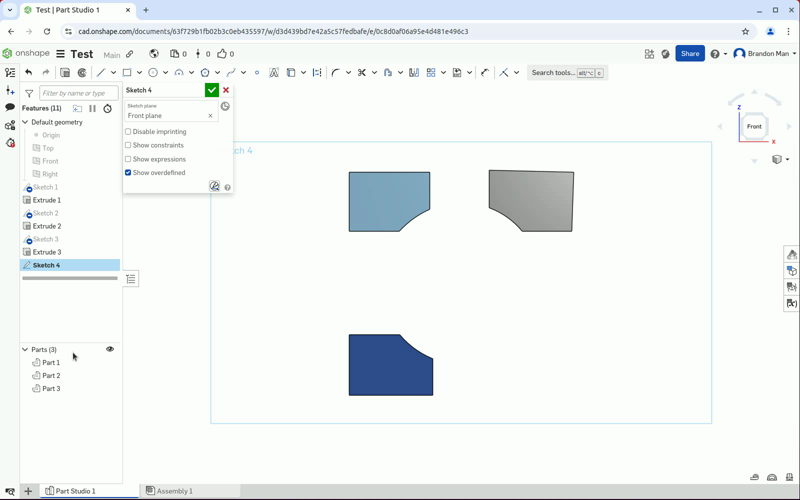
key(y)
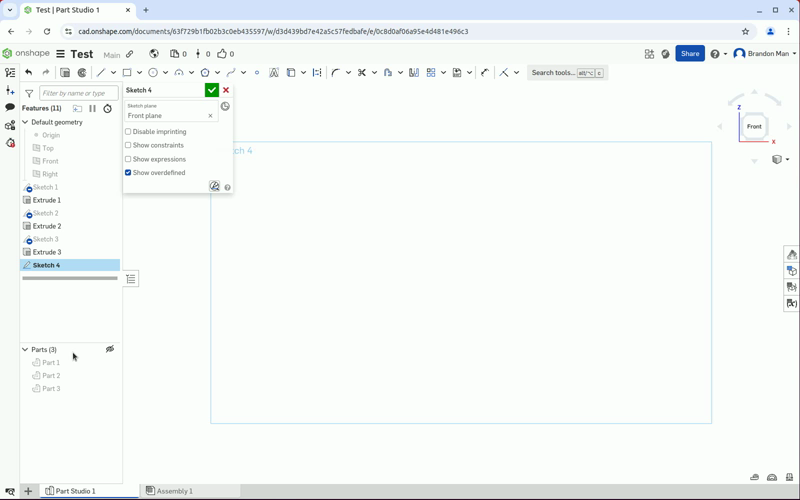
key(l)
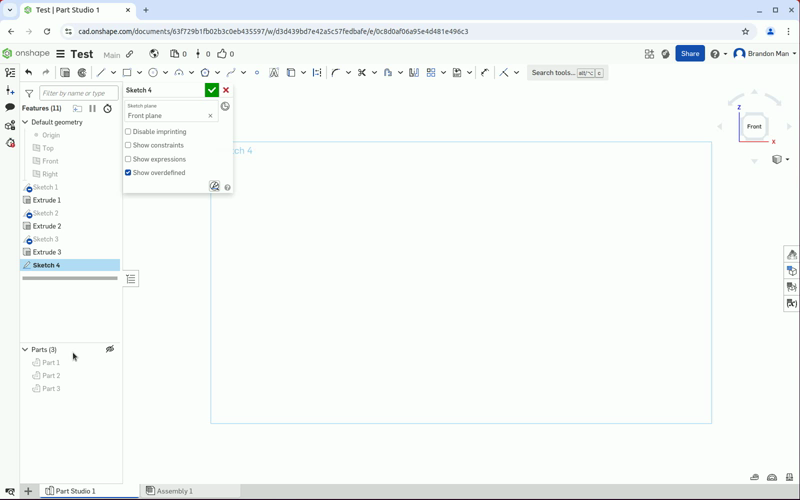
key_down(shift)
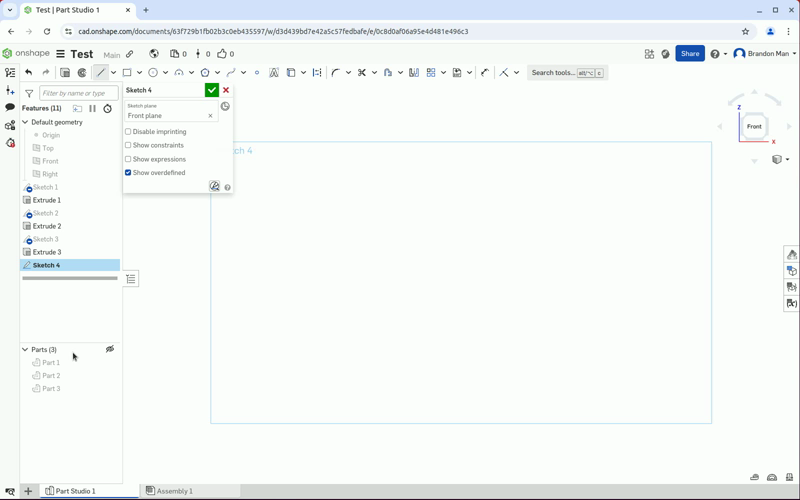
mouse_move(491, 394)
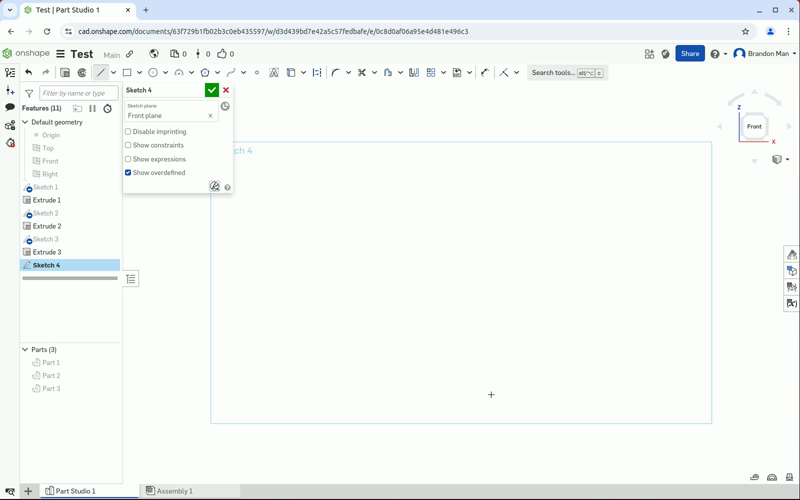
click(491, 394)
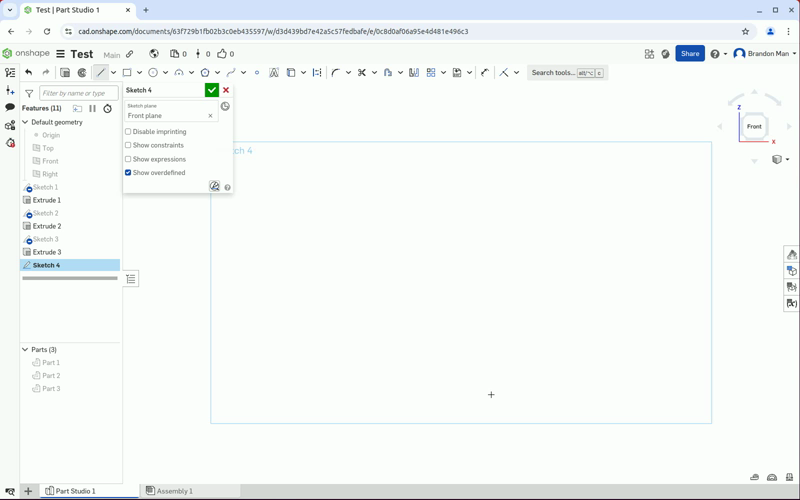
key_up(shift)
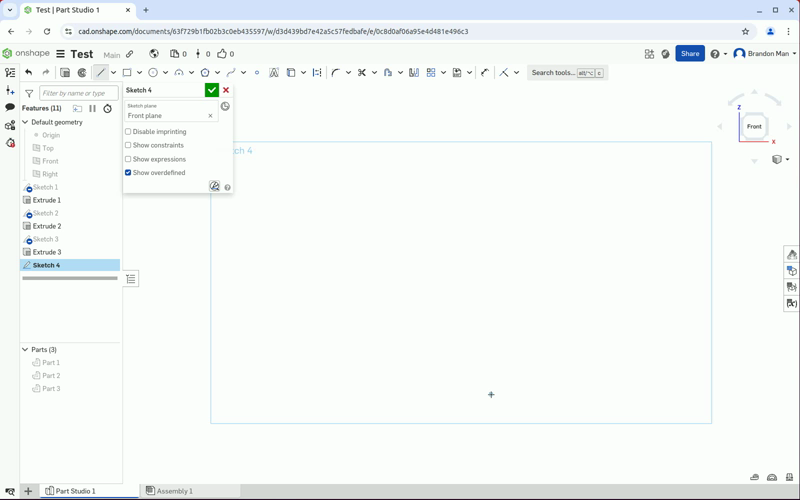
key_down(shift)
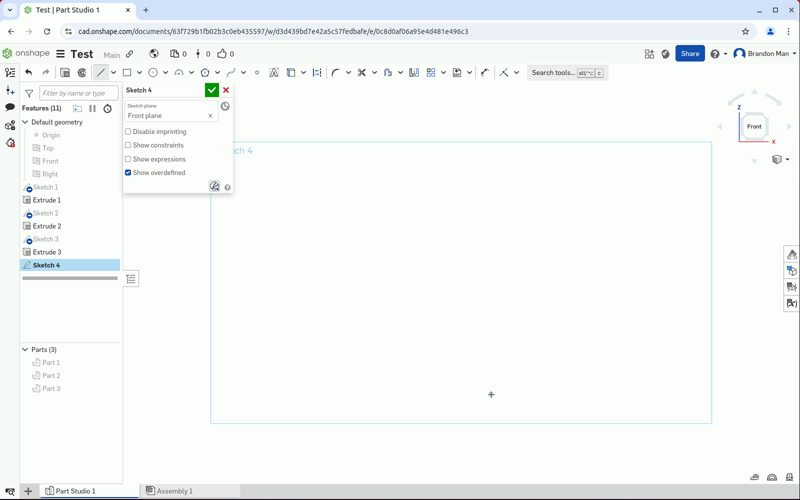
mouse_move(571, 394)
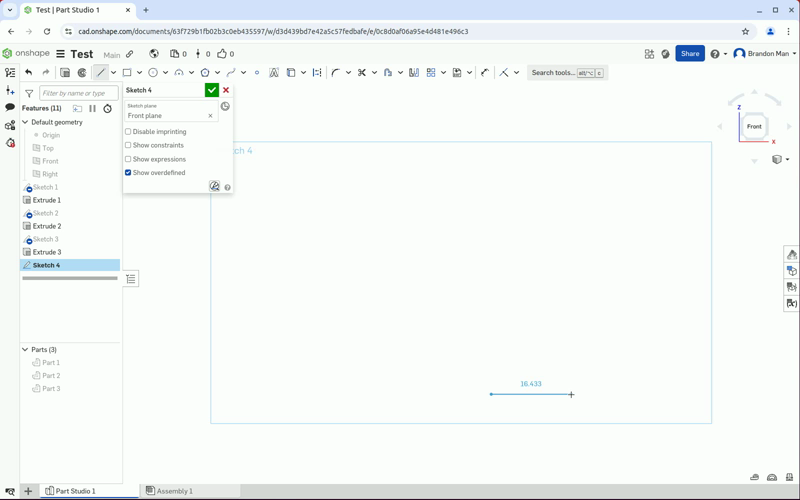
click(571, 394)
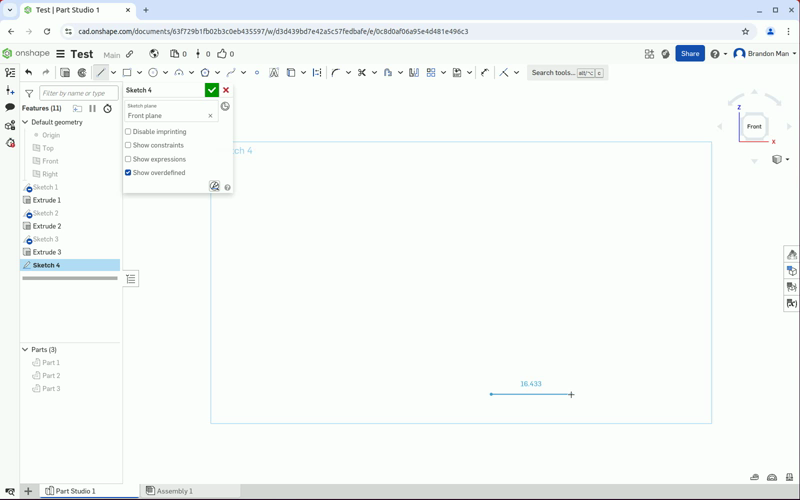
key_up(shift)
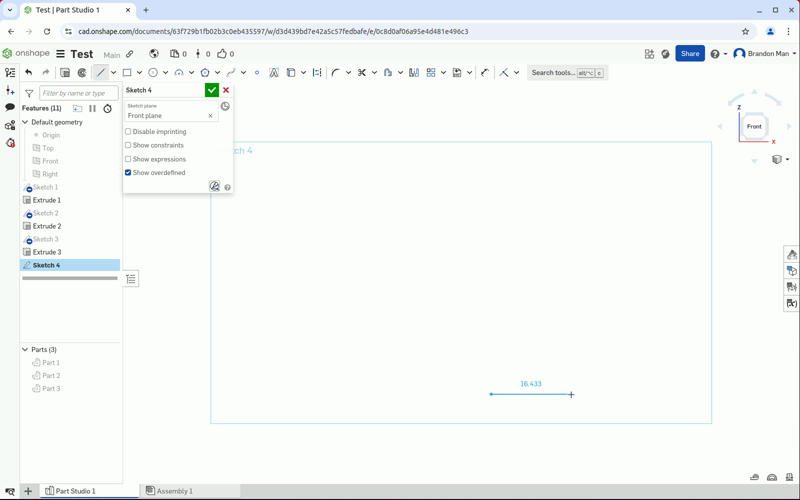
key_down(shift)
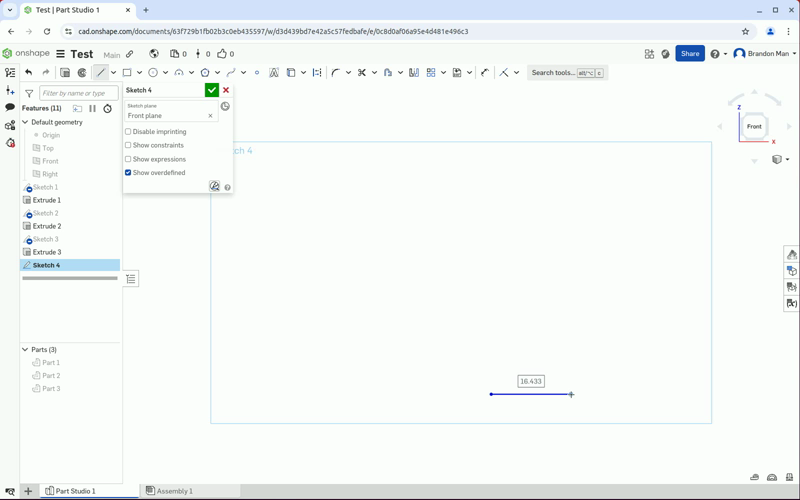
mouse_move(589, 394)
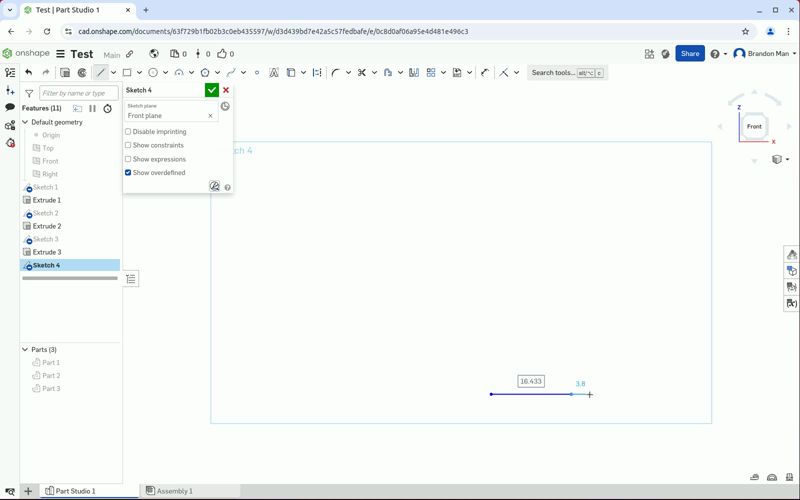
mouse_move(571, 335)
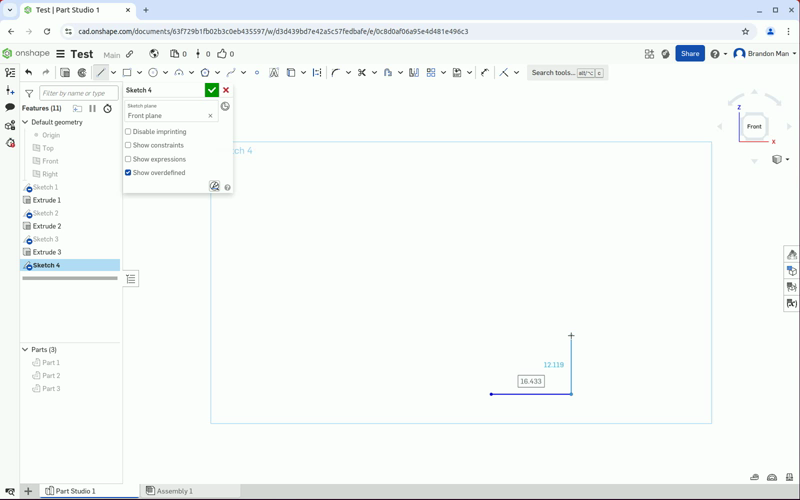
click(571, 335)
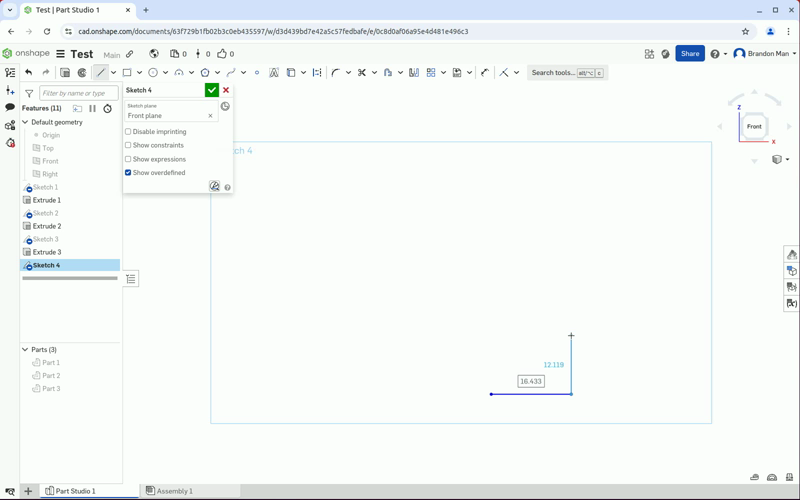
key_up(shift)
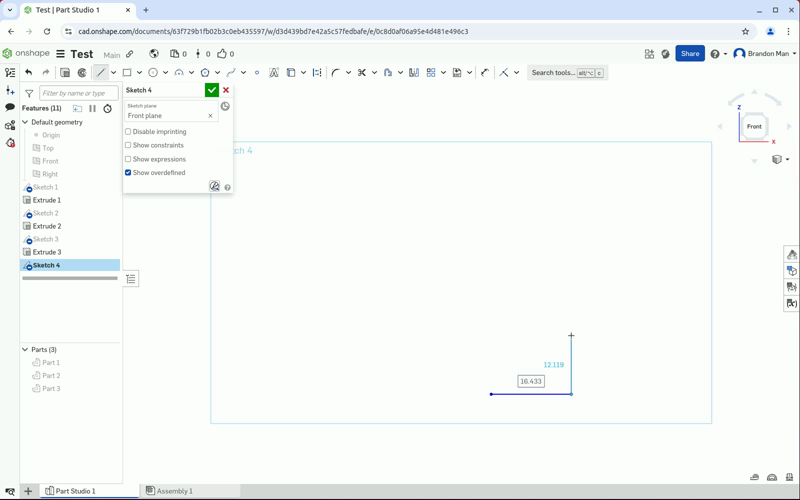
key_down(shift)
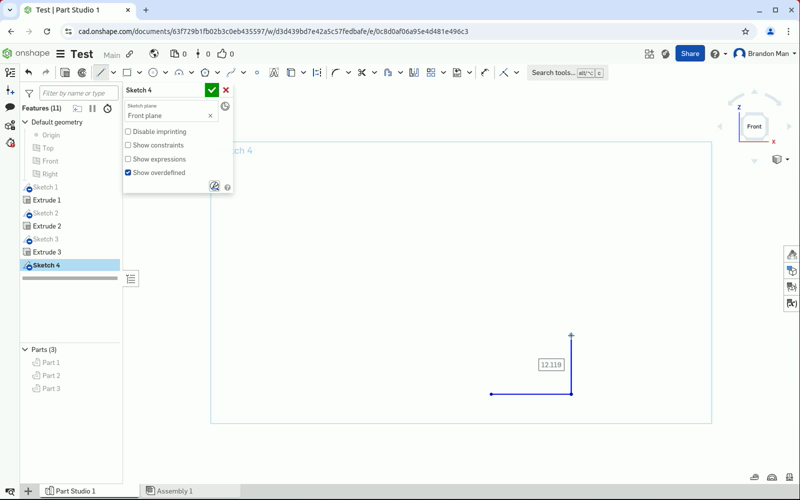
mouse_move(589, 335)
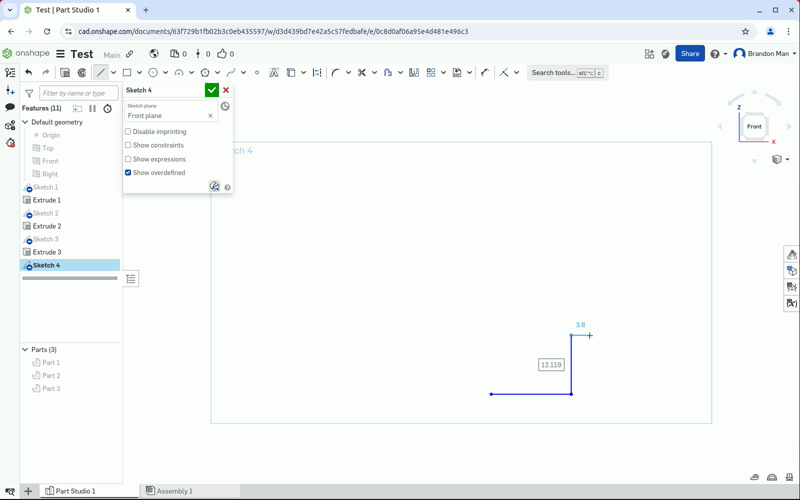
mouse_move(521, 335)
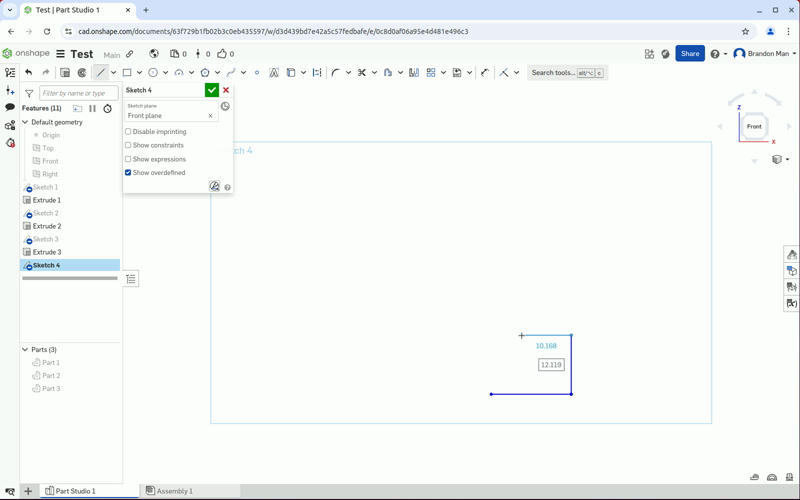
click(521, 335)
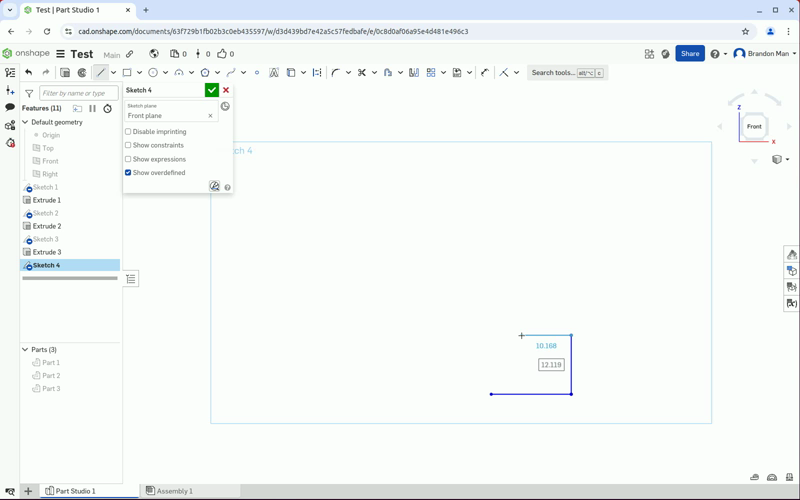
key_up(shift)
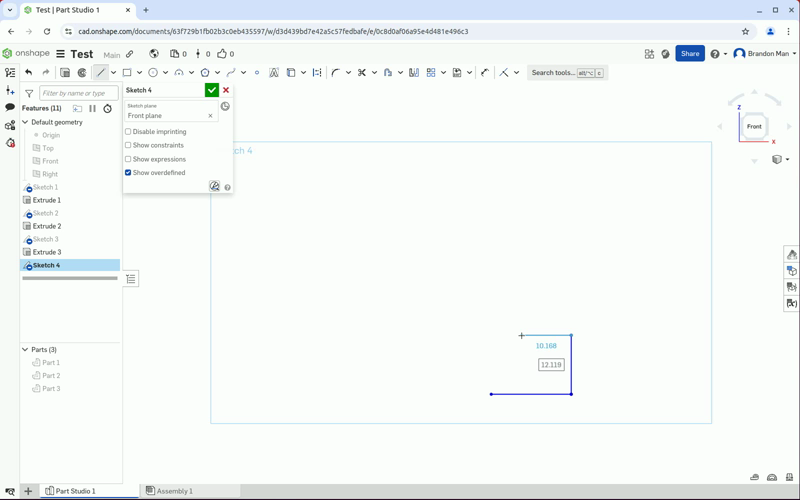
key(esc)
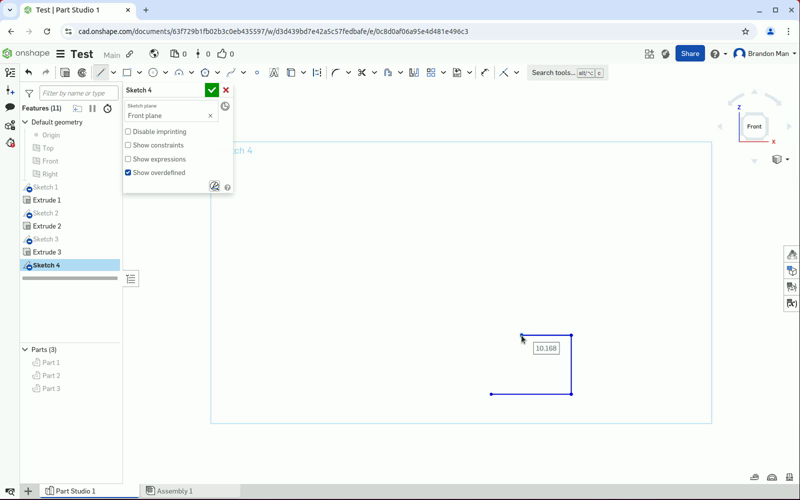
key(a)
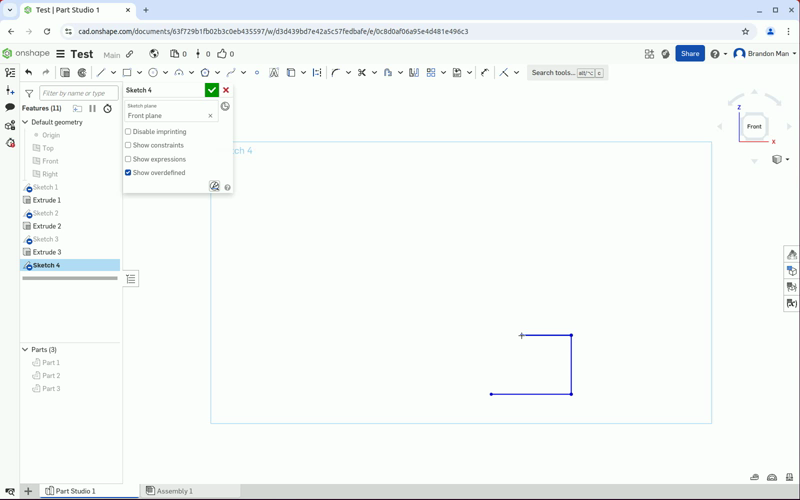
mouse_move(521, 335)
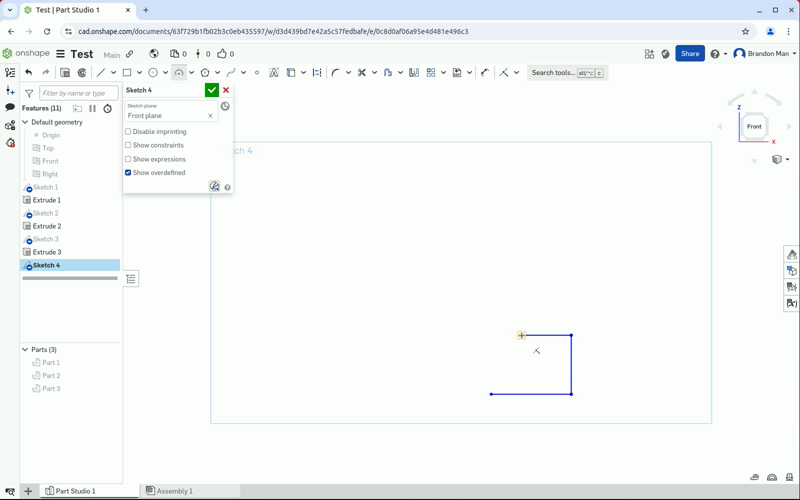
click(521, 335)
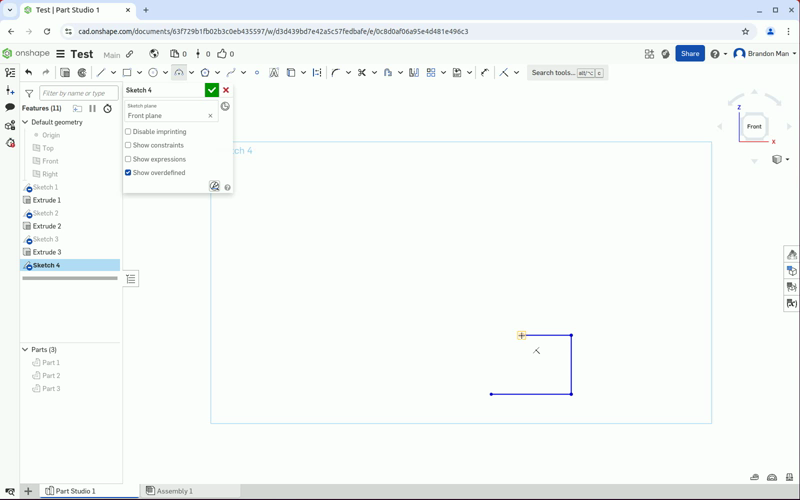
key_down(shift)
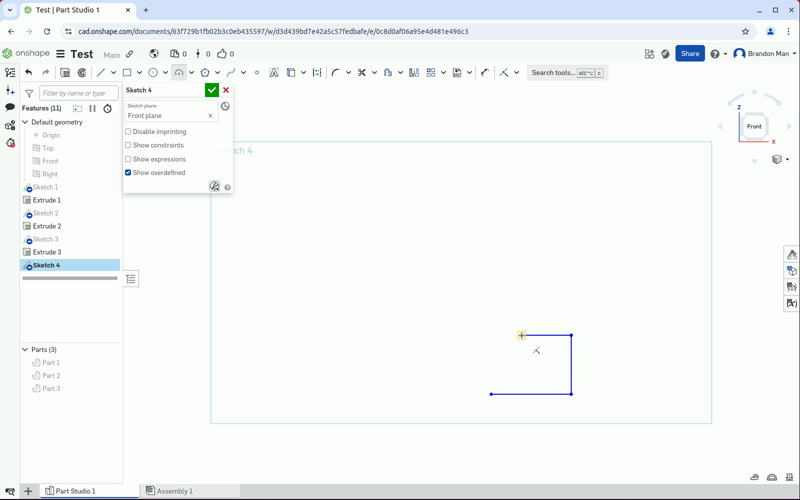
mouse_move(491, 357)
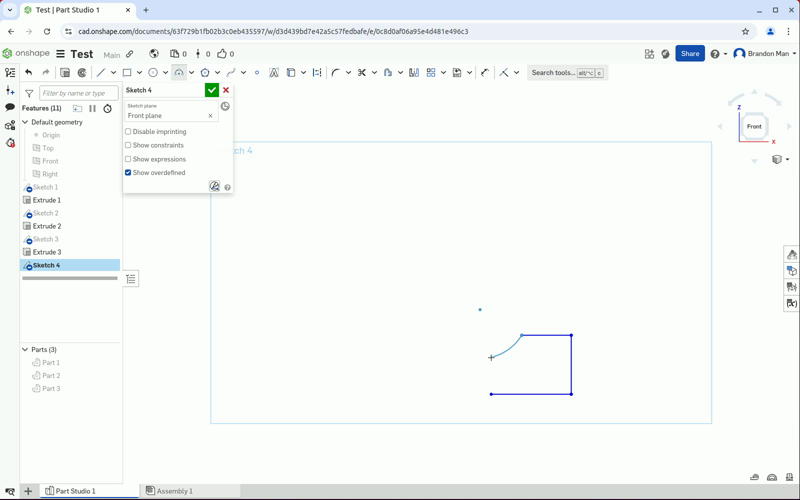
click(491, 357)
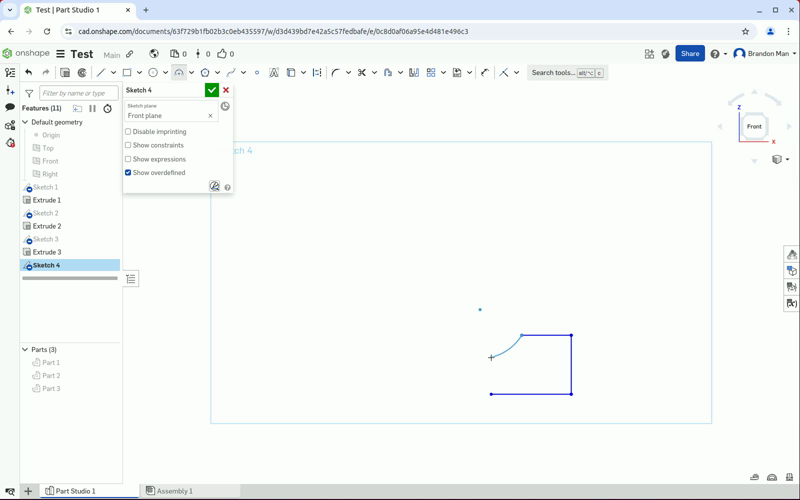
mouse_move(507, 348)
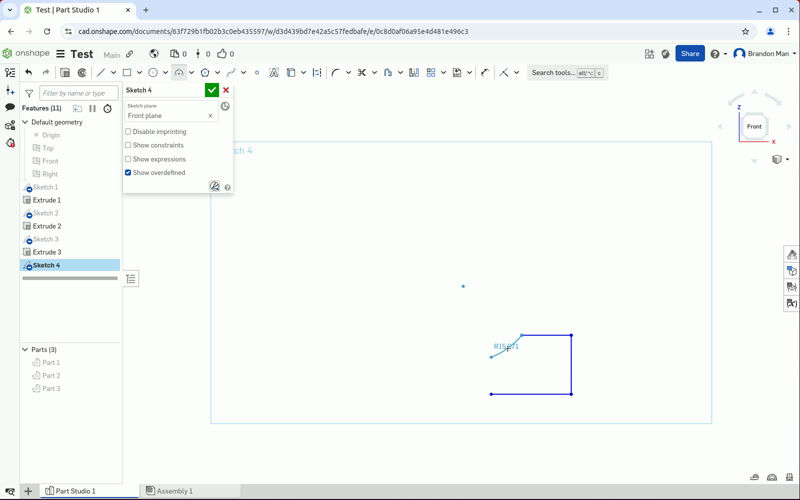
click(507, 348)
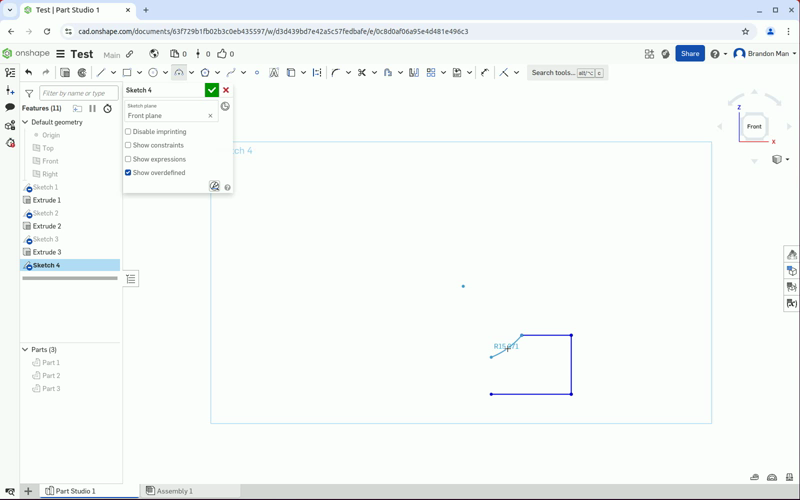
key_up(shift)
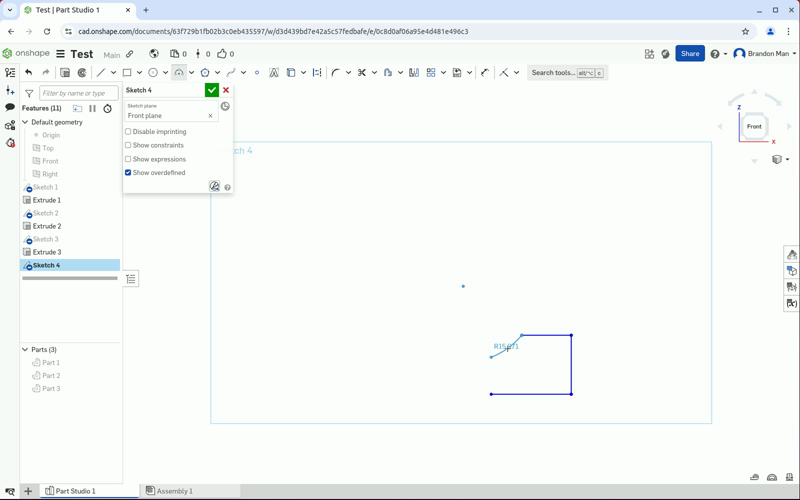
key(esc)
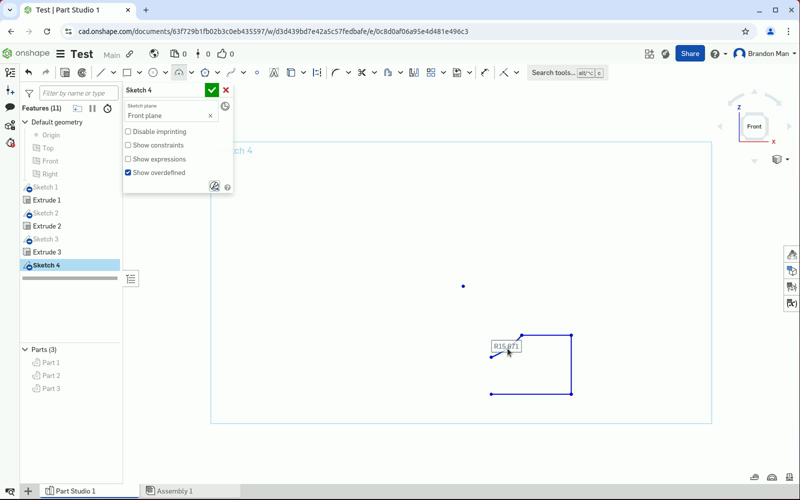
key(l)
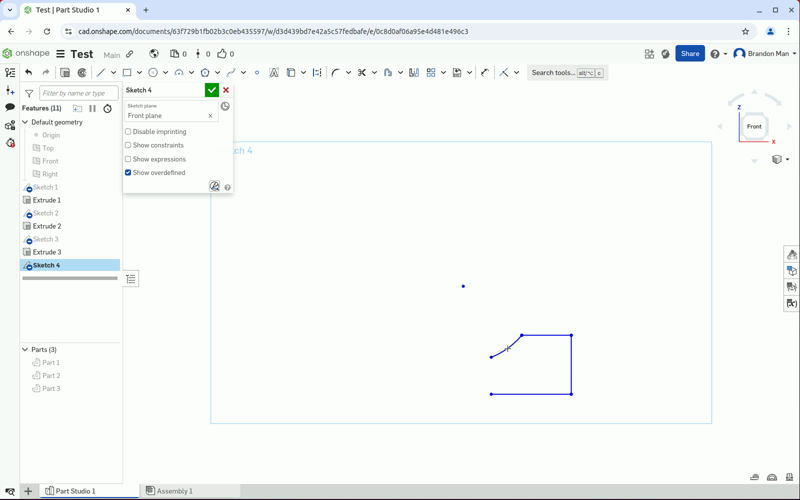
mouse_move(491, 357)
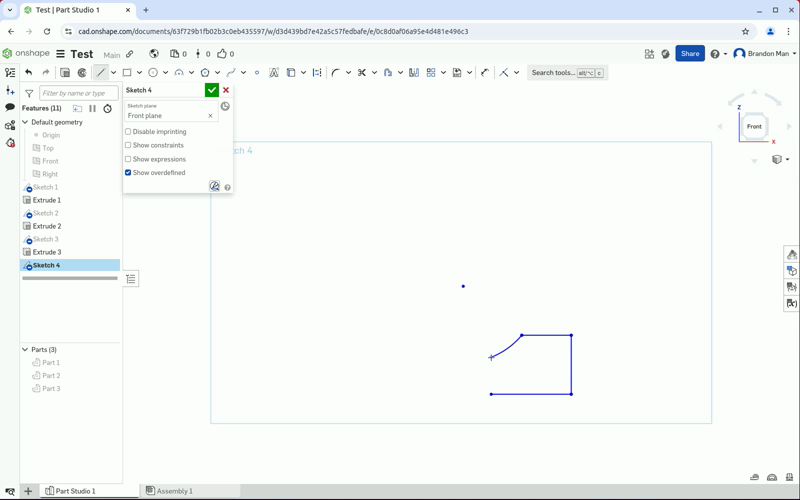
click(491, 357)
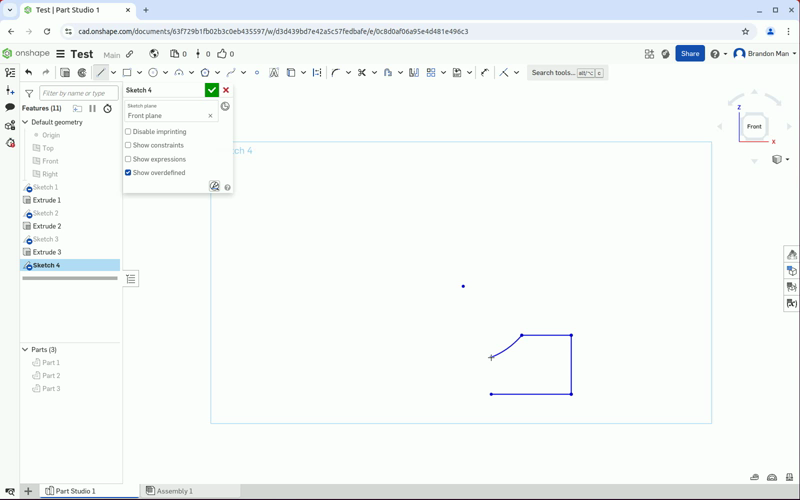
mouse_move(521, 357)
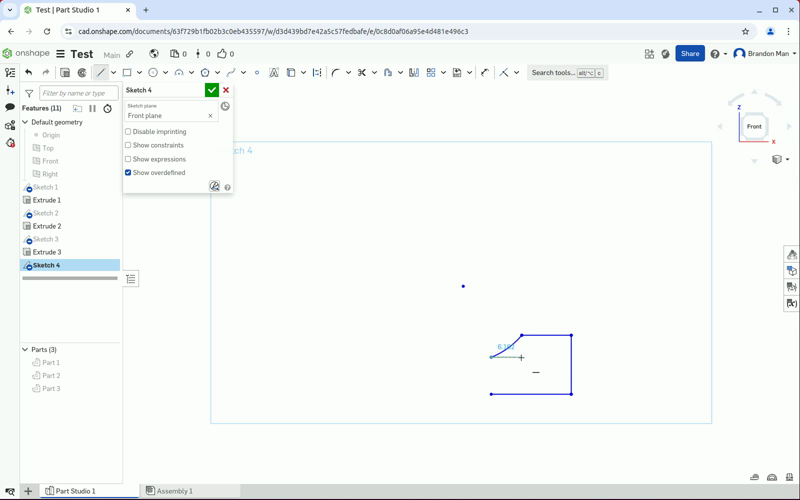
key_down(shift)
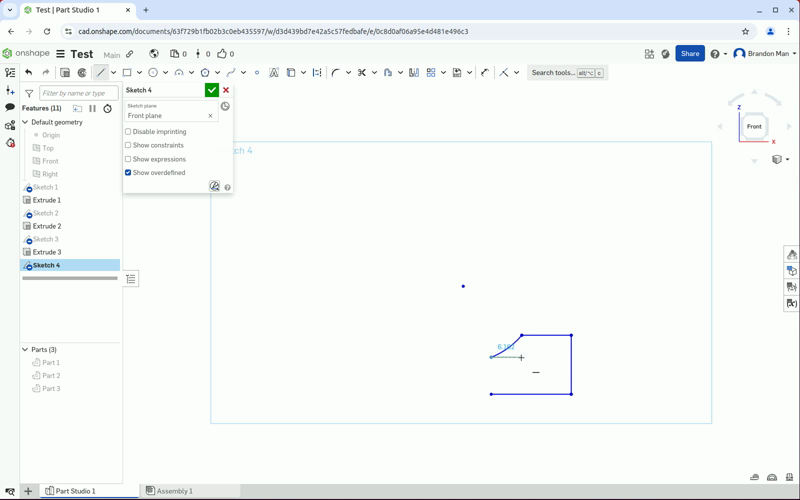
mouse_move(491, 394)
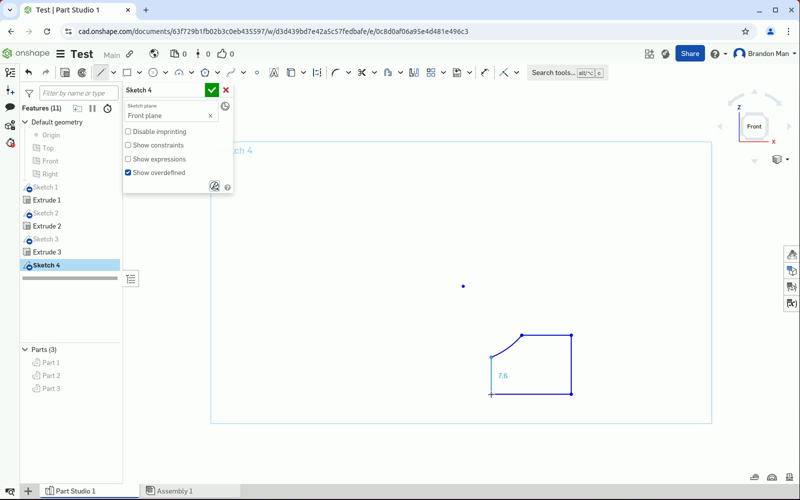
key_up(shift)
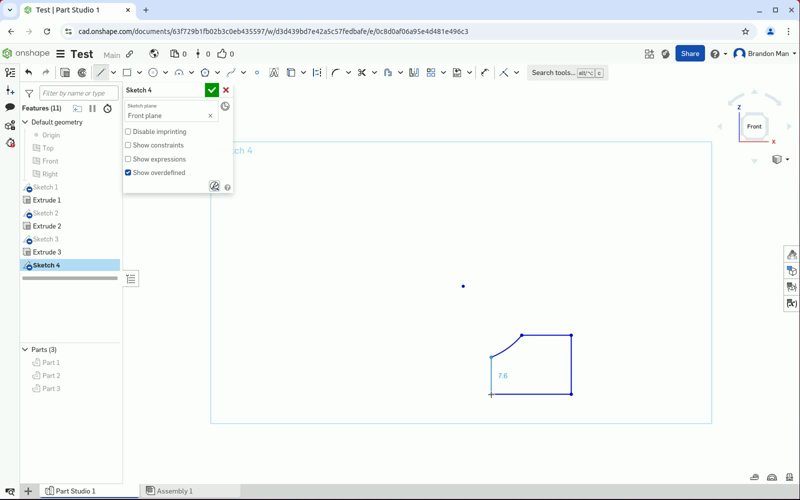
click(491, 394)
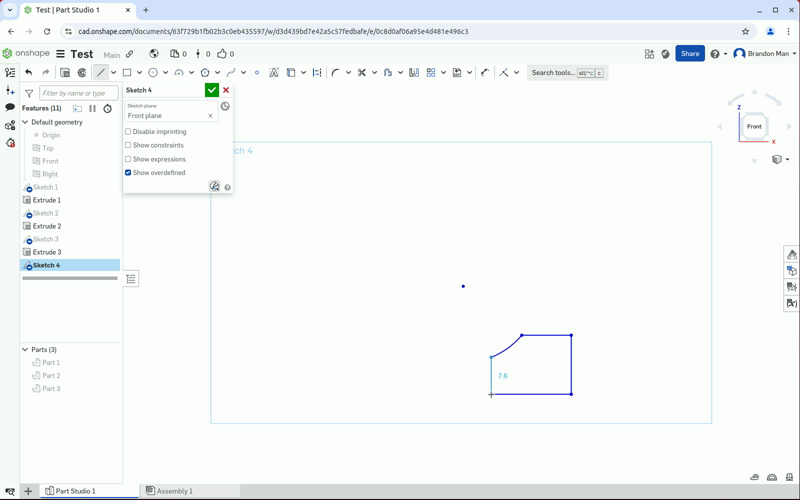
key(esc)
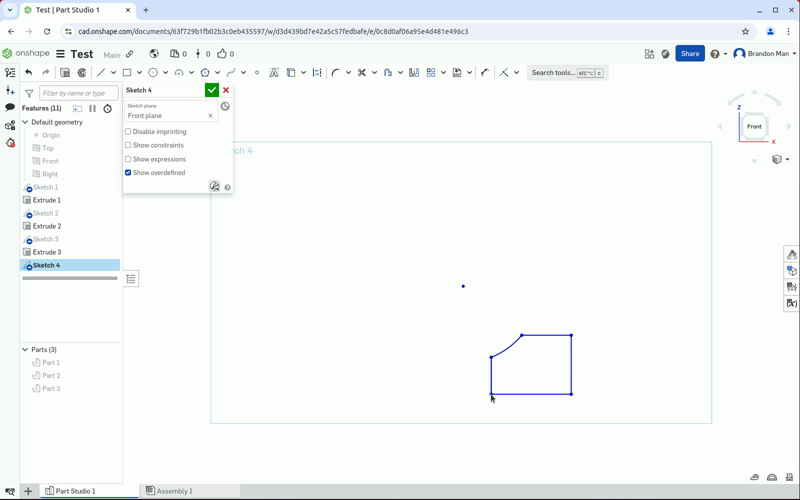
mouse_move(507, 389)
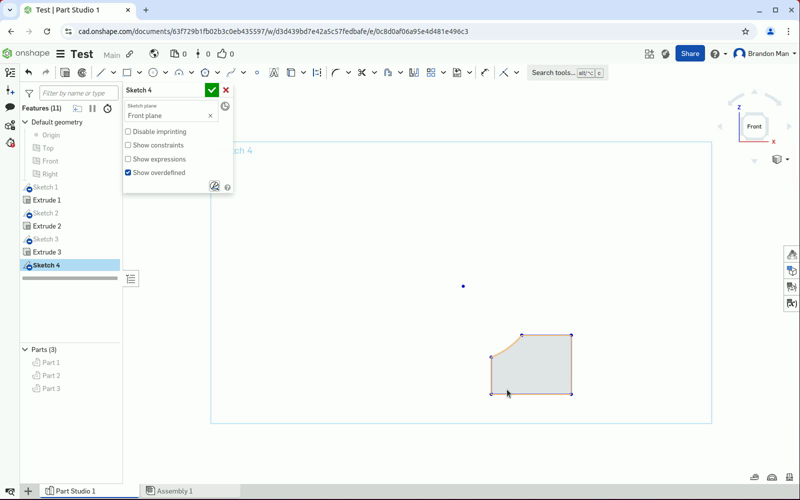
click(507, 389)
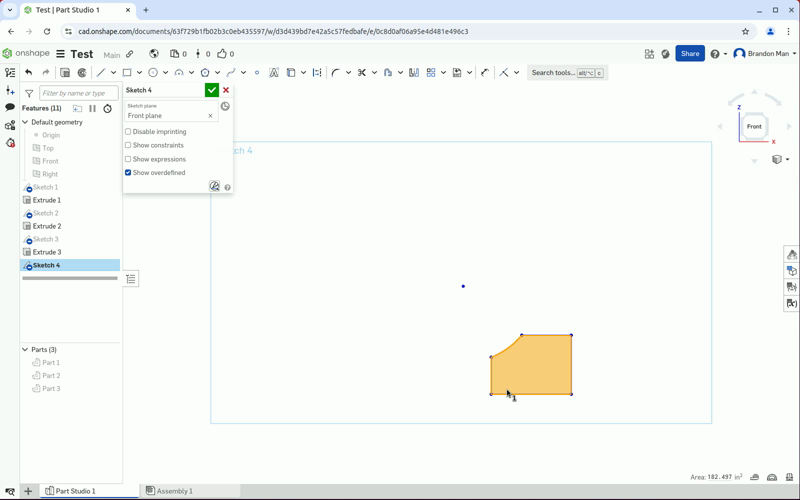
mouse_move(73, 352)
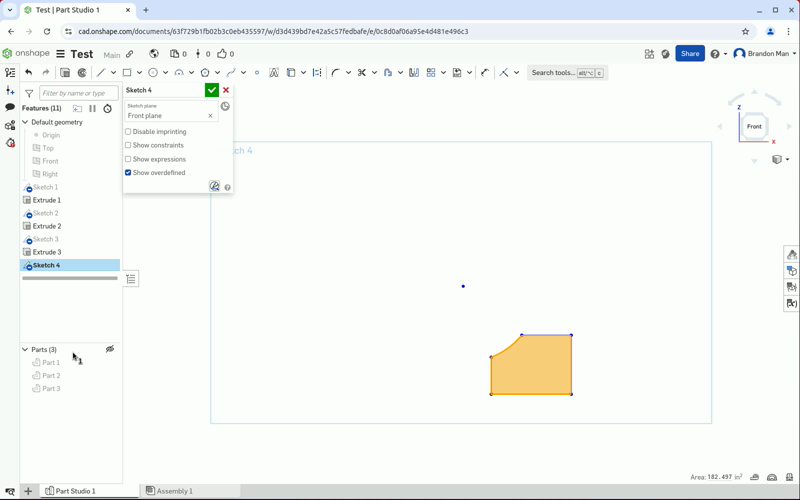
key(shift+y)
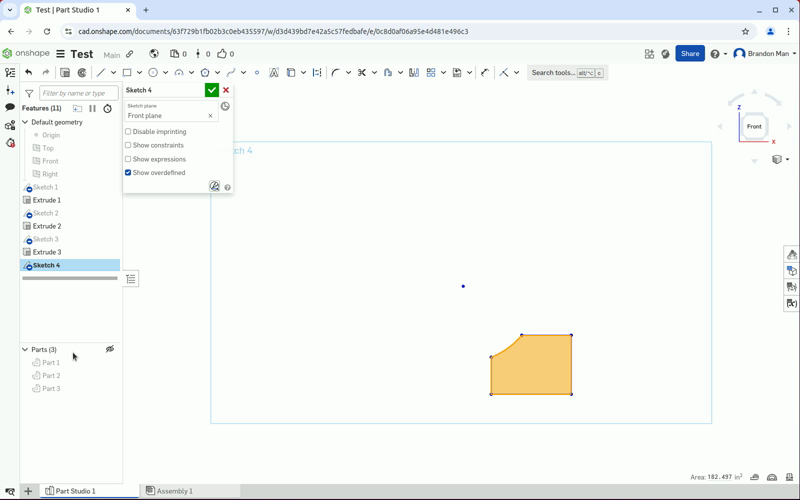
key(shift+e)
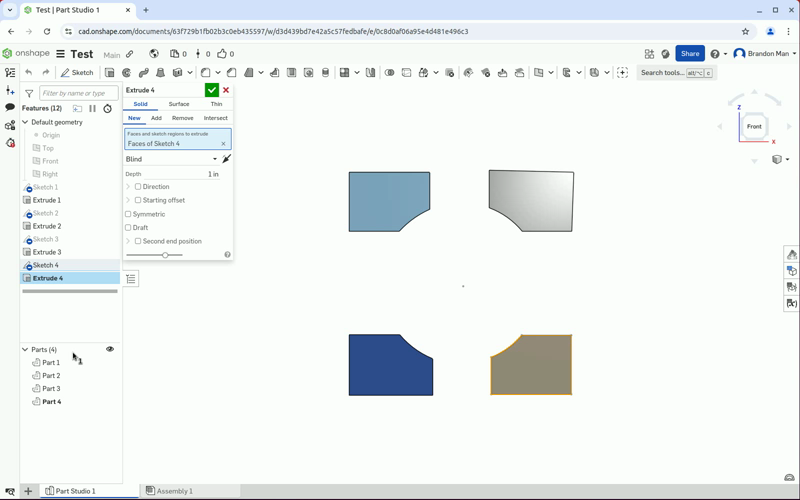
mouse_move(143, 106)
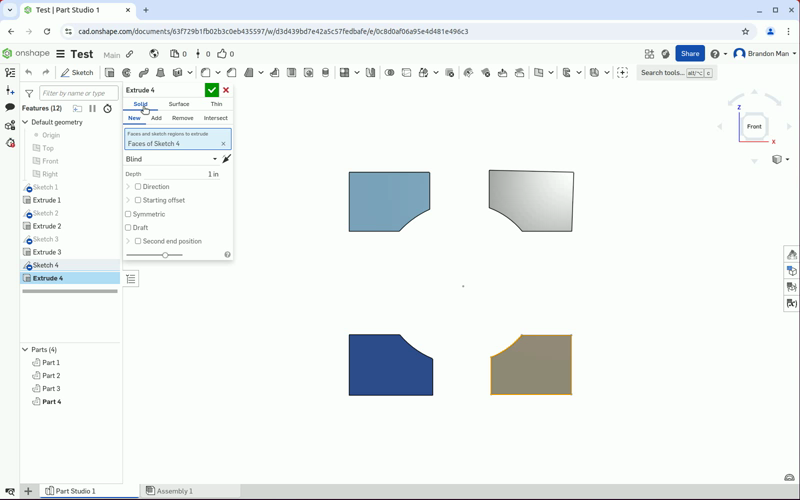
click(143, 106)
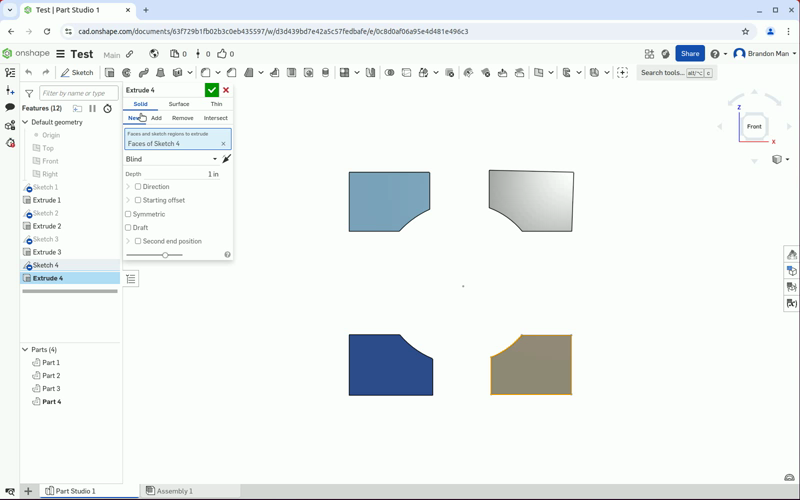
mouse_move(137, 120)
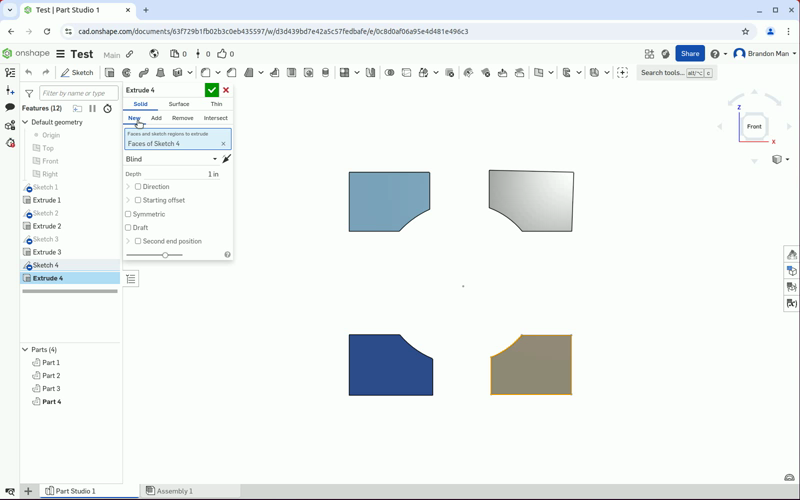
click(137, 120)
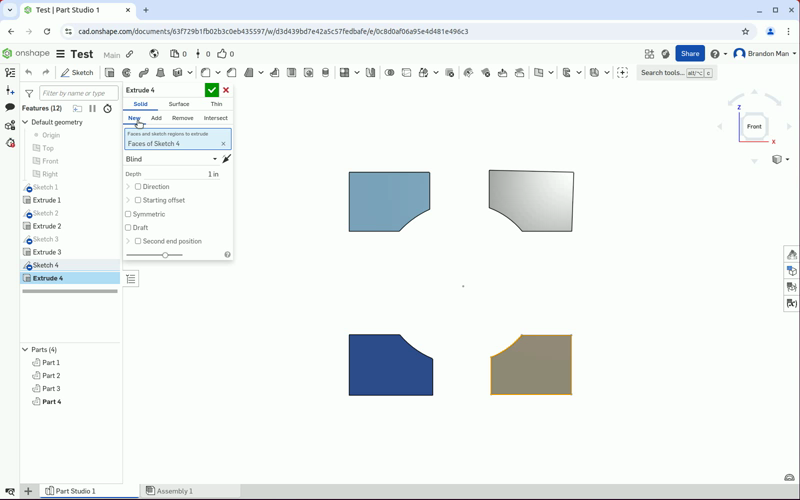
key(tab, 4)
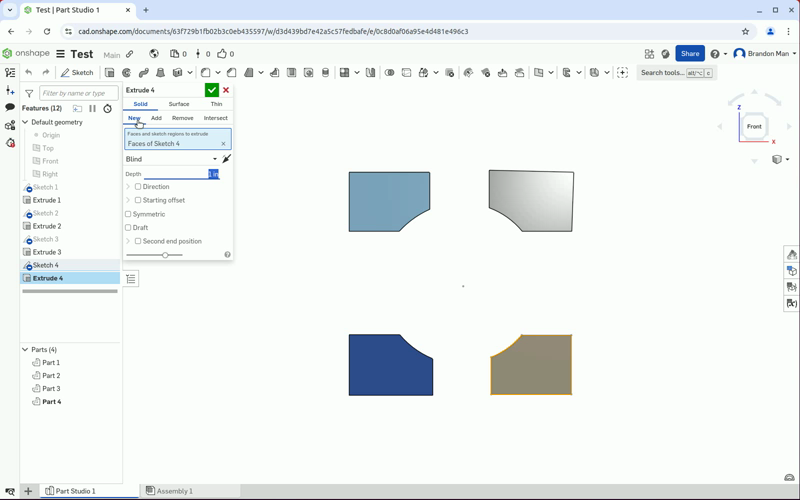
text(7.221)
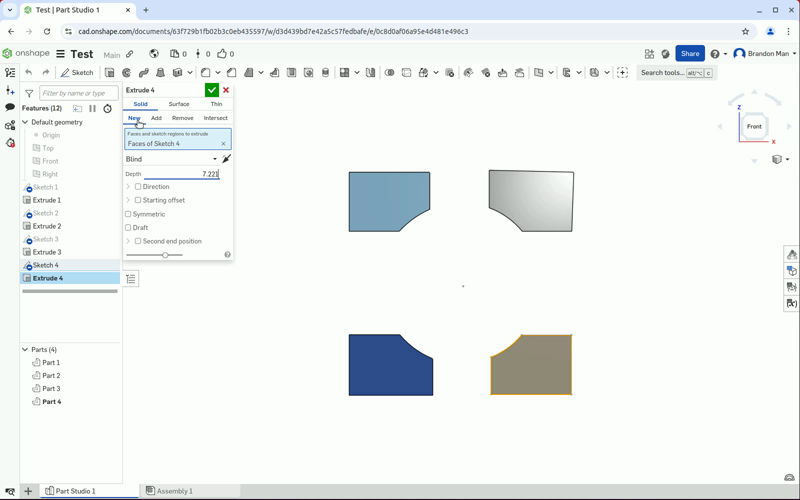
key(enter)
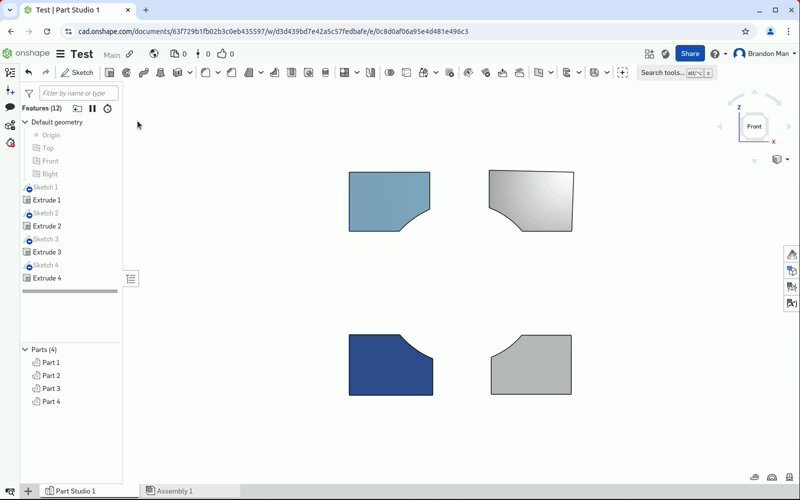
key(shift+h)
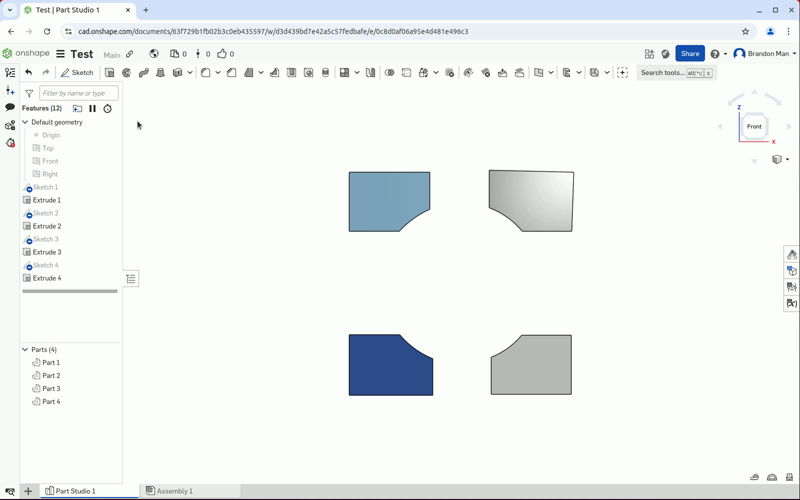
key(shift+h)
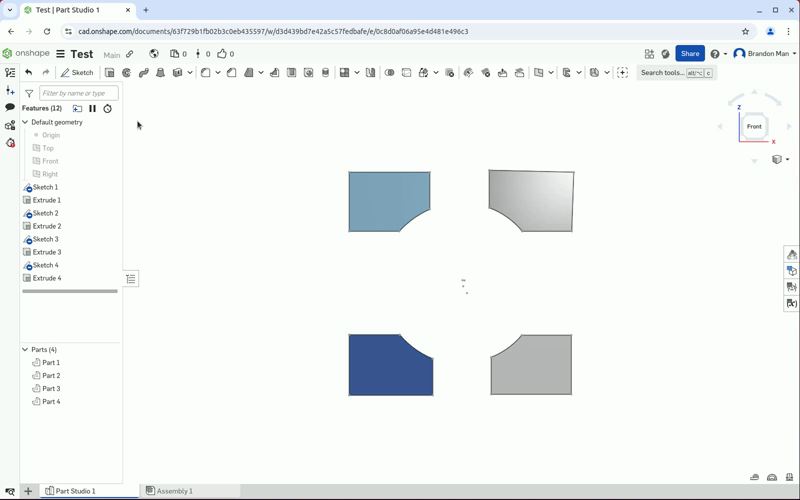
key(shift+7)
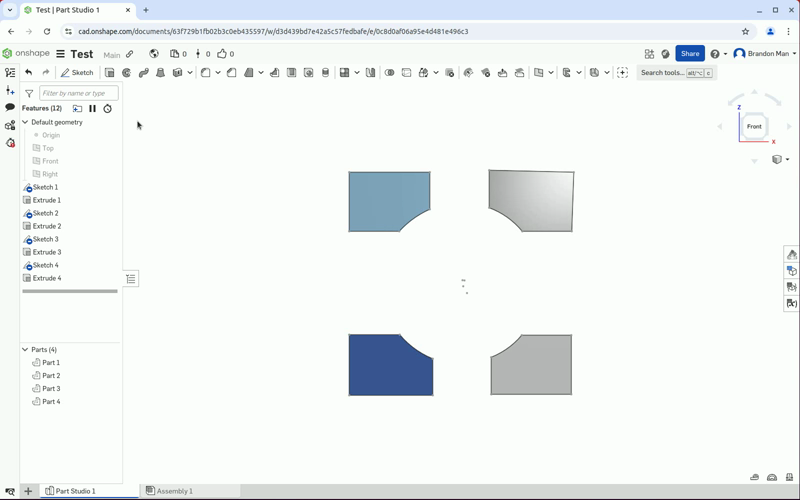
key(left, 2)
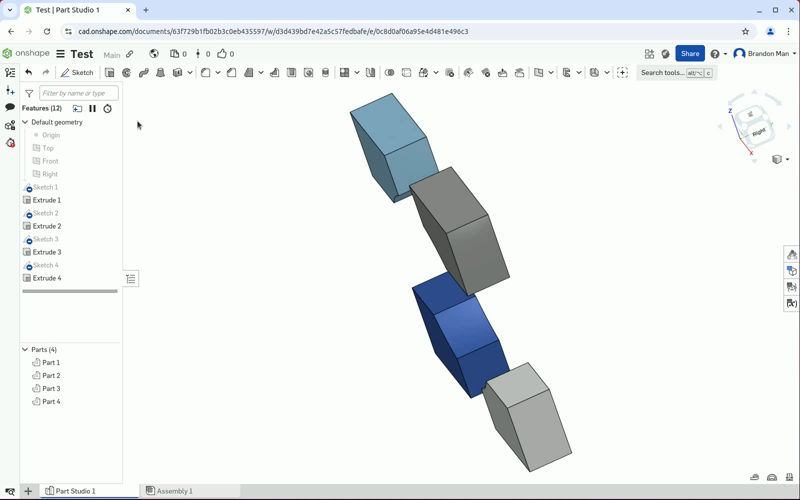
key(down, 2)
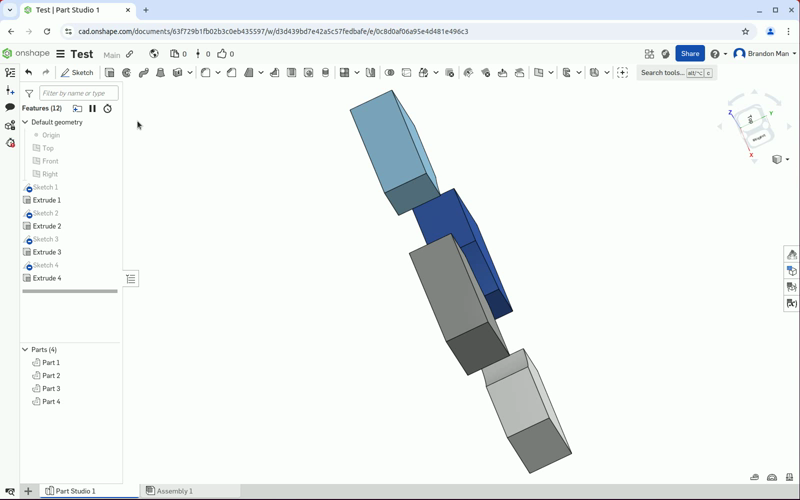
key(up, 2)
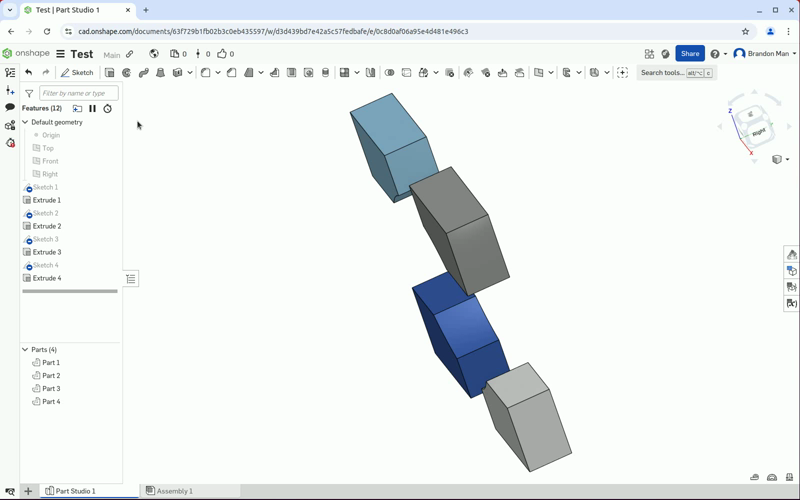
key(right, 2)
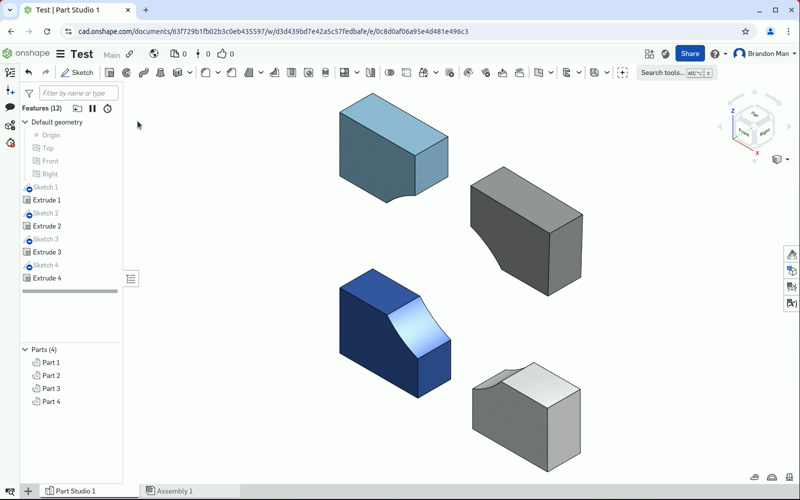
mouse_move(73, 189)
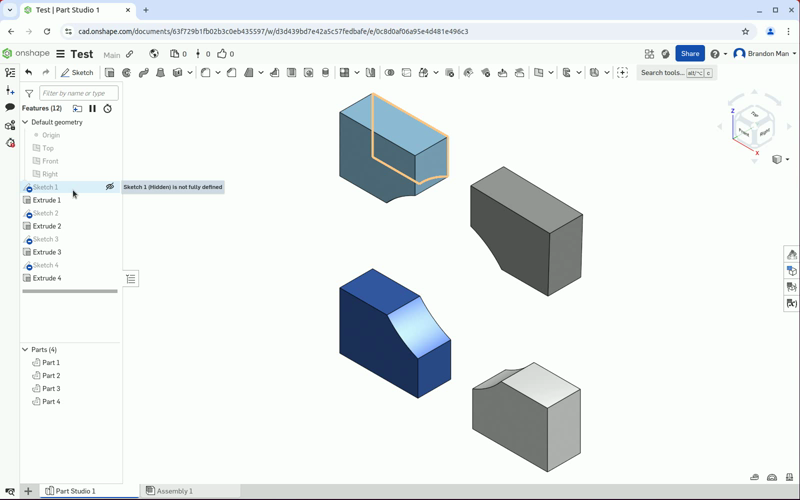
click(73, 189)